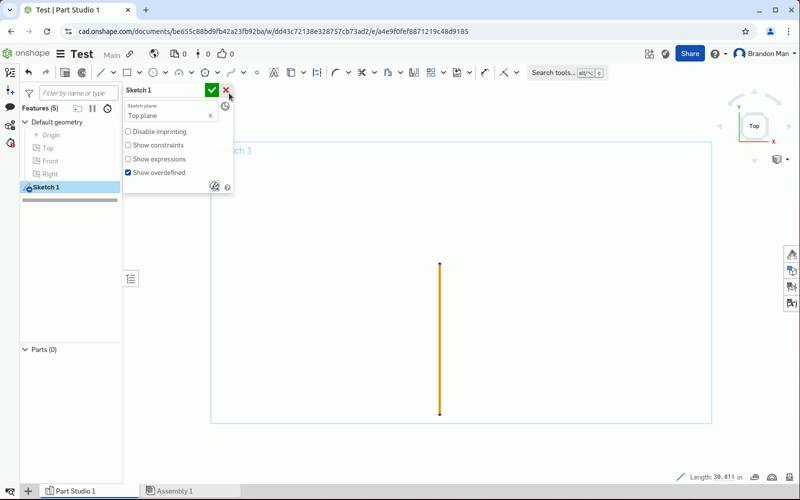
key(shift+h)
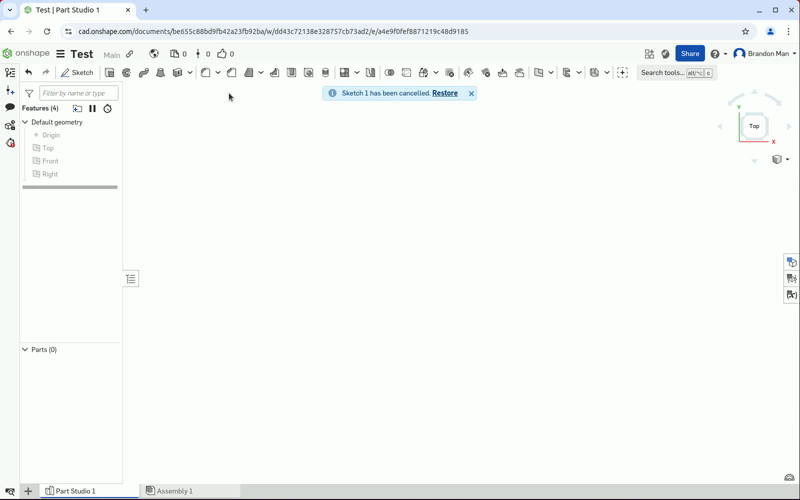
mouse_move(73, 352)
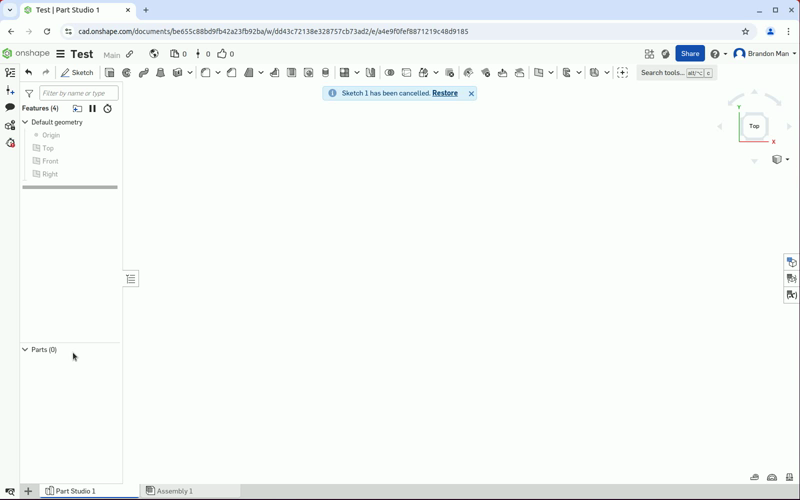
key(y)
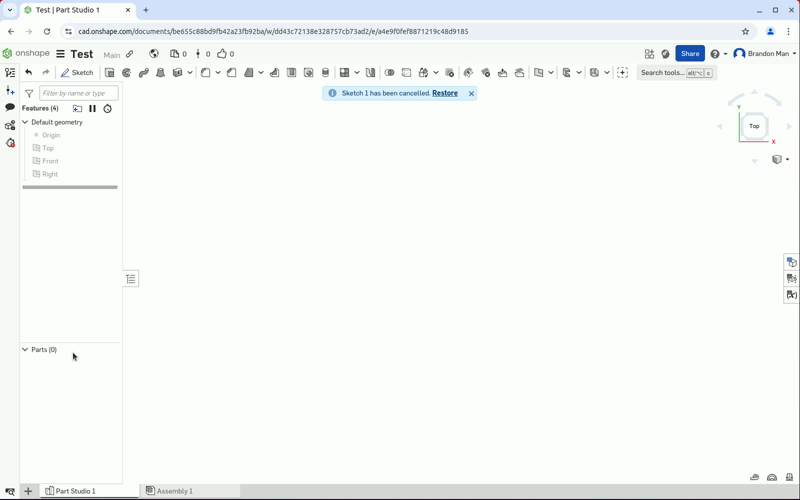
key(shift+p)
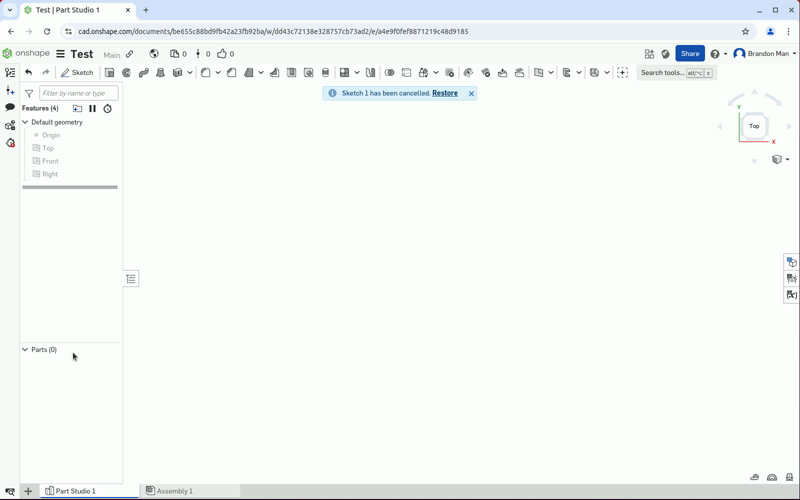
key(space)
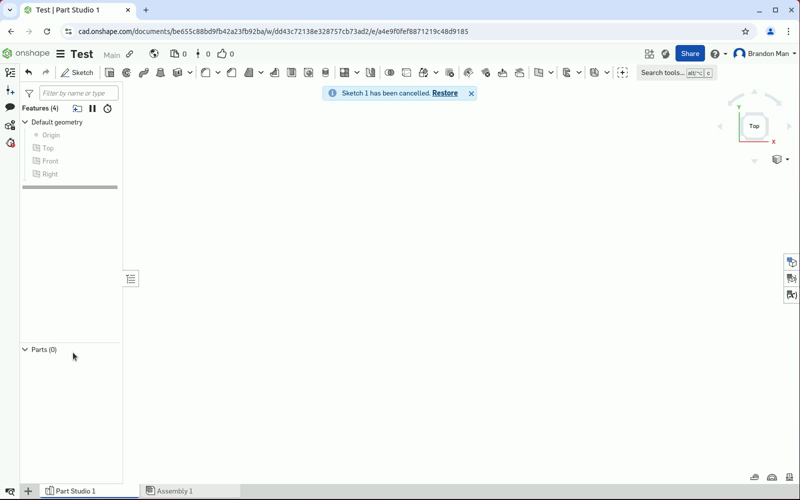
key_down(shift)
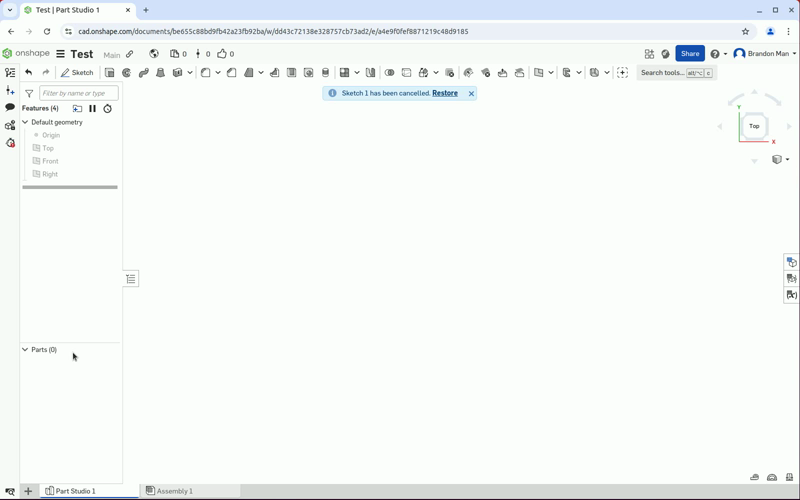
key(up)
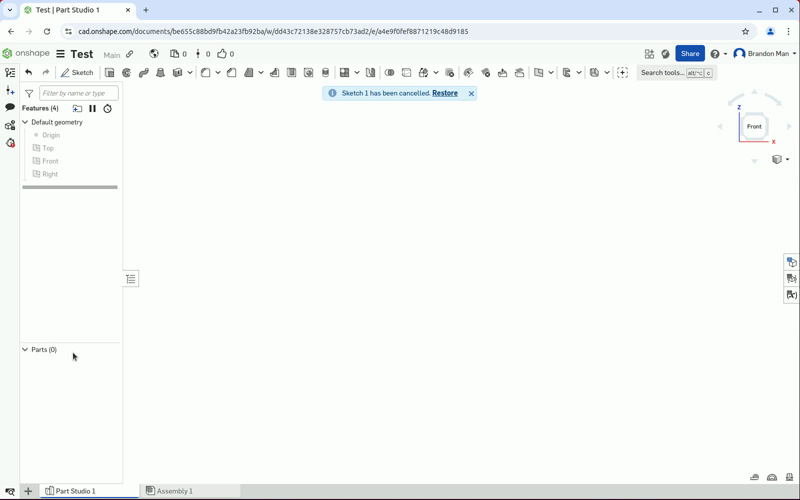
key_up(shift)
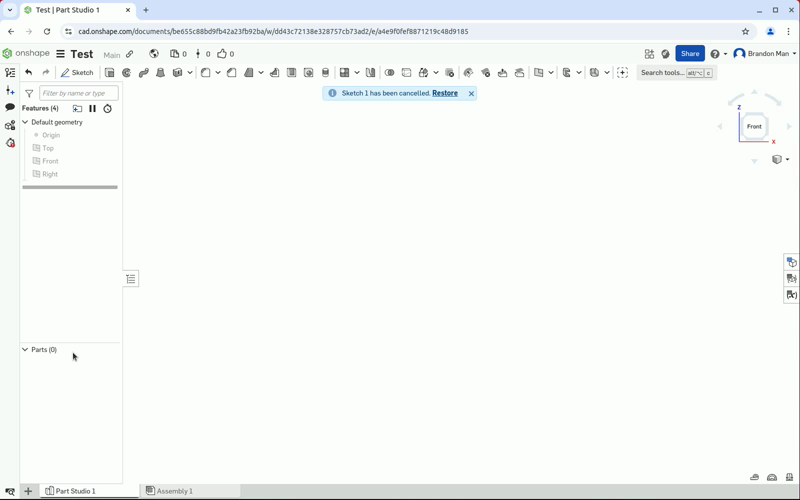
key(space)
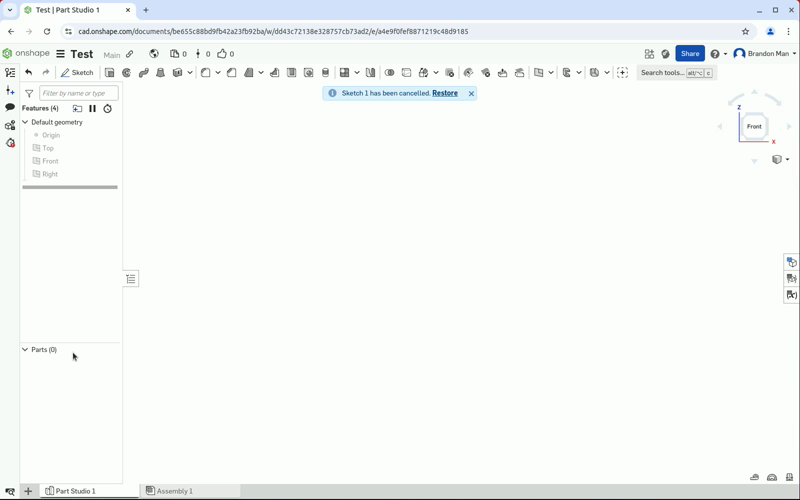
key_down(shift)
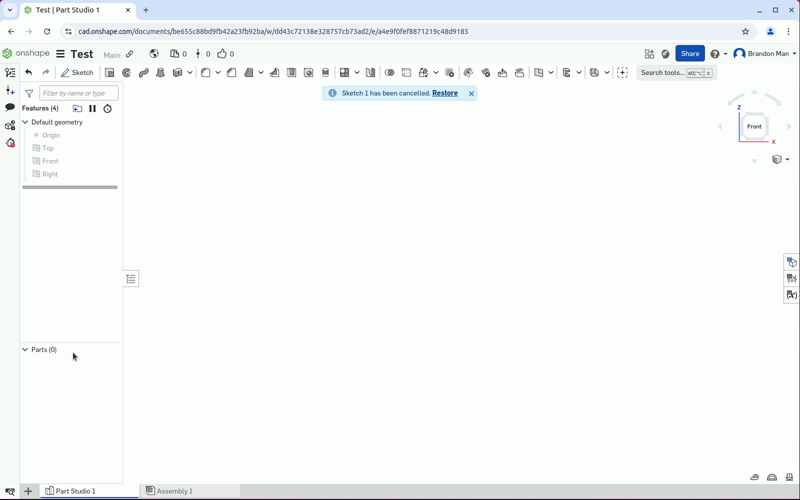
key(left)
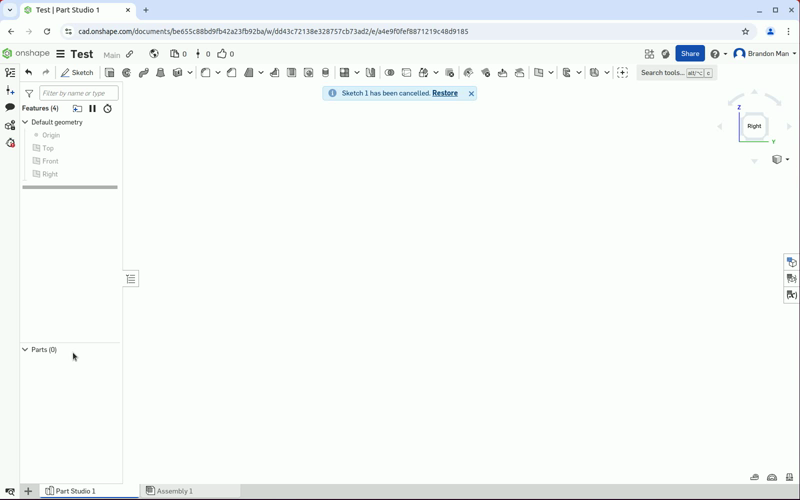
key_up(shift)
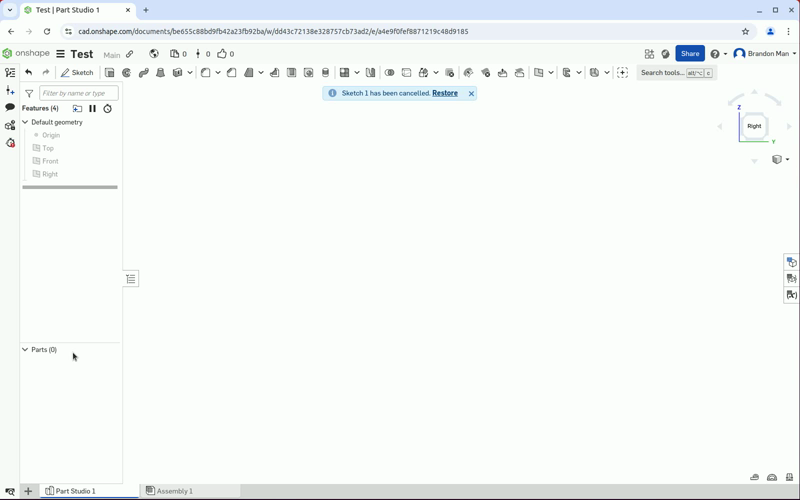
mouse_move(73, 352)
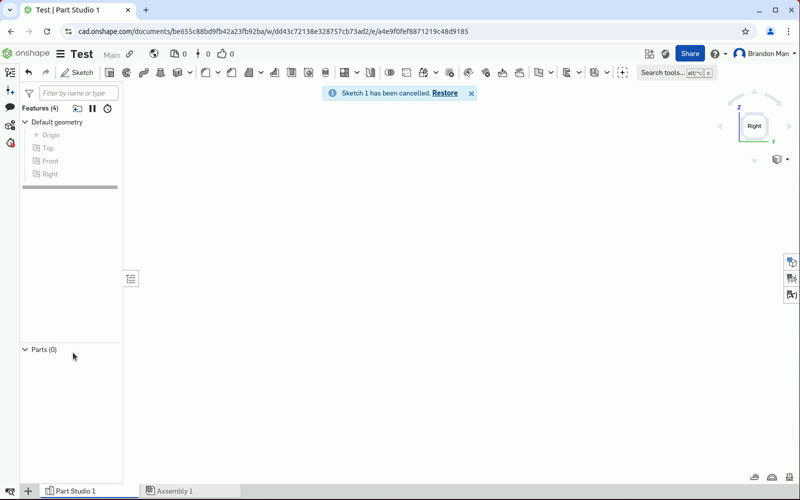
key(shift+y)
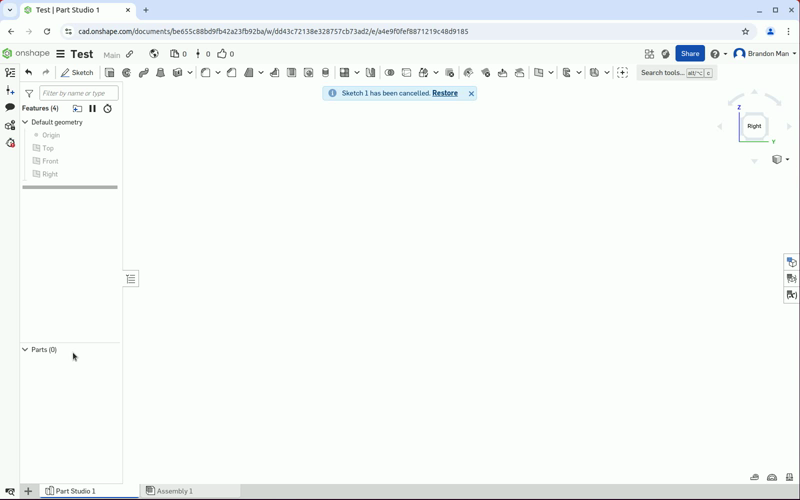
key(shift+s)
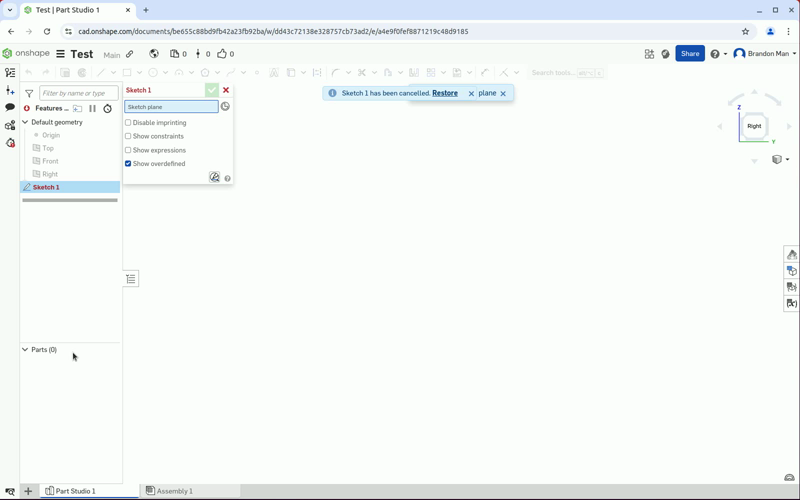
mouse_move(73, 176)
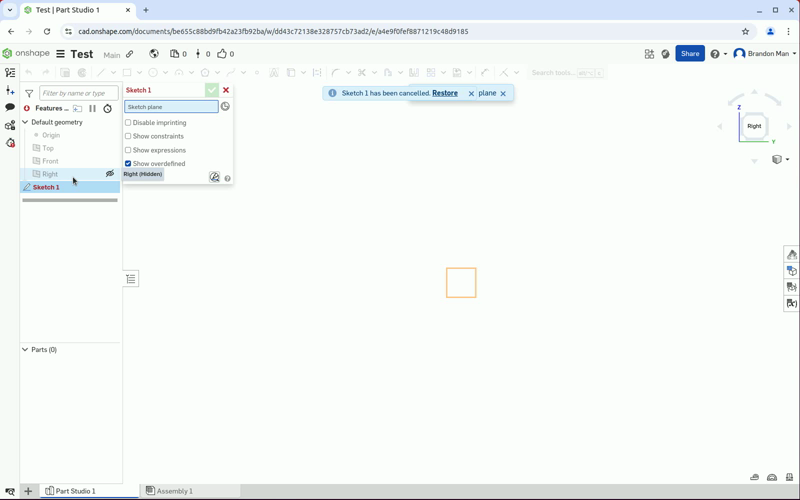
click(73, 176)
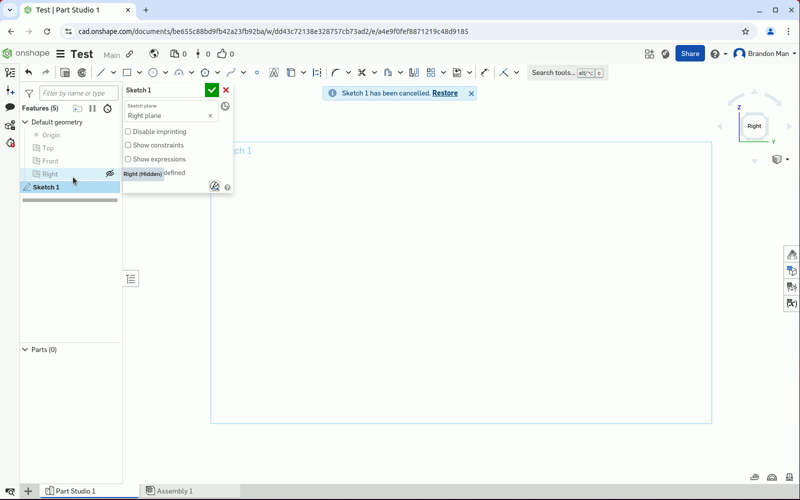
mouse_move(73, 352)
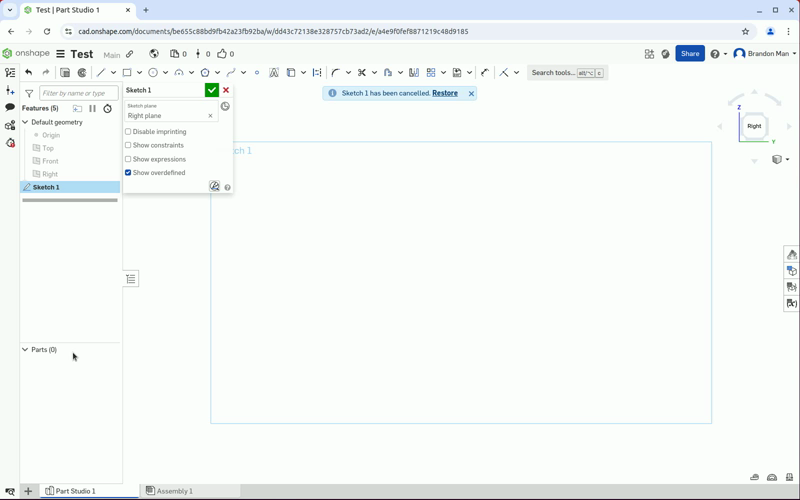
key(y)
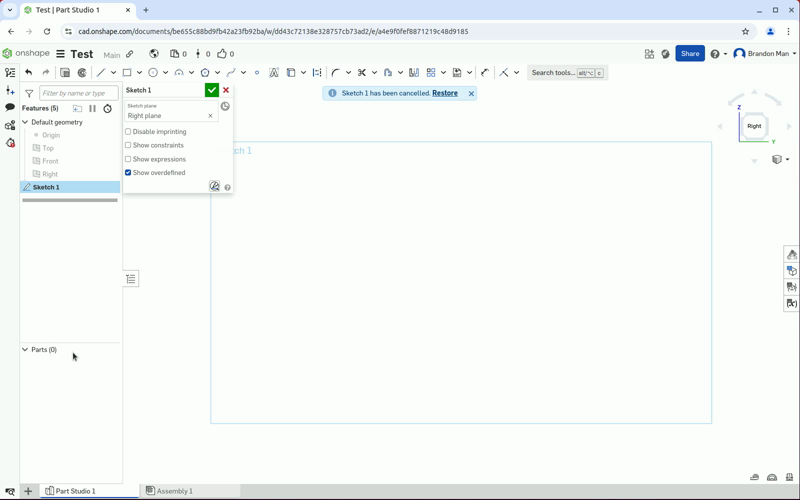
key(l)
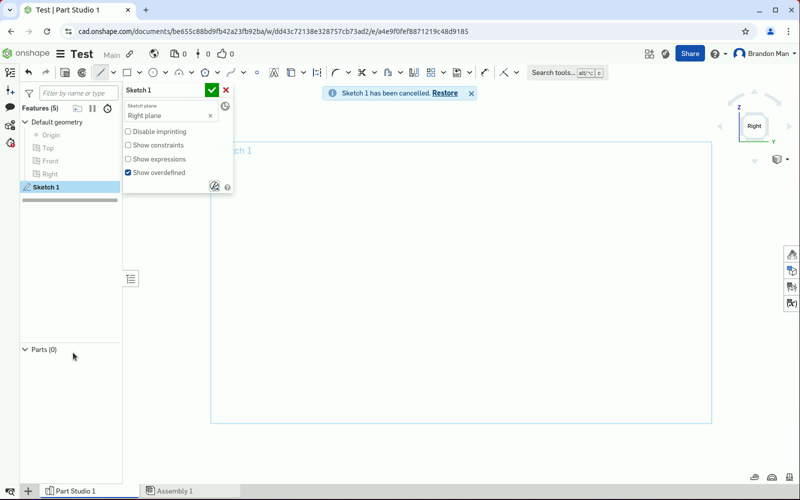
key_down(shift)
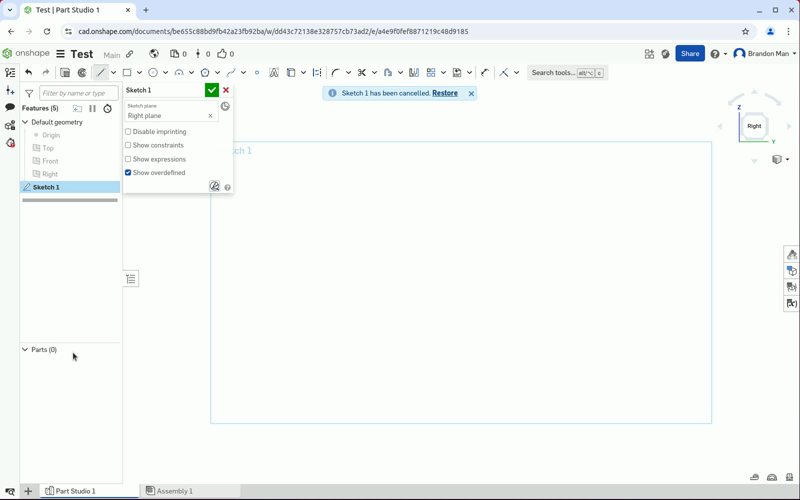
mouse_move(459, 373)
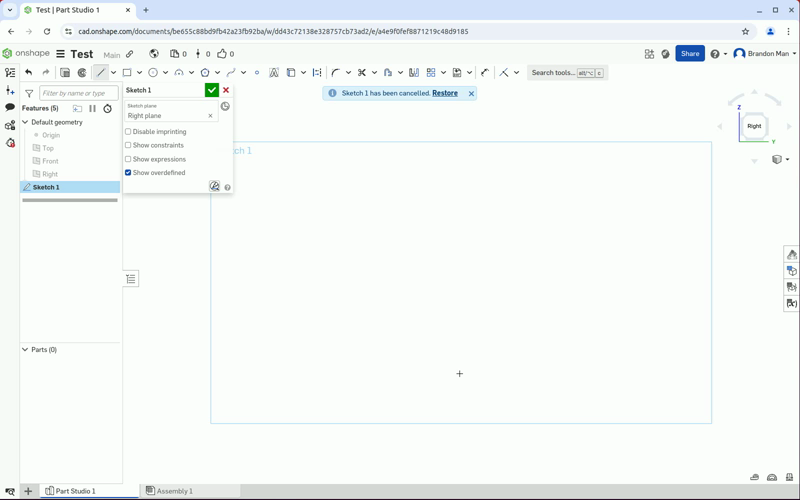
click(459, 373)
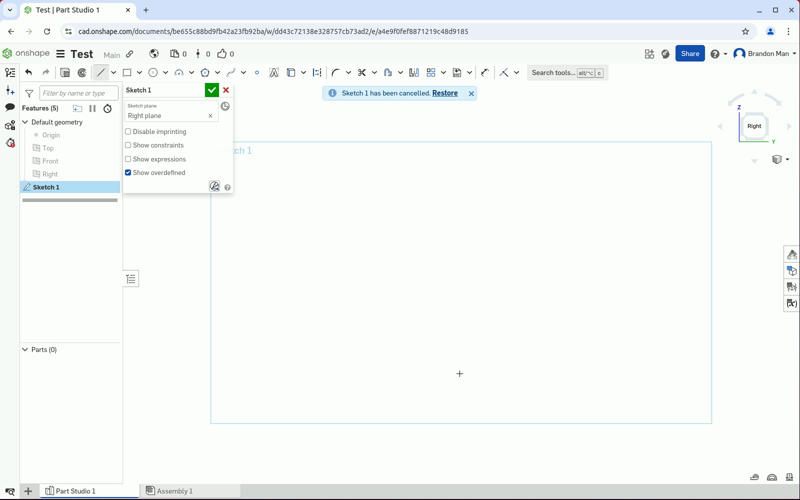
key_up(shift)
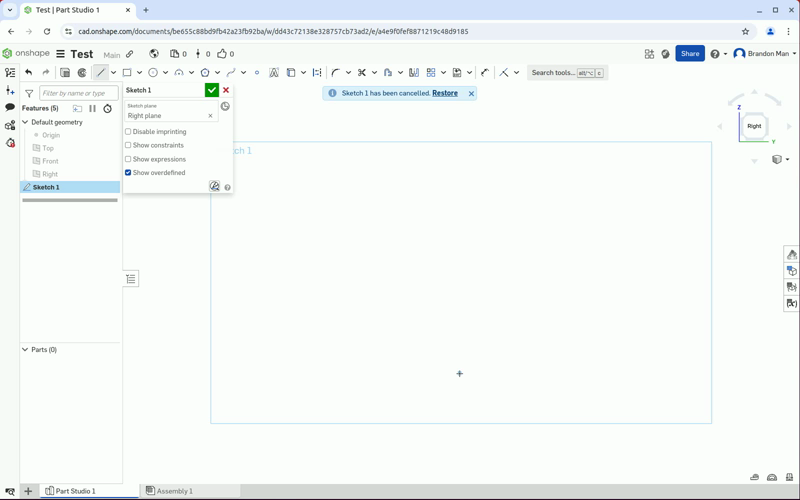
key_down(shift)
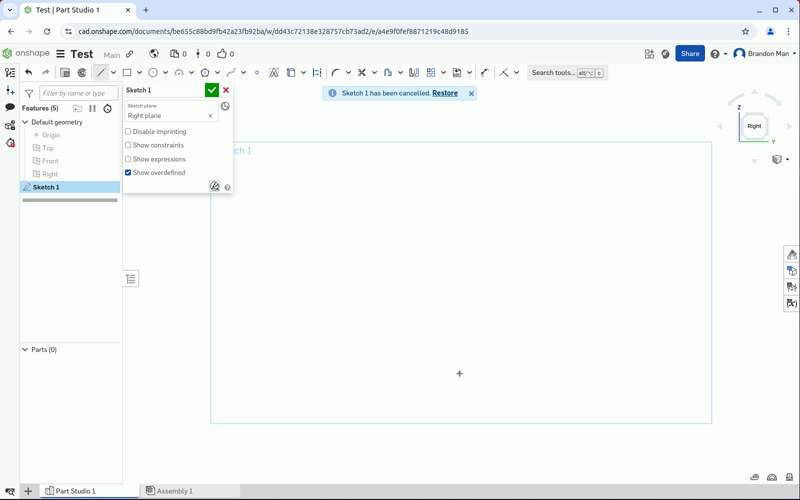
mouse_move(489, 373)
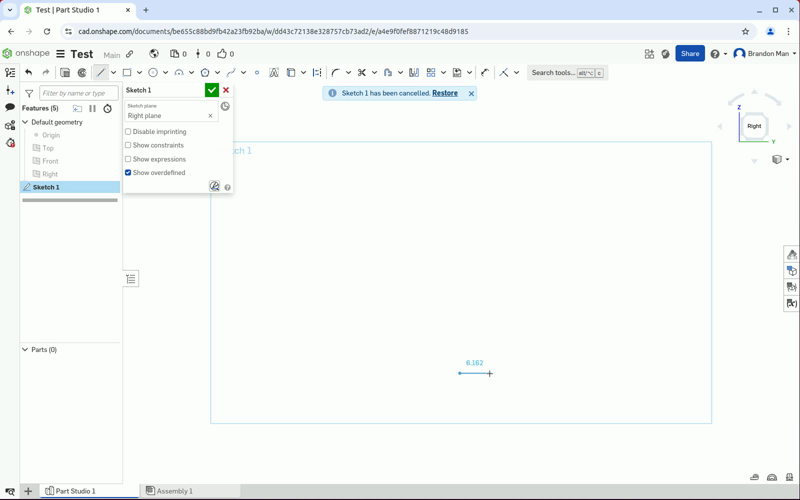
mouse_move(463, 373)
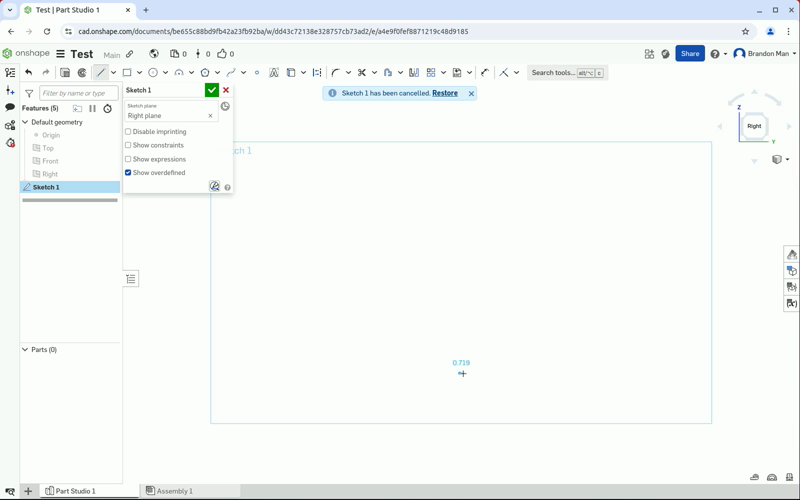
scroll(6)
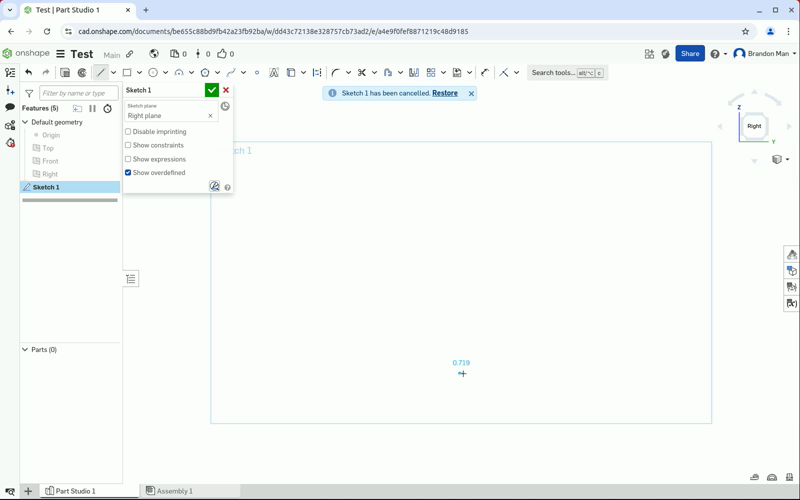
scroll(6)
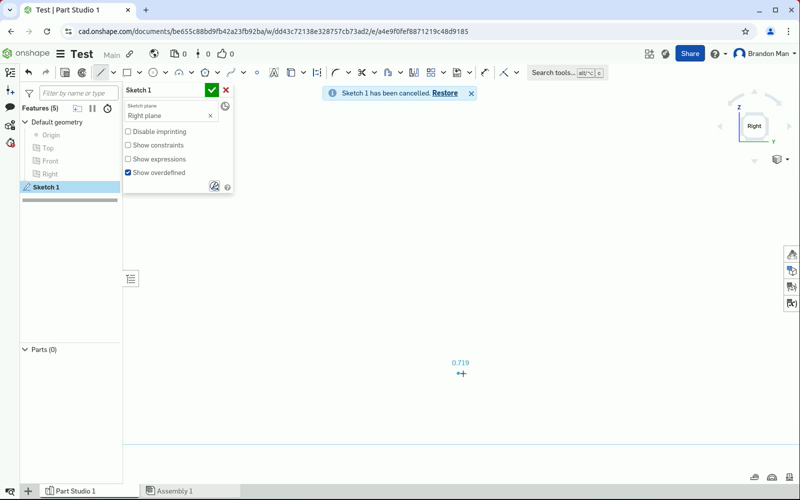
scroll(6)
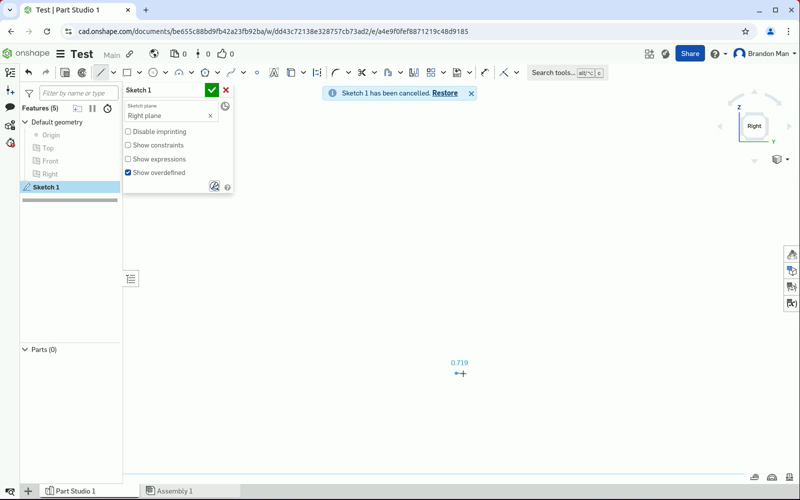
scroll(6)
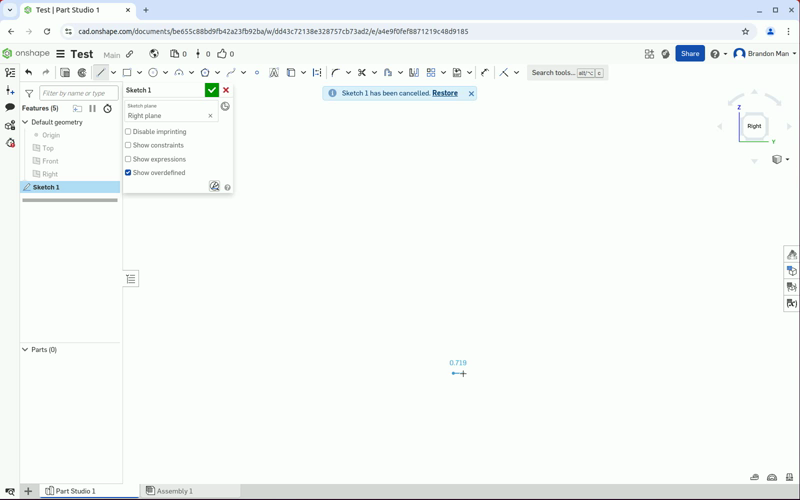
scroll(6)
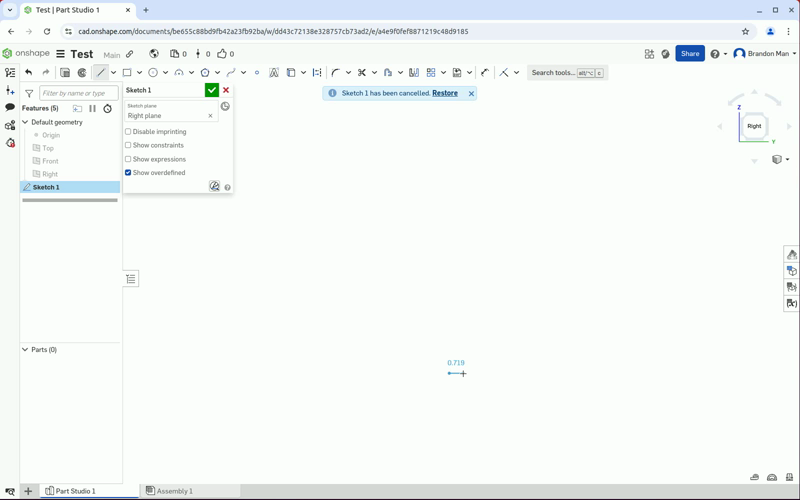
scroll(6)
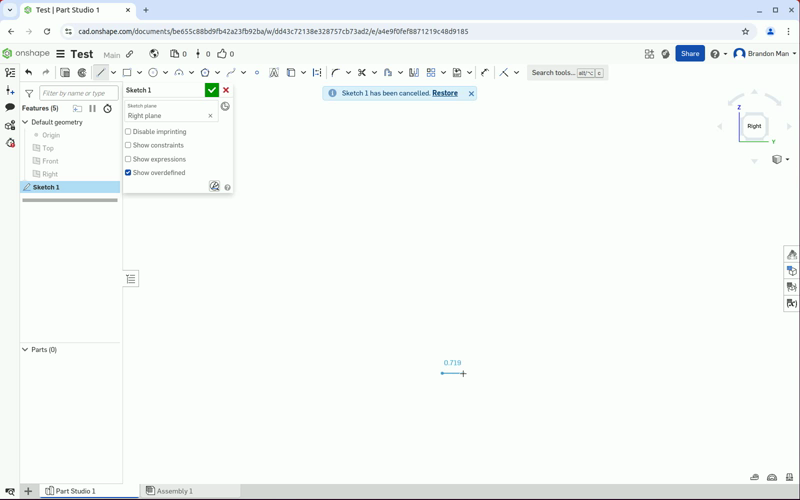
scroll(6)
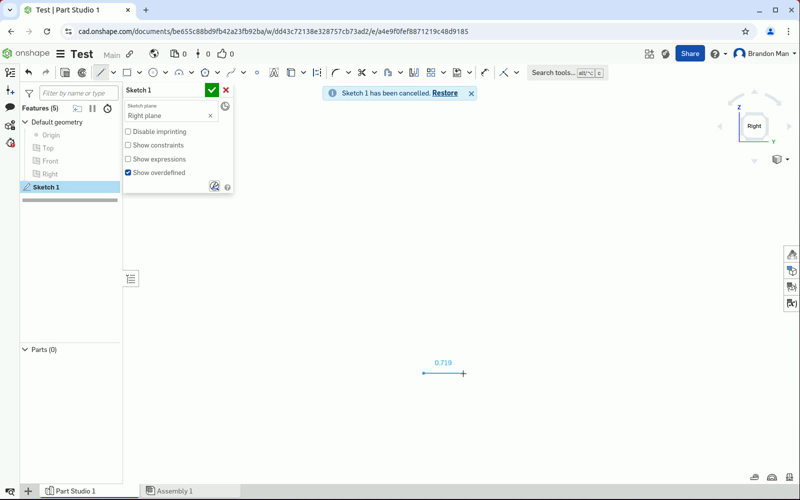
click(463, 373)
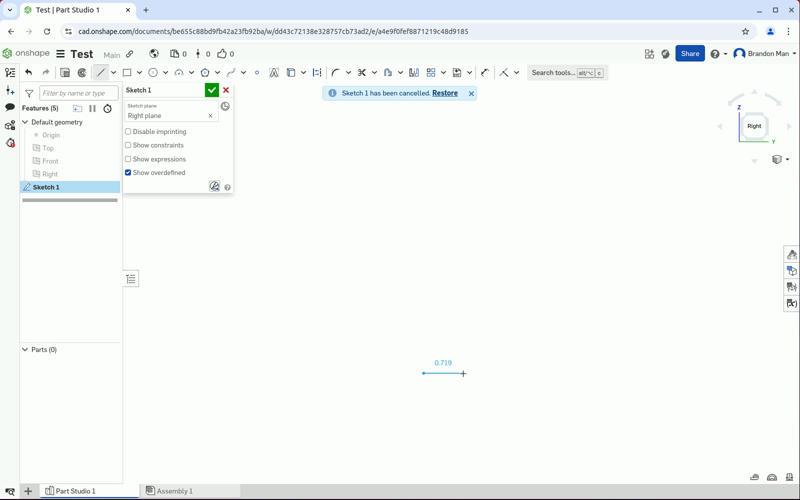
scroll(-6)
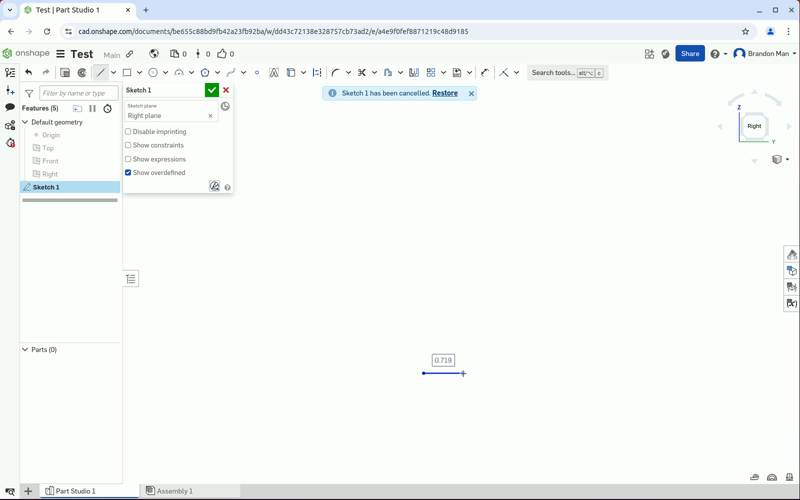
scroll(-6)
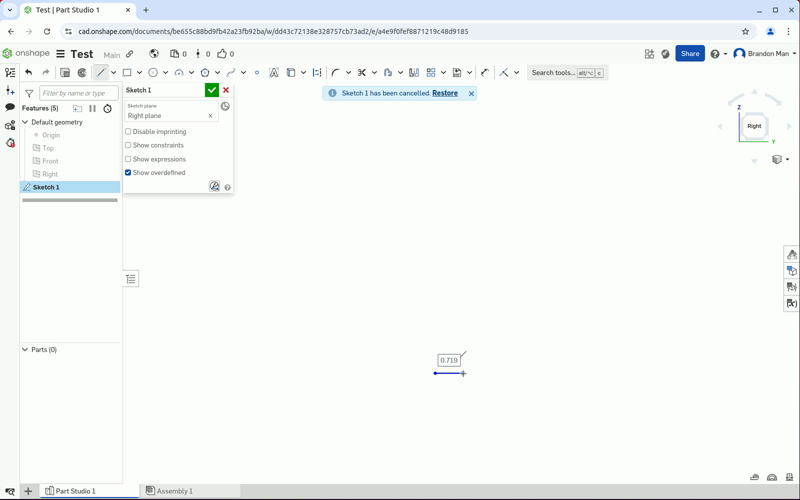
scroll(-6)
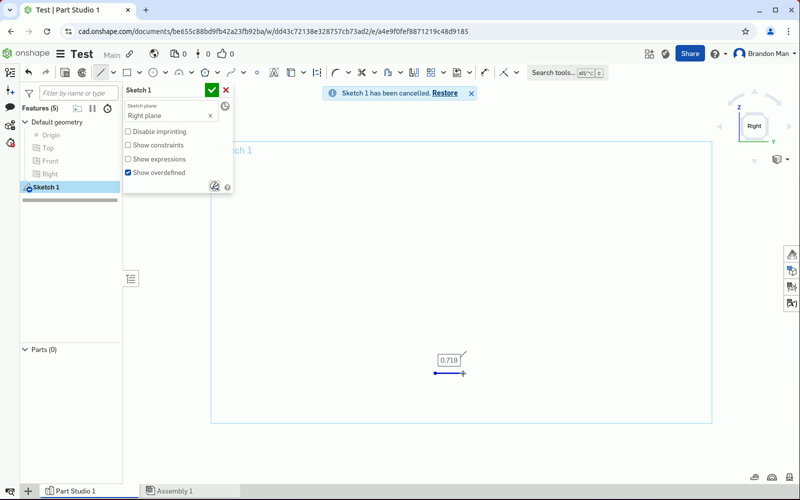
scroll(-6)
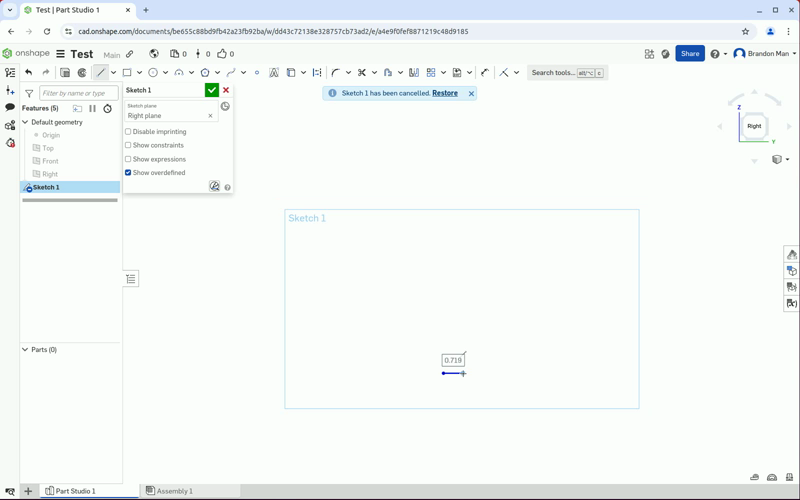
scroll(-6)
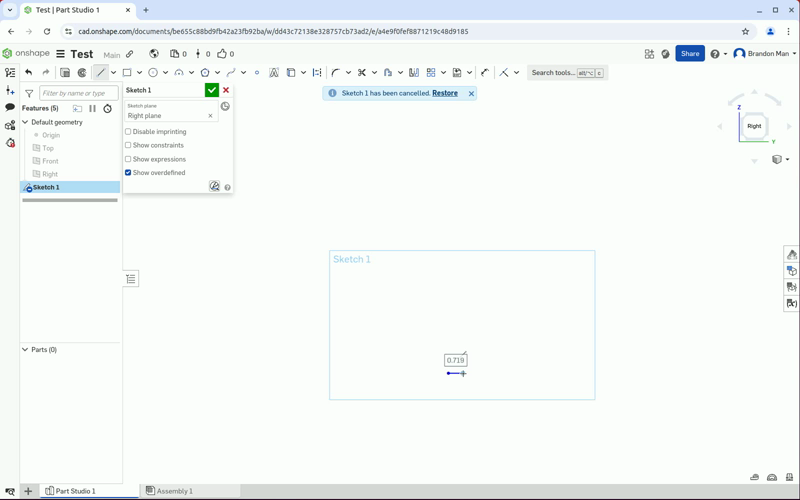
scroll(-6)
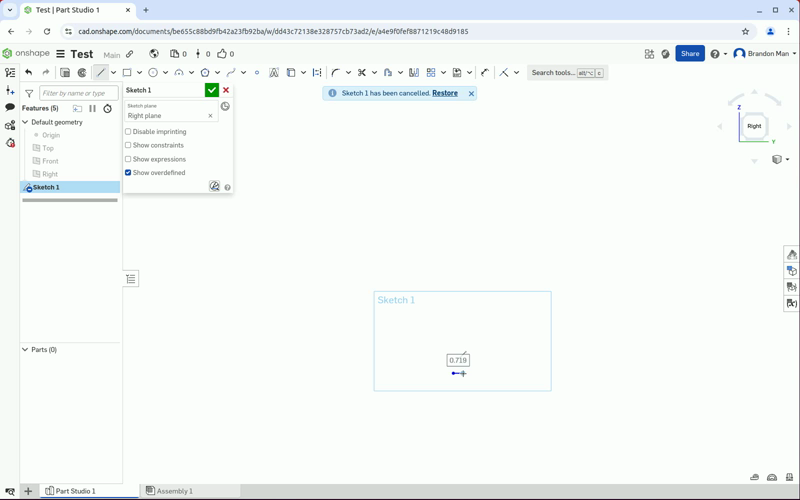
scroll(-6)
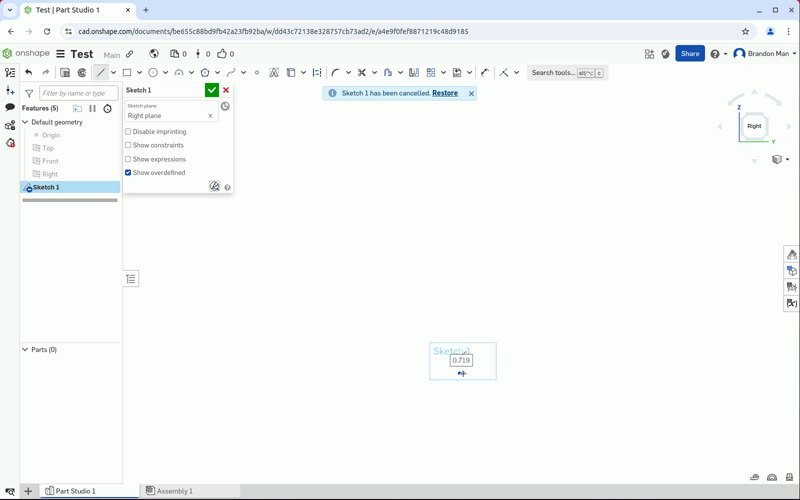
key_up(shift)
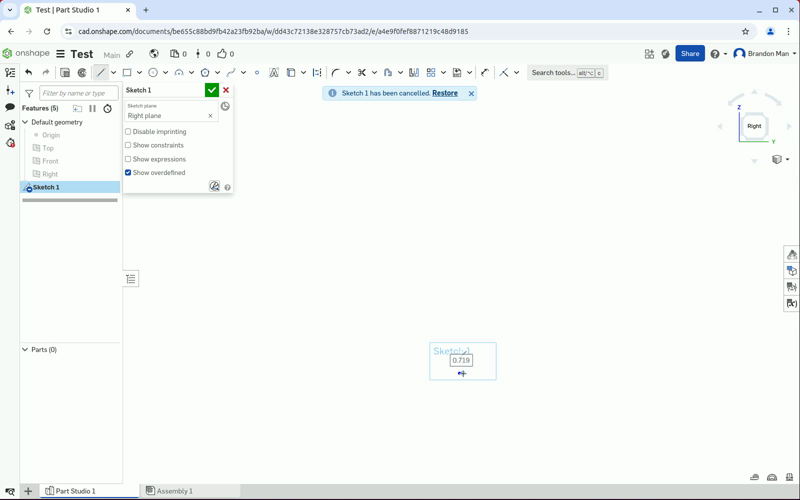
key_down(shift)
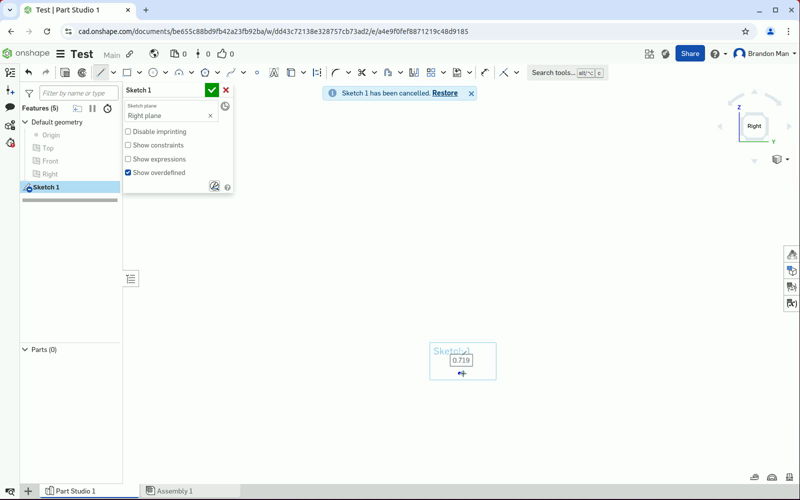
mouse_move(463, 193)
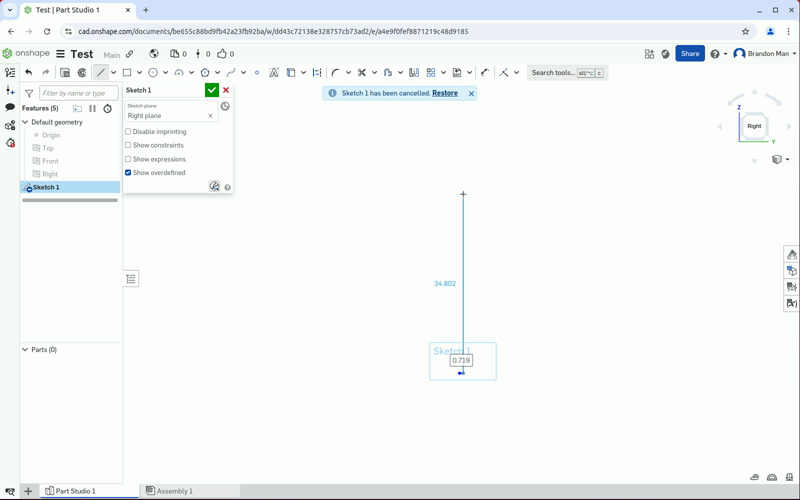
click(463, 193)
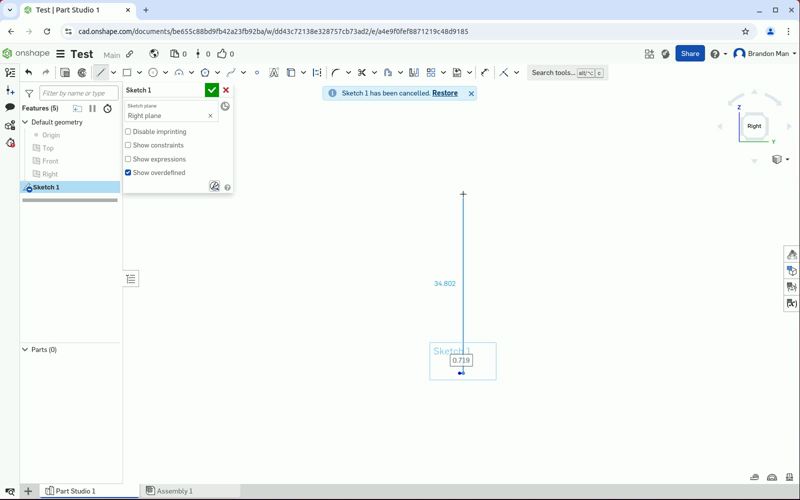
key_up(shift)
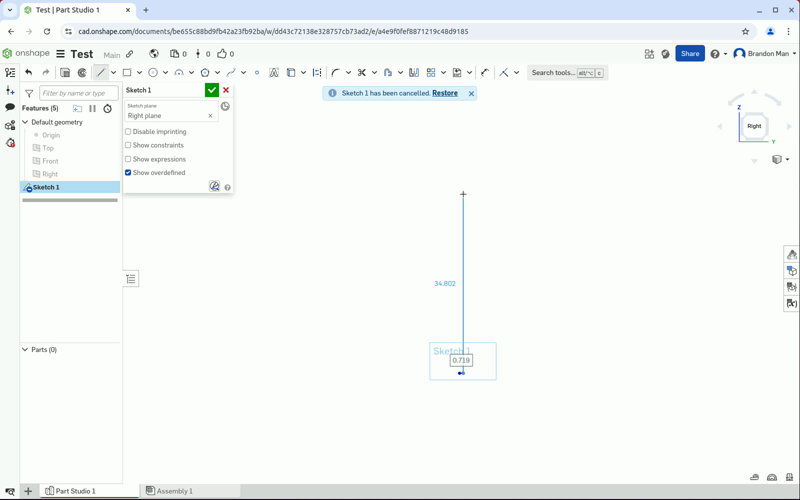
key_down(shift)
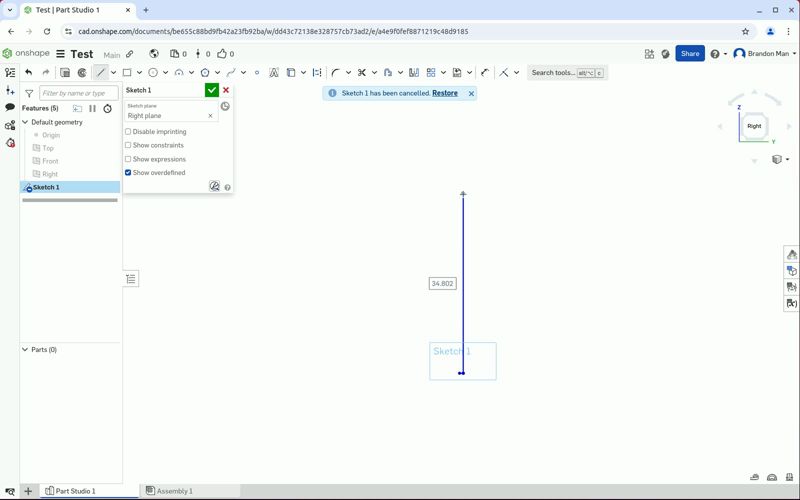
mouse_move(493, 193)
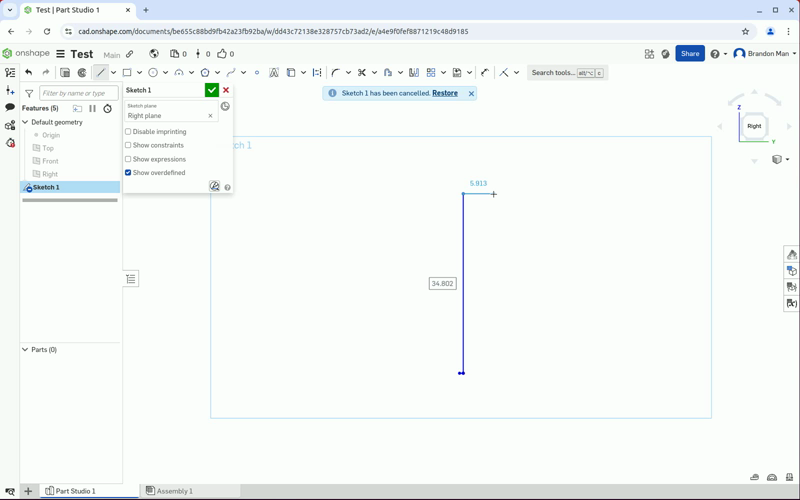
mouse_move(459, 193)
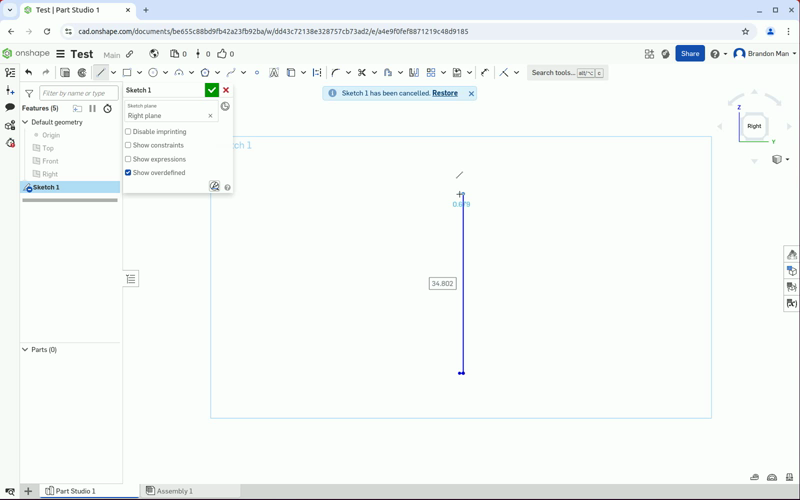
scroll(6)
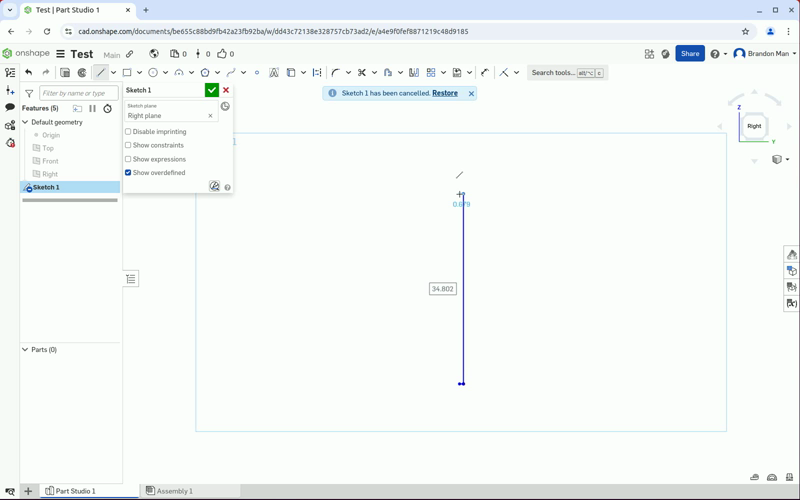
scroll(6)
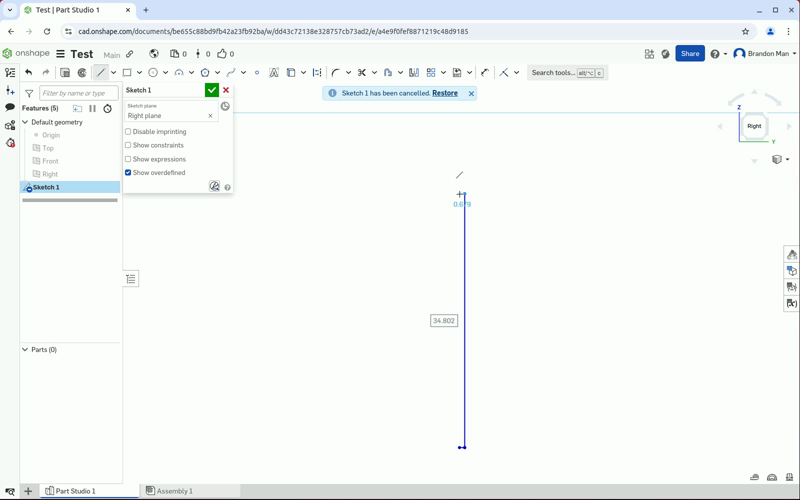
scroll(6)
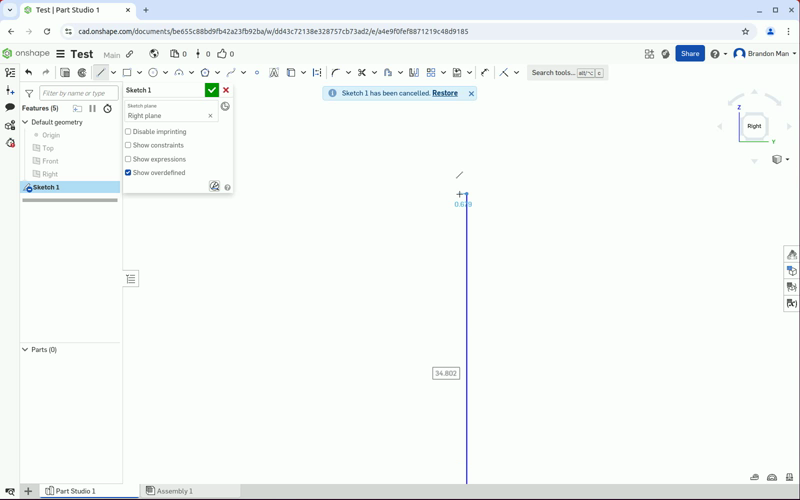
scroll(6)
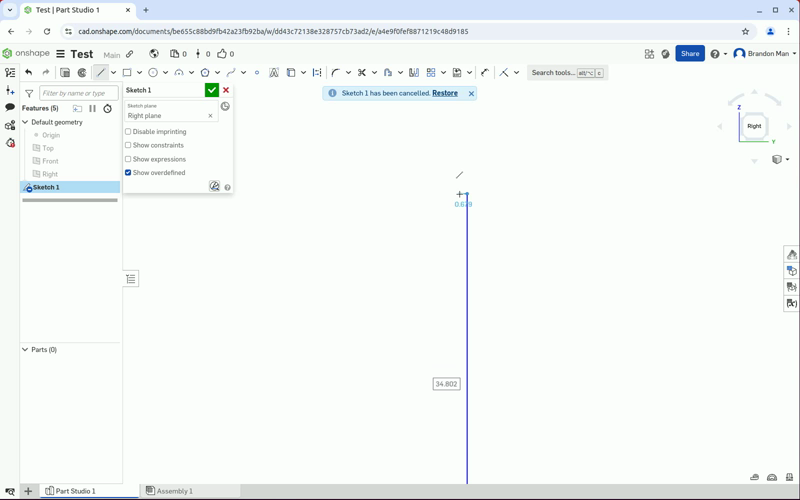
scroll(6)
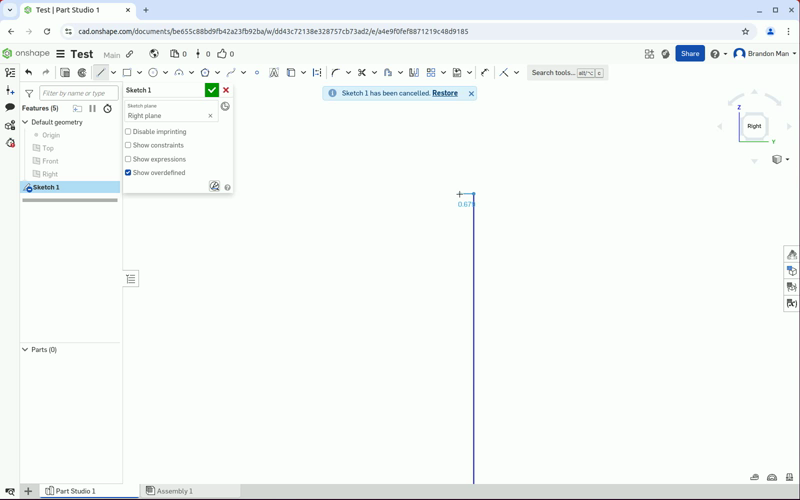
scroll(6)
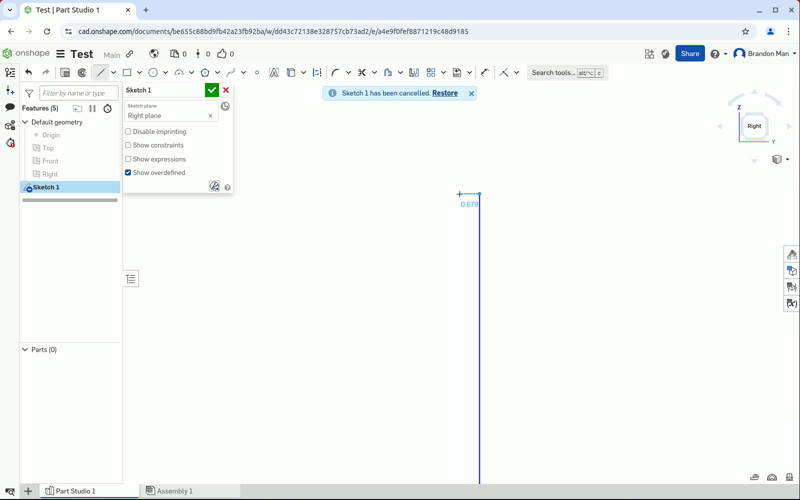
scroll(6)
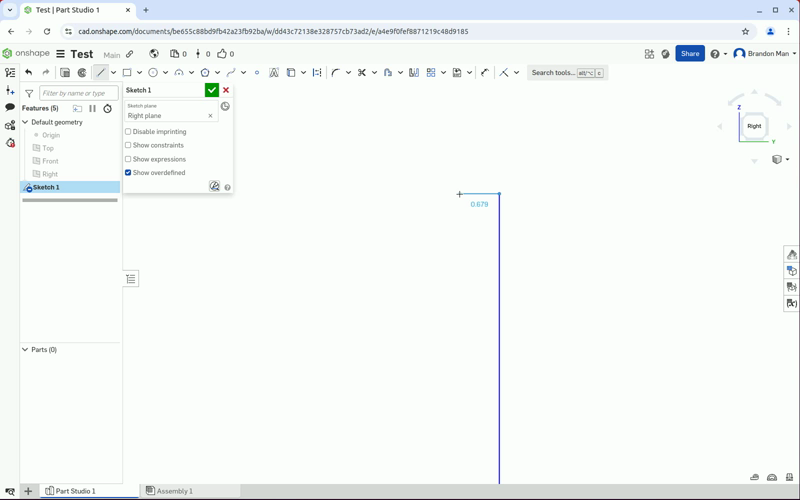
click(459, 193)
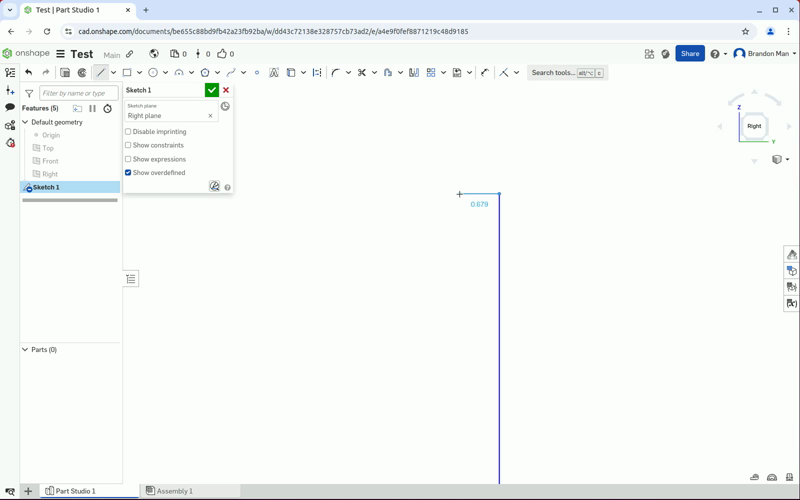
scroll(-6)
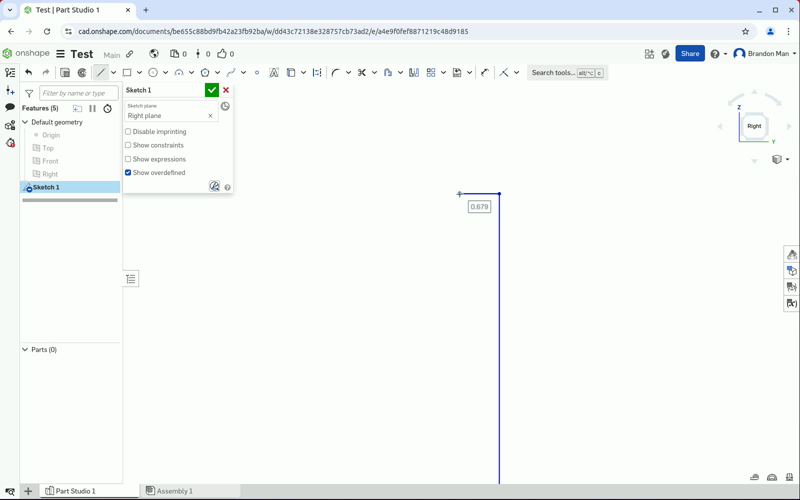
scroll(-6)
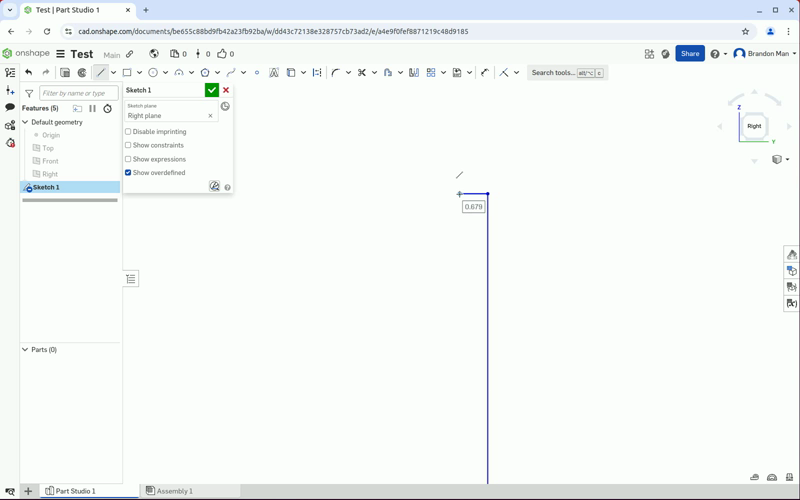
scroll(-6)
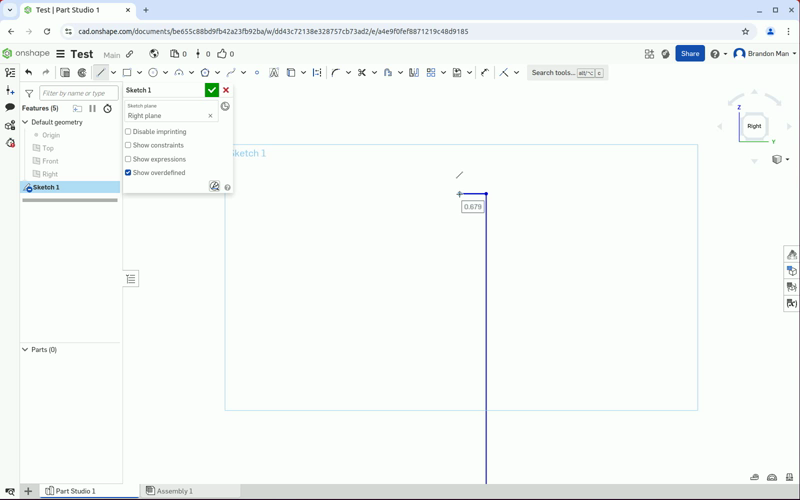
scroll(-6)
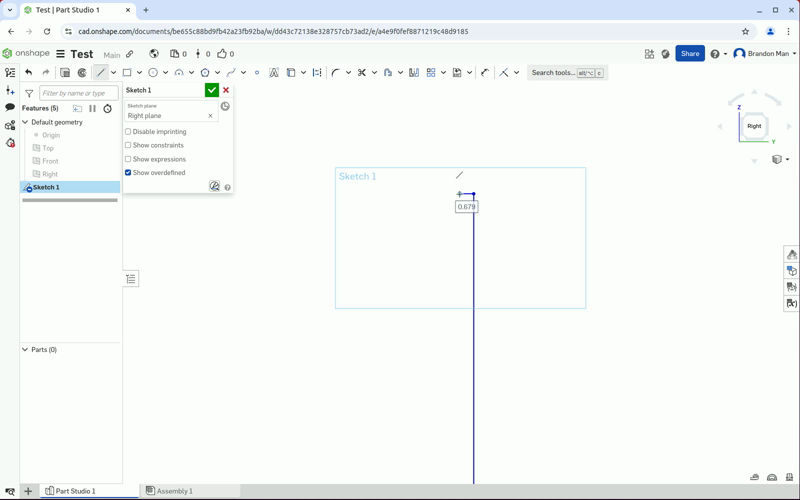
scroll(-6)
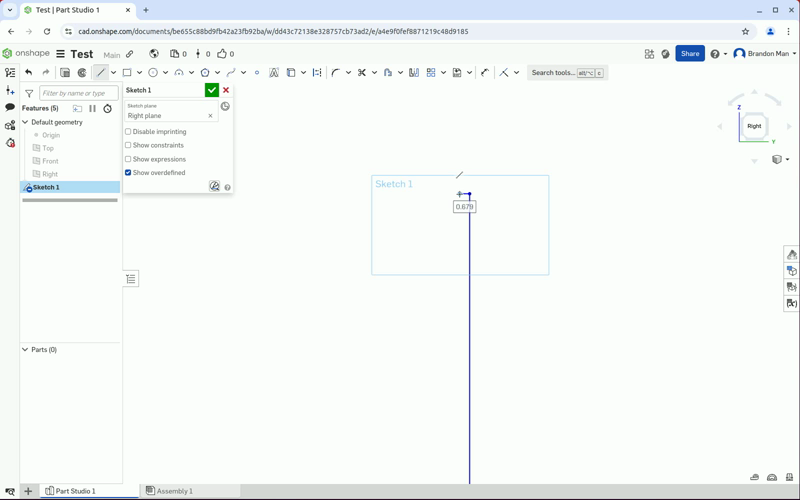
scroll(-6)
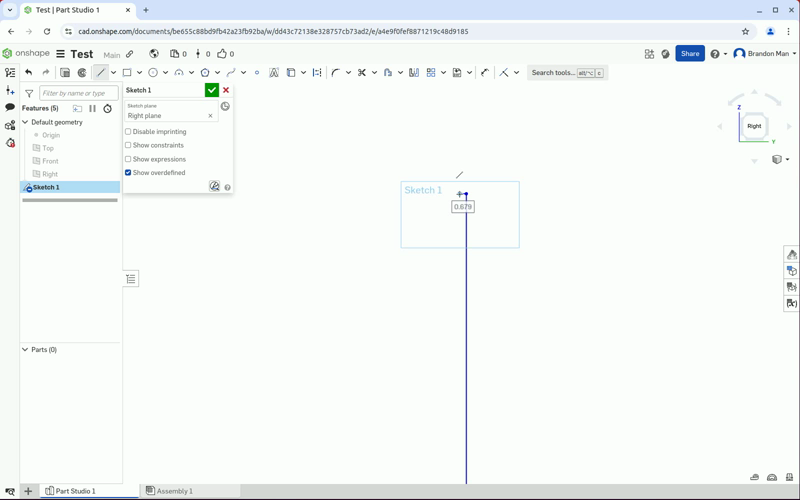
scroll(-6)
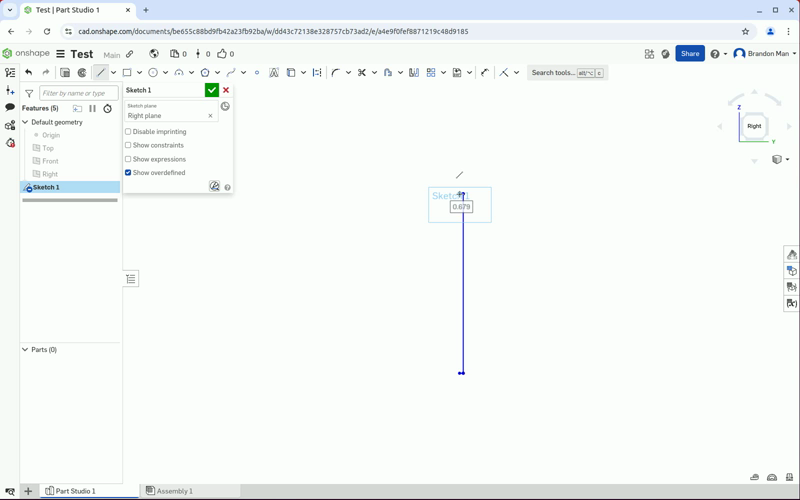
key_up(shift)
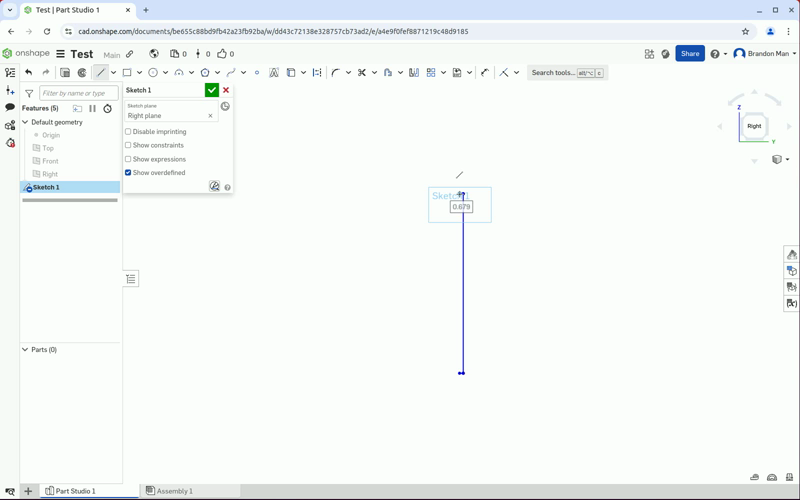
key_down(shift)
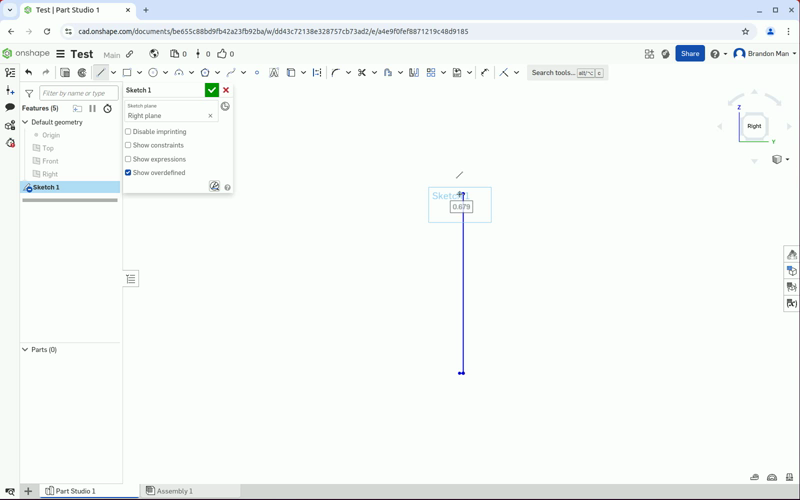
mouse_move(459, 373)
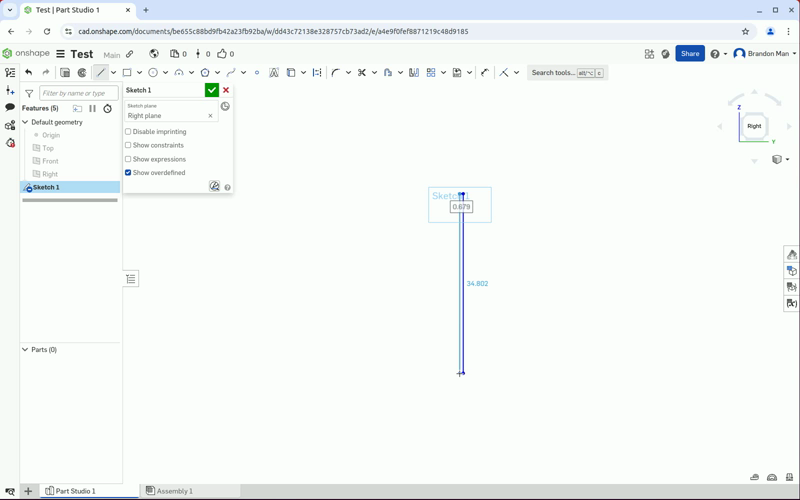
scroll(6)
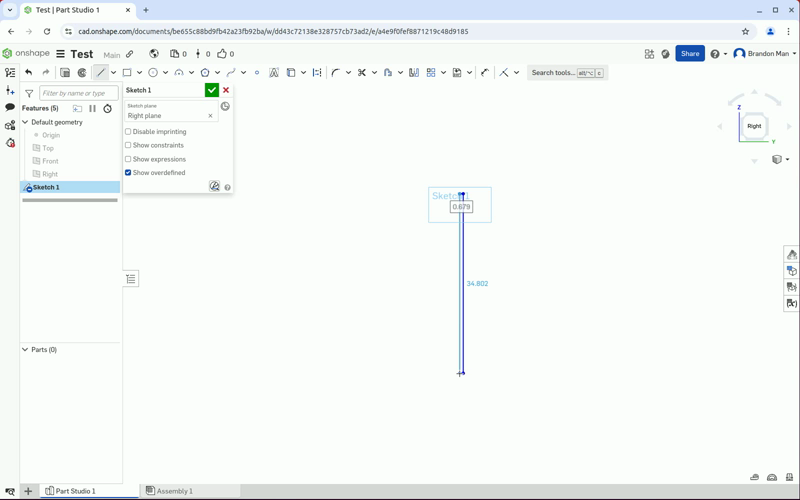
scroll(6)
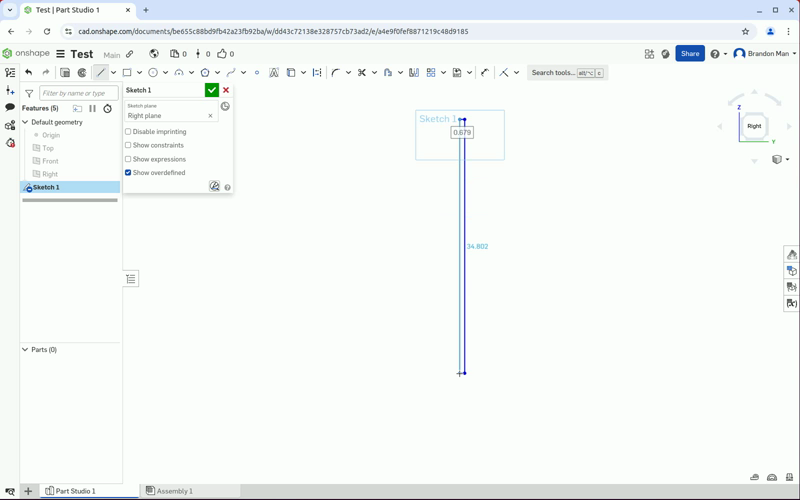
scroll(6)
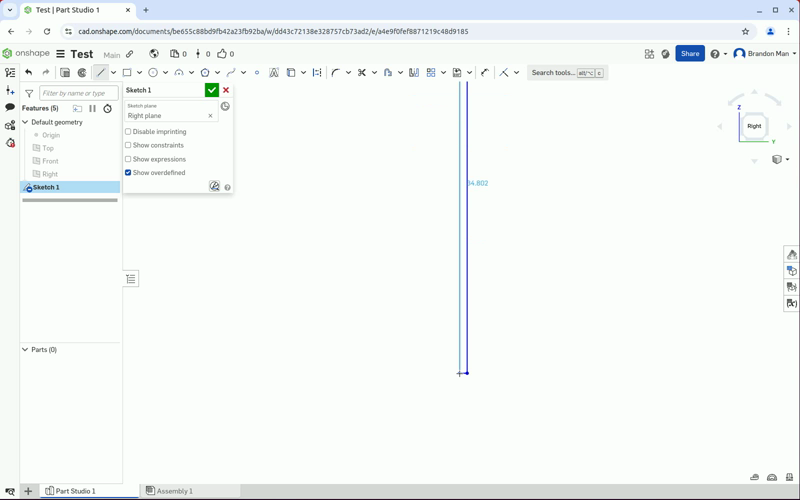
scroll(6)
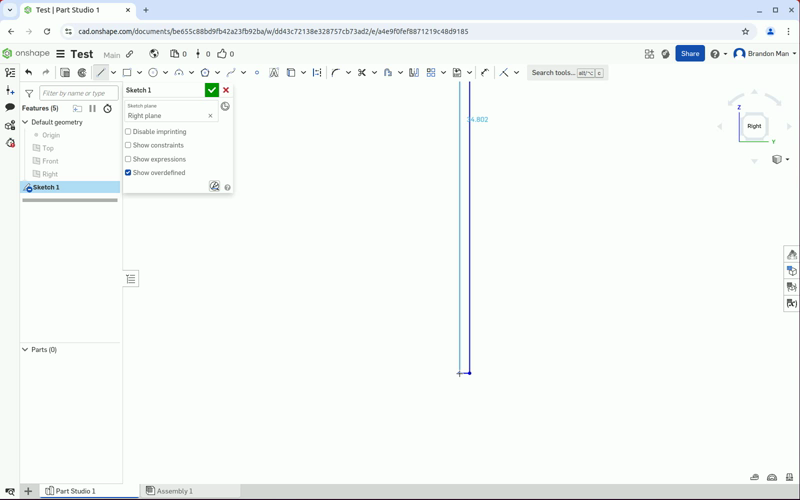
scroll(6)
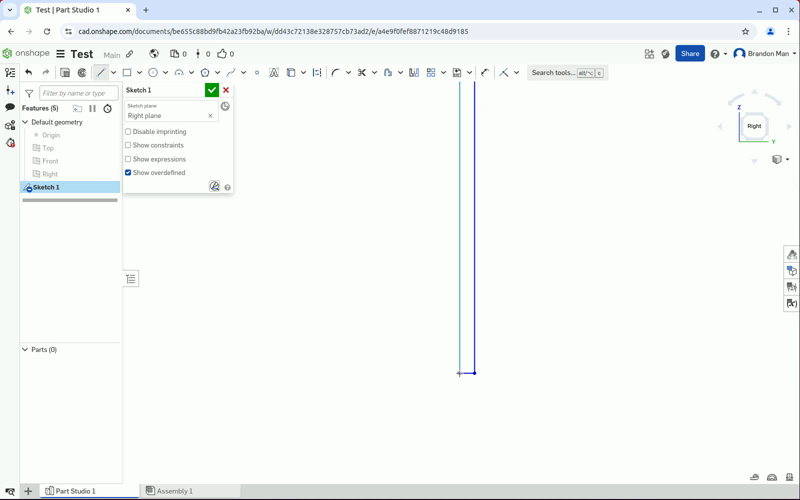
scroll(6)
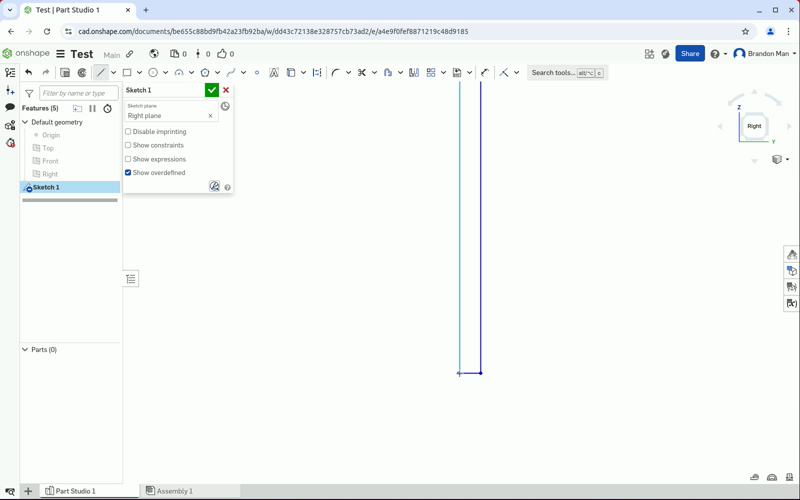
scroll(6)
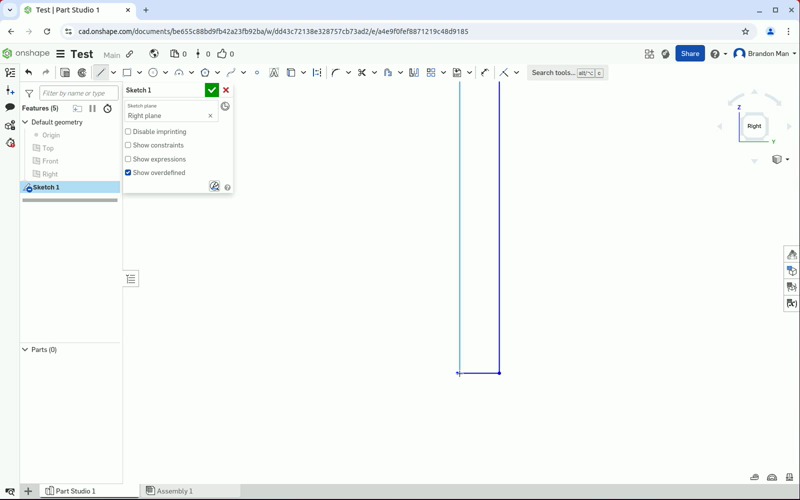
key_up(shift)
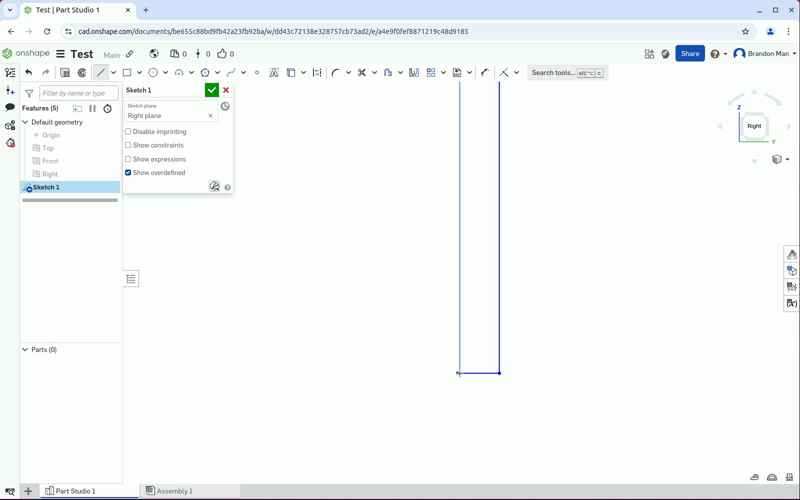
click(459, 373)
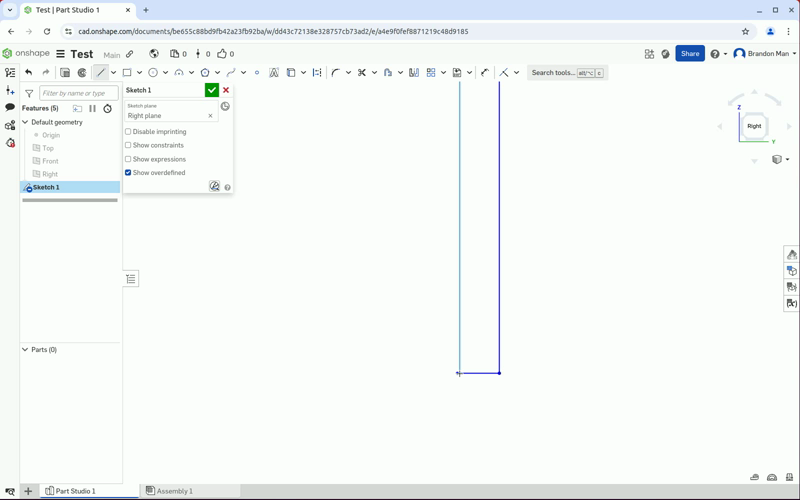
scroll(-6)
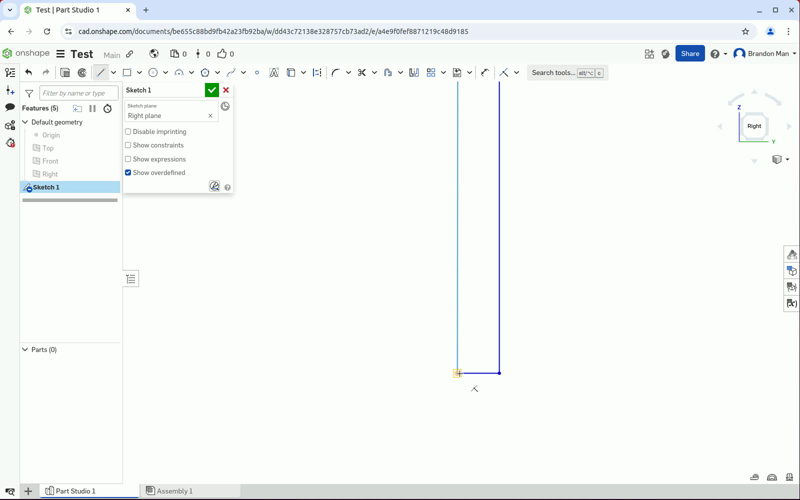
scroll(-6)
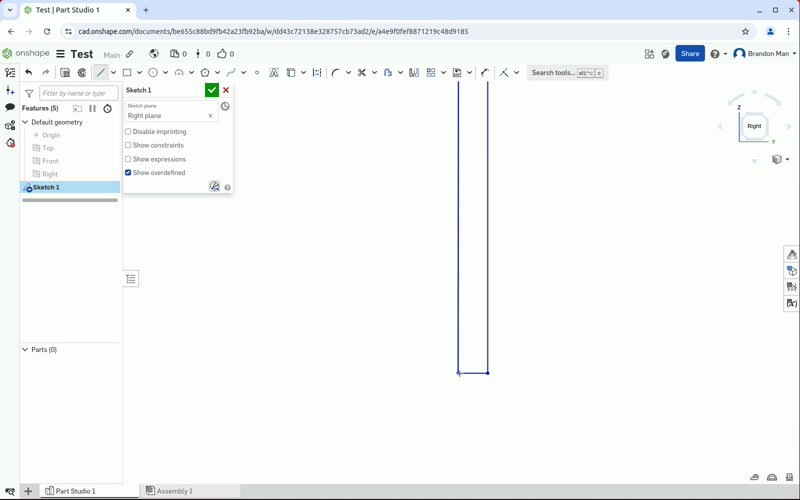
scroll(-6)
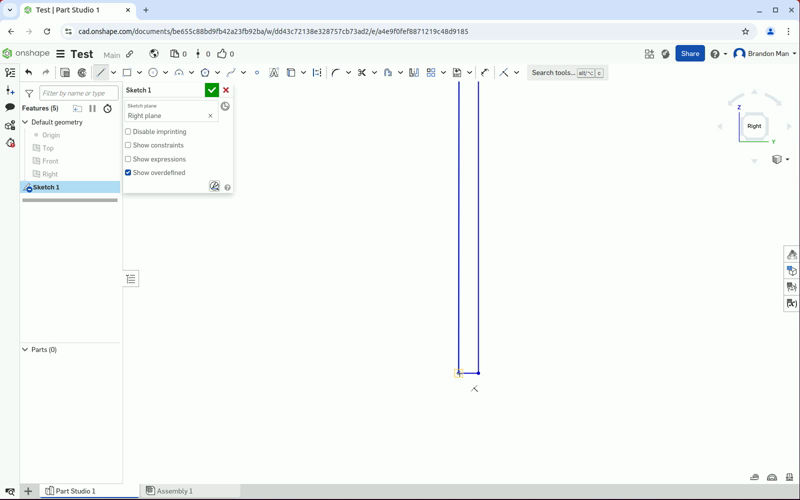
scroll(-6)
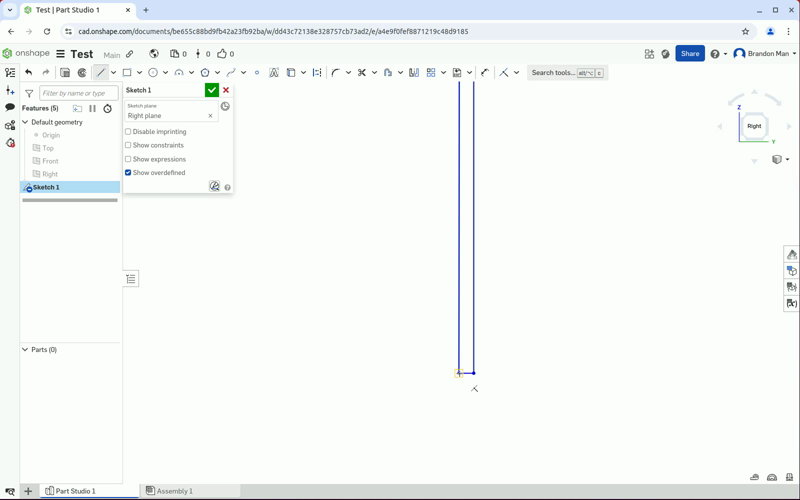
scroll(-6)
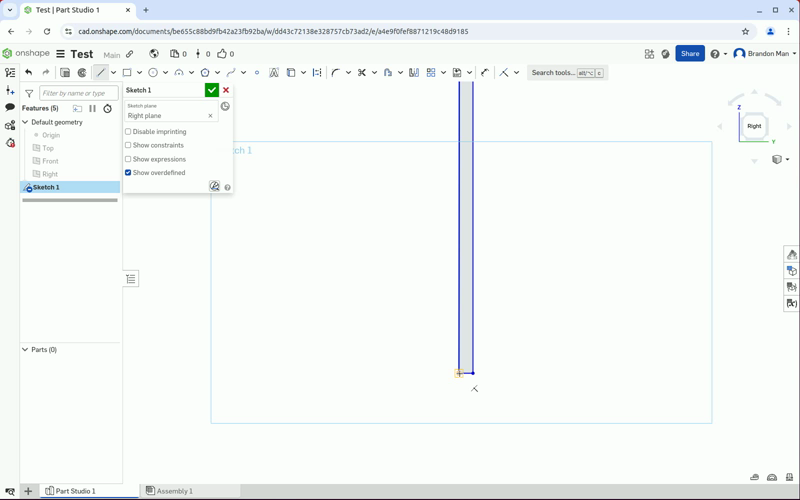
scroll(-6)
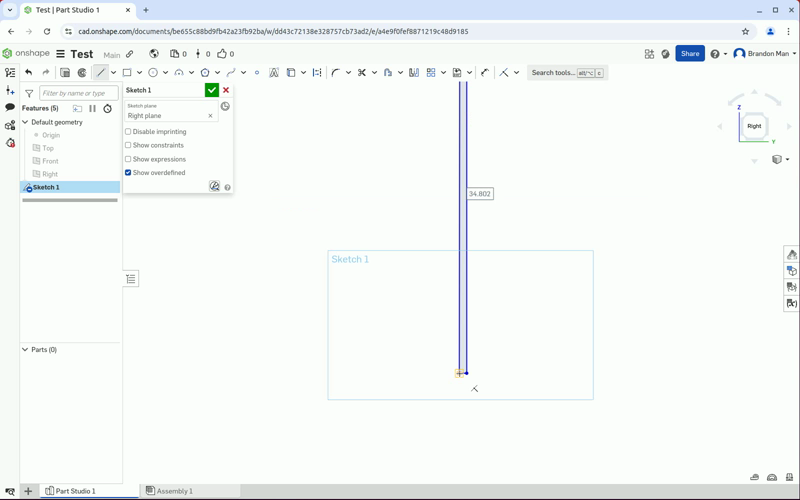
scroll(-6)
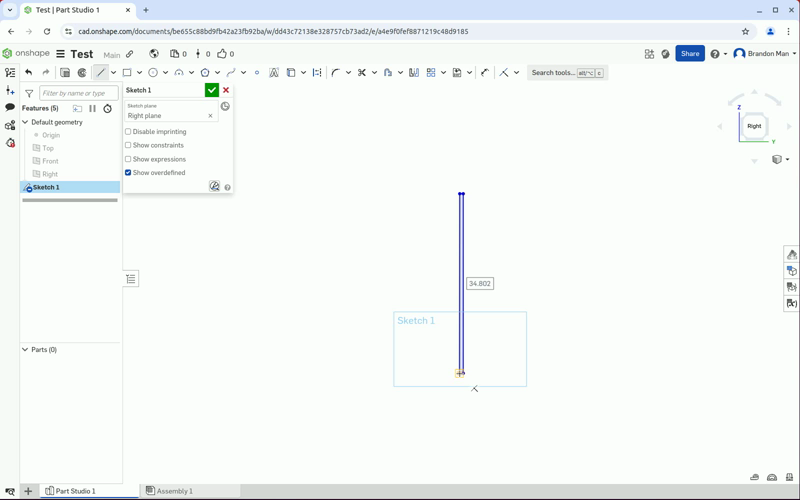
key(esc)
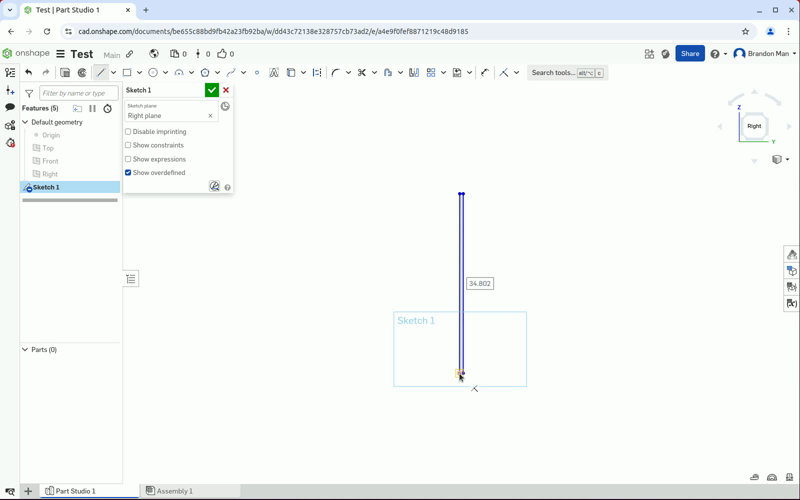
mouse_move(460, 194)
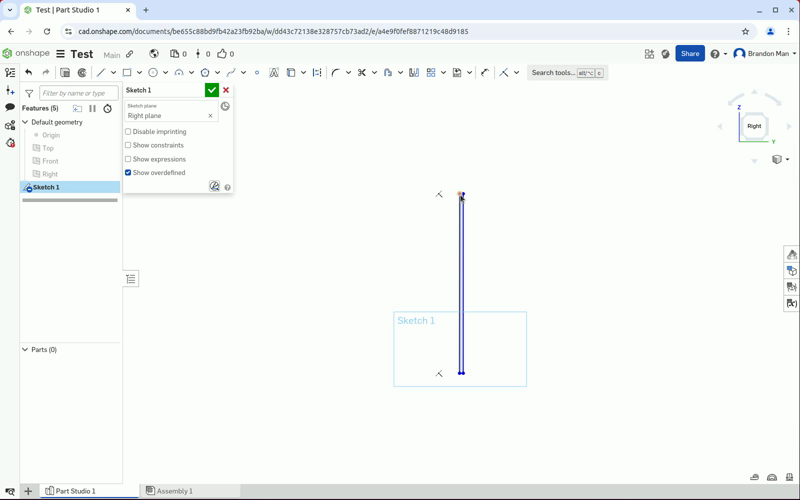
scroll(6)
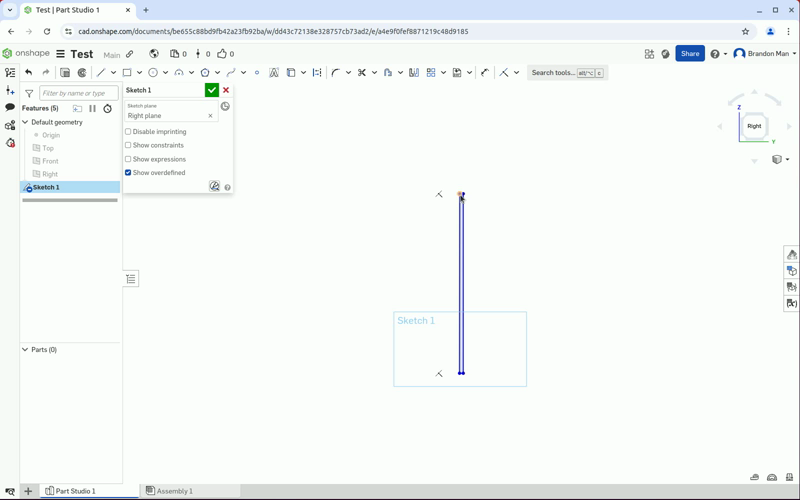
scroll(6)
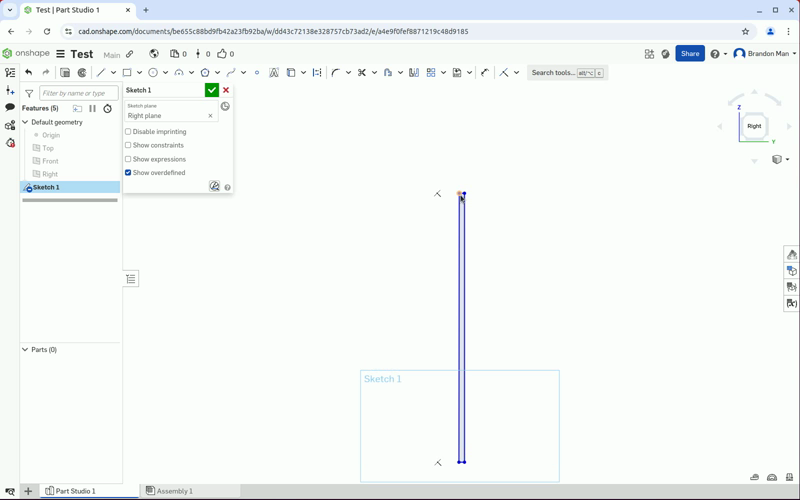
scroll(6)
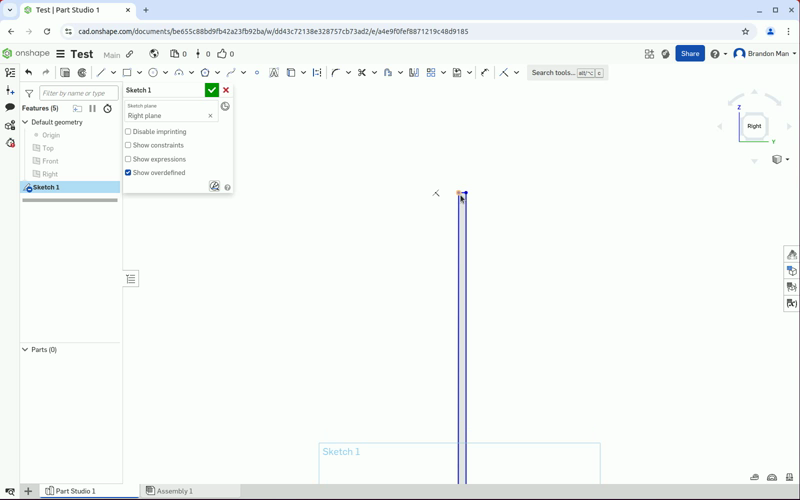
scroll(6)
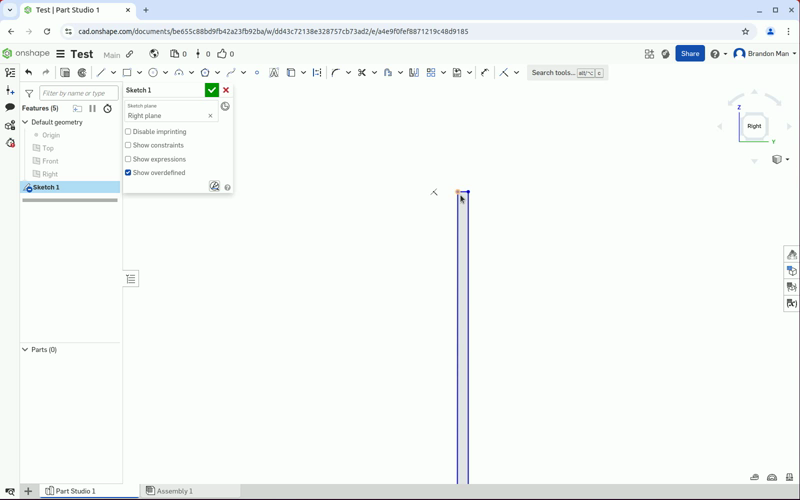
scroll(6)
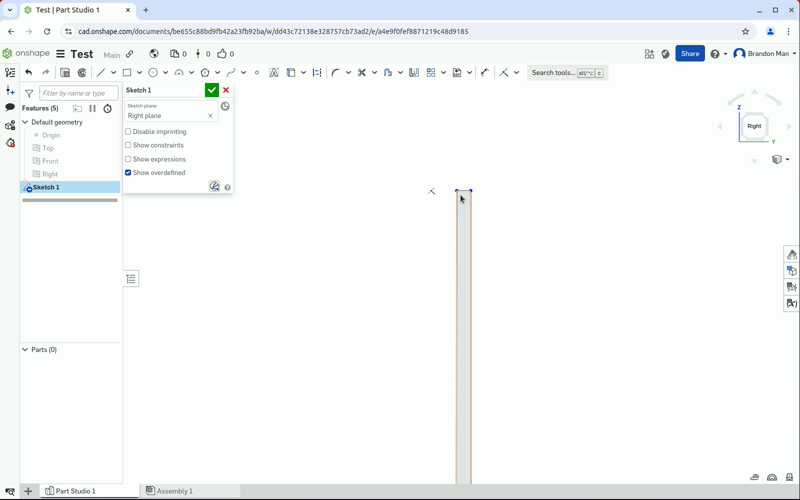
scroll(6)
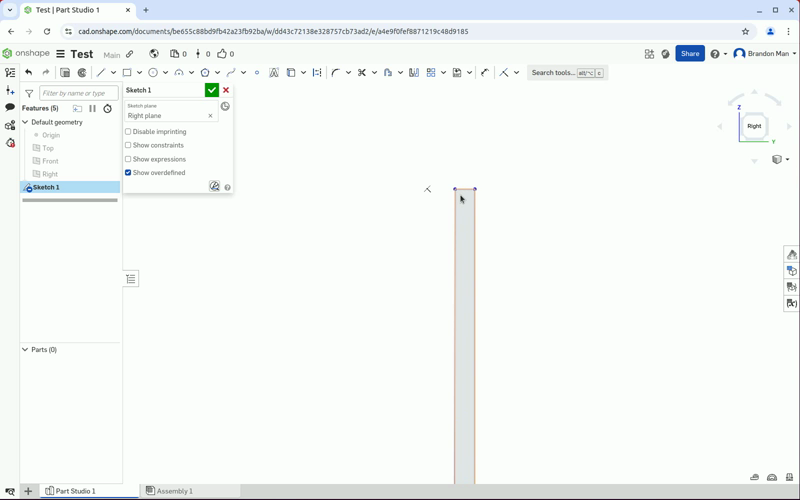
scroll(6)
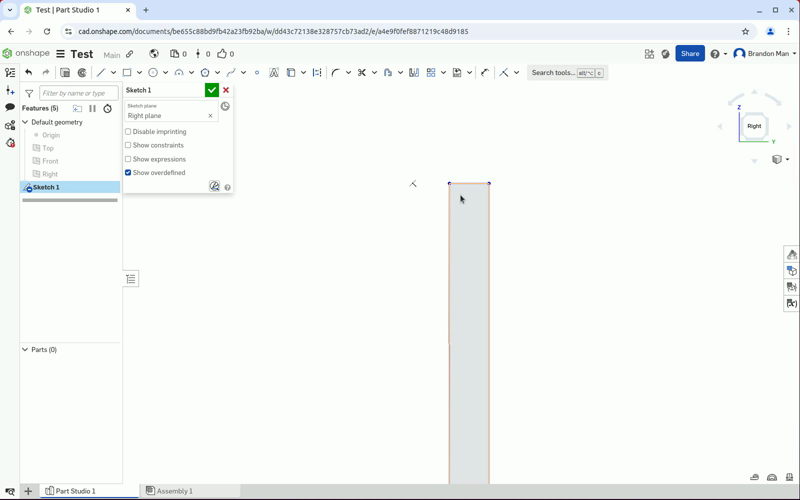
click(460, 194)
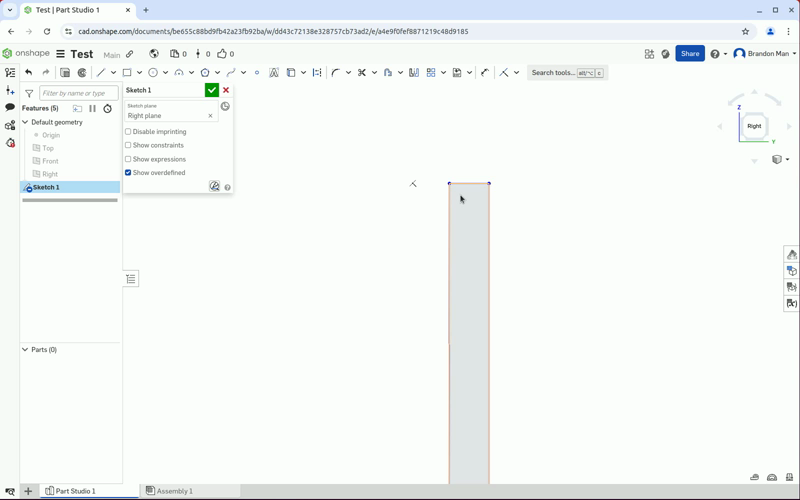
scroll(-6)
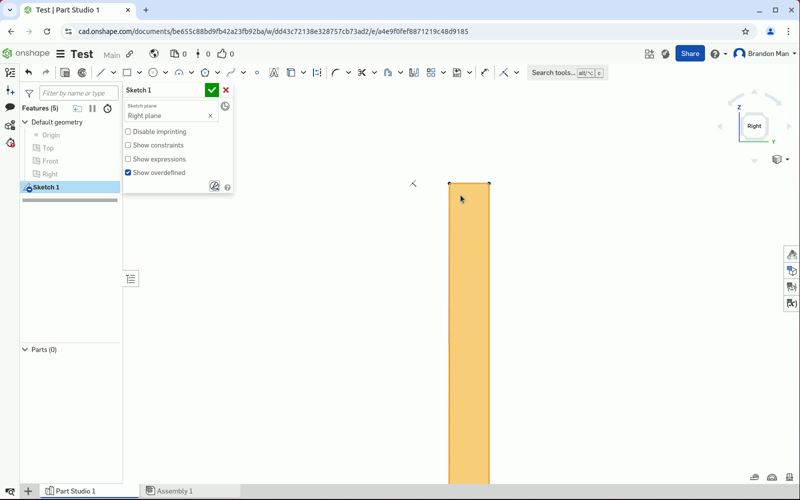
scroll(-6)
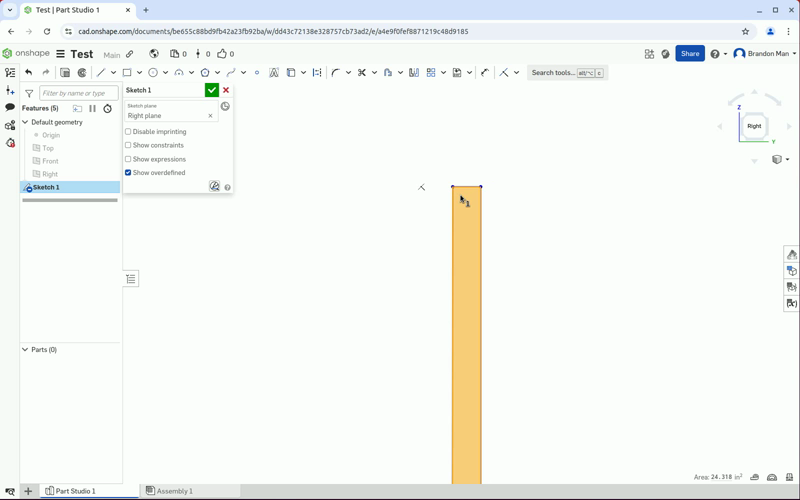
scroll(-6)
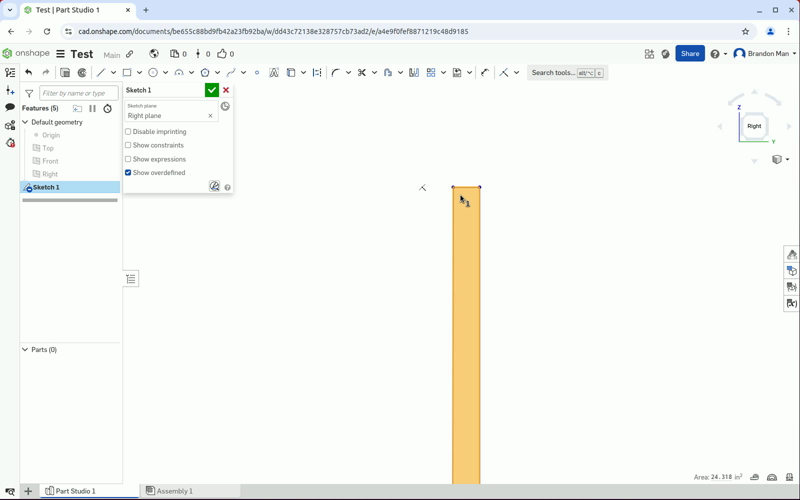
scroll(-6)
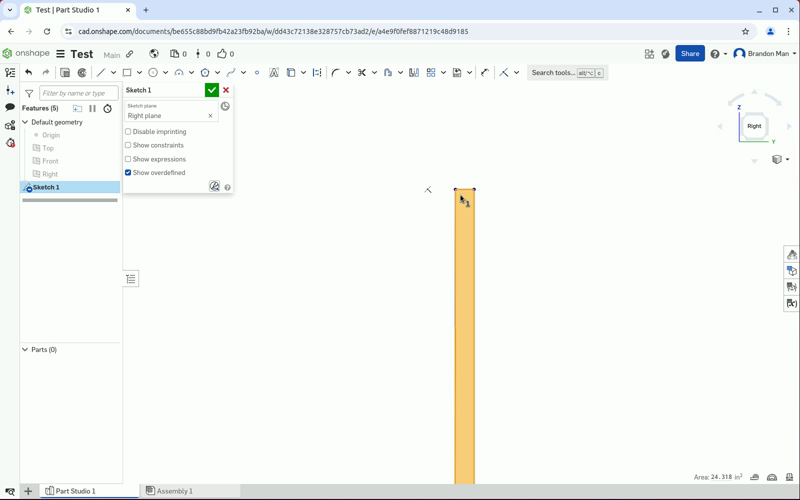
scroll(-6)
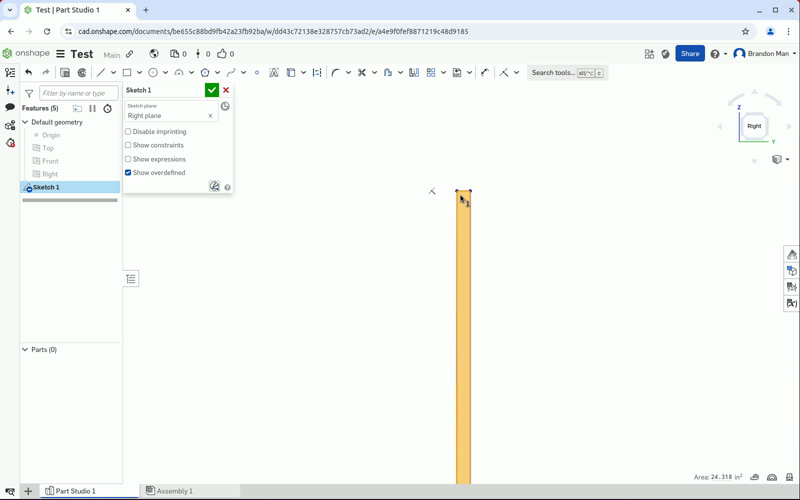
scroll(-6)
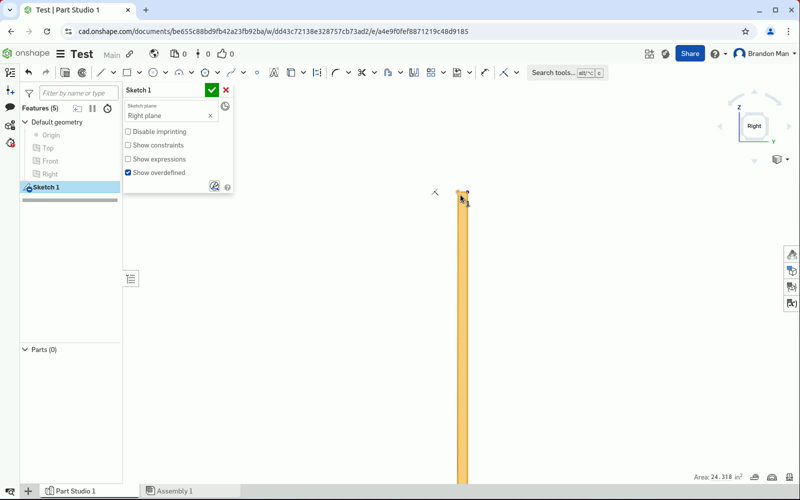
scroll(-6)
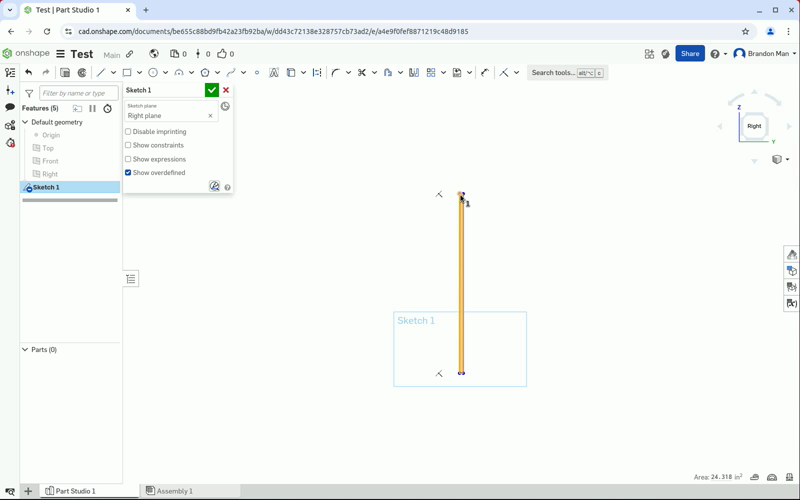
mouse_move(73, 352)
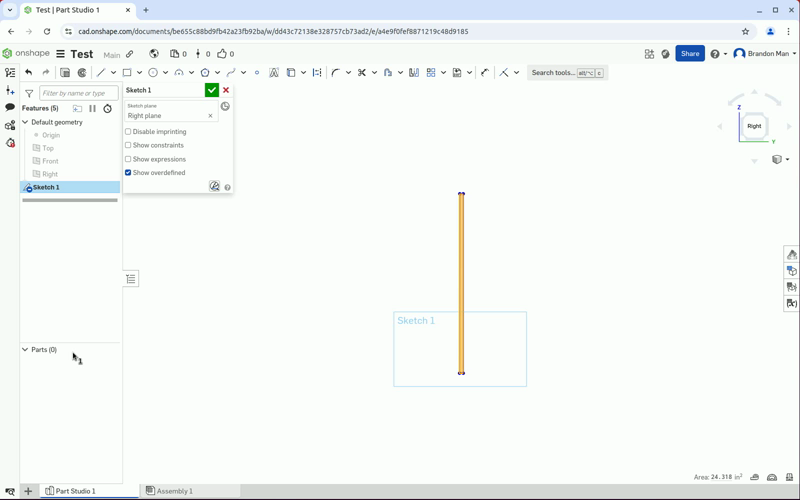
key(shift+y)
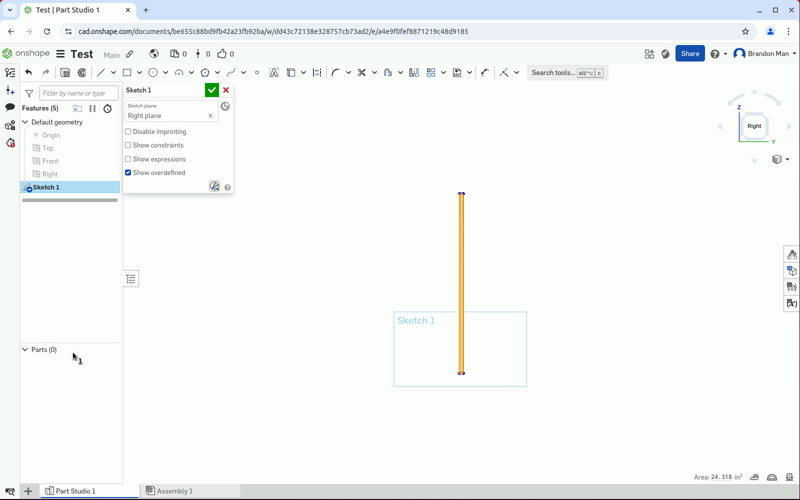
key(shift+e)
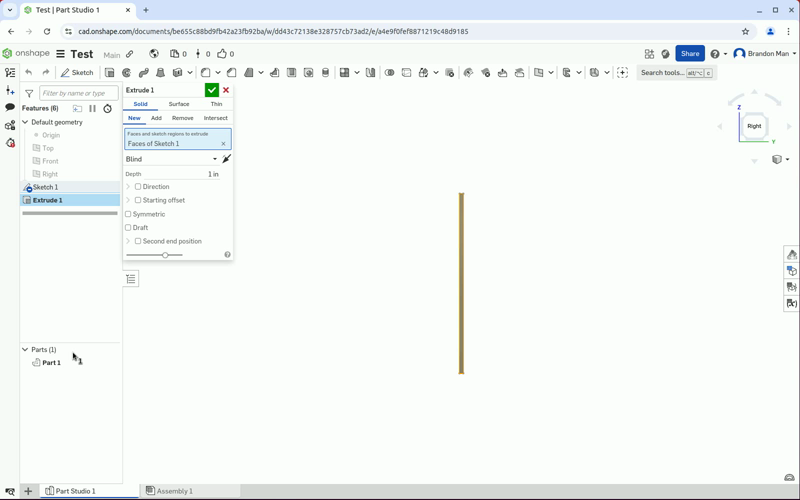
mouse_move(143, 106)
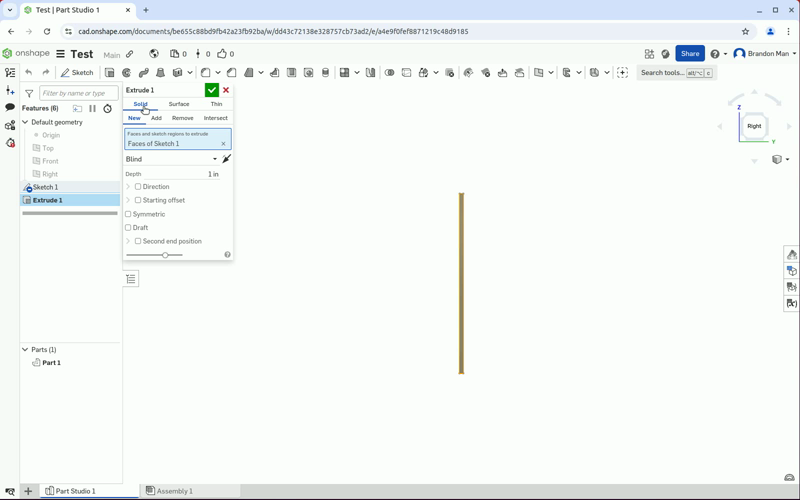
click(143, 106)
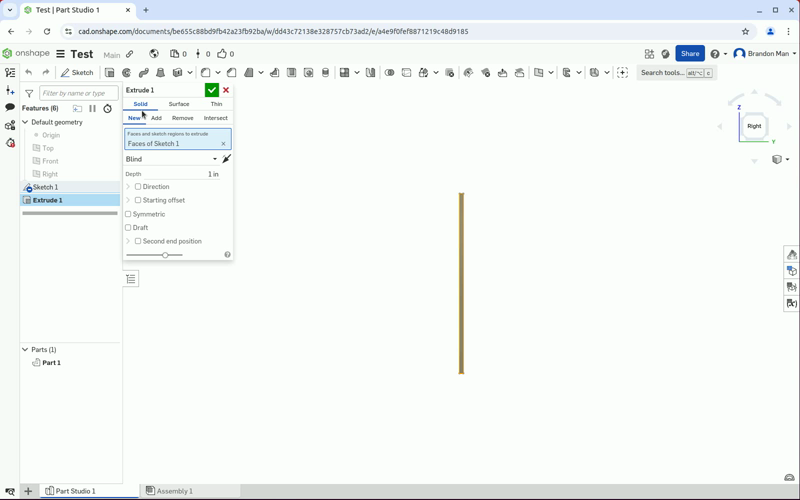
mouse_move(137, 120)
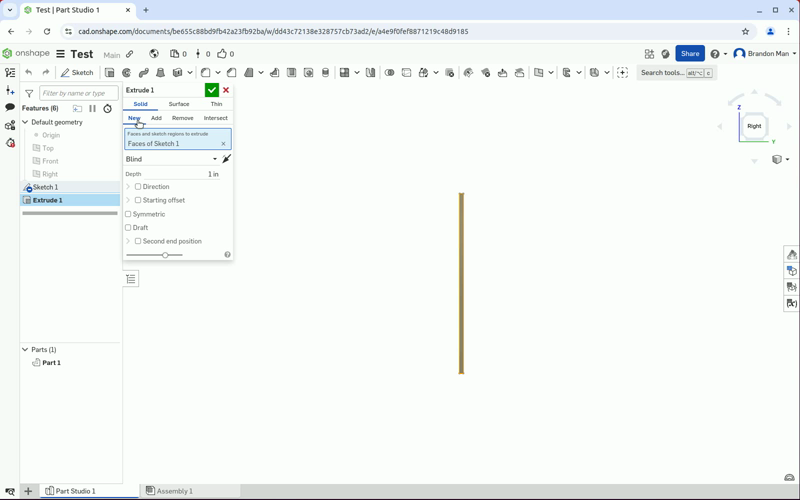
click(137, 120)
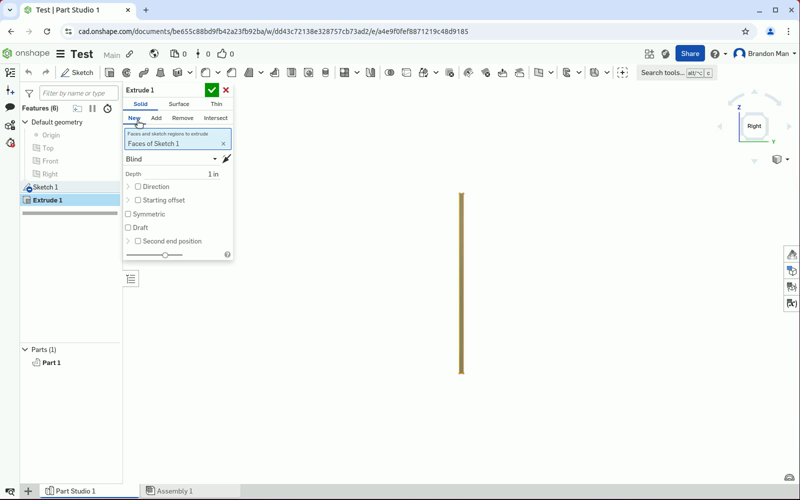
key(tab, 4)
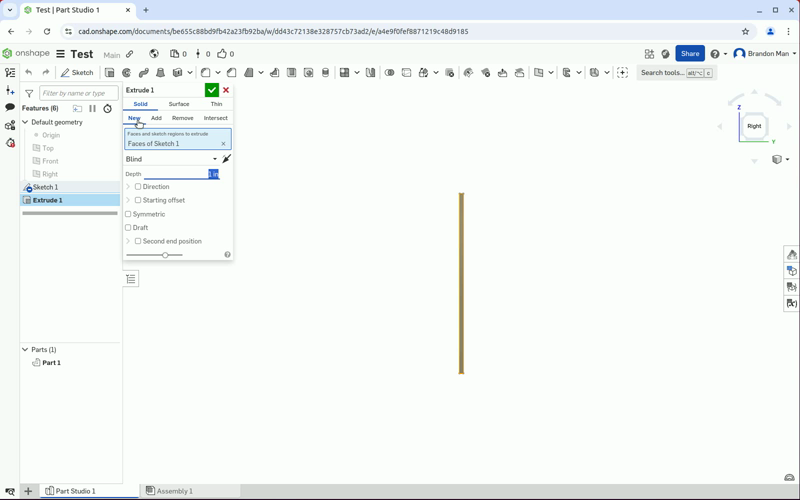
text(46.216)
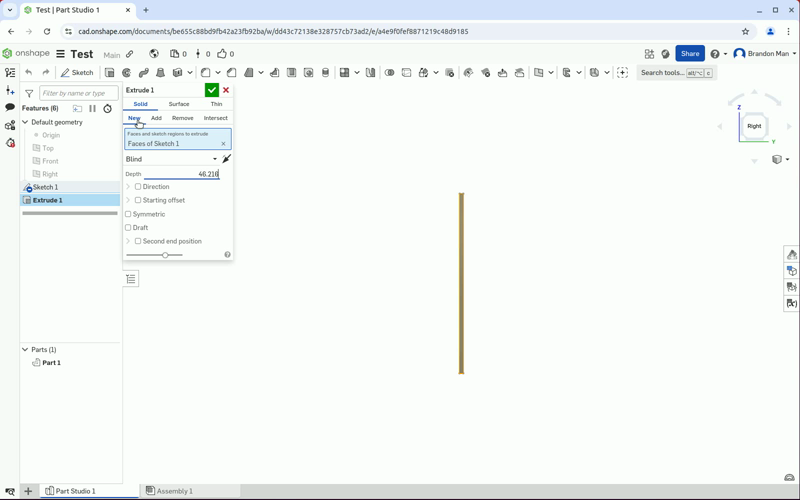
key(tab, 3)
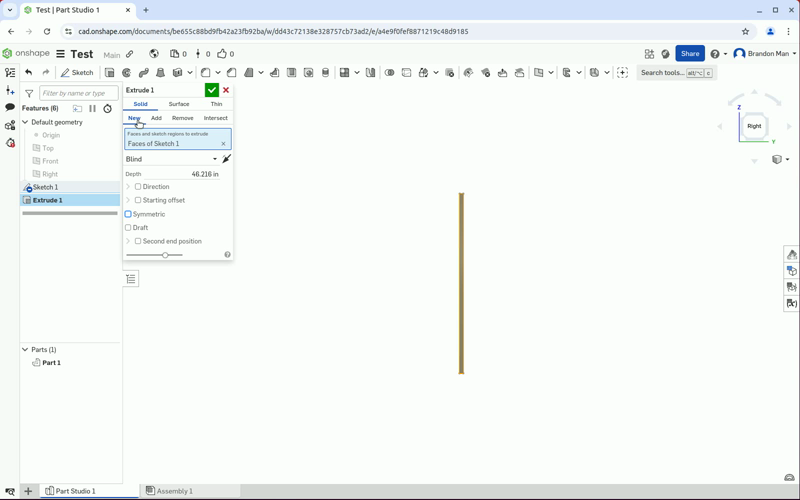
key(space)
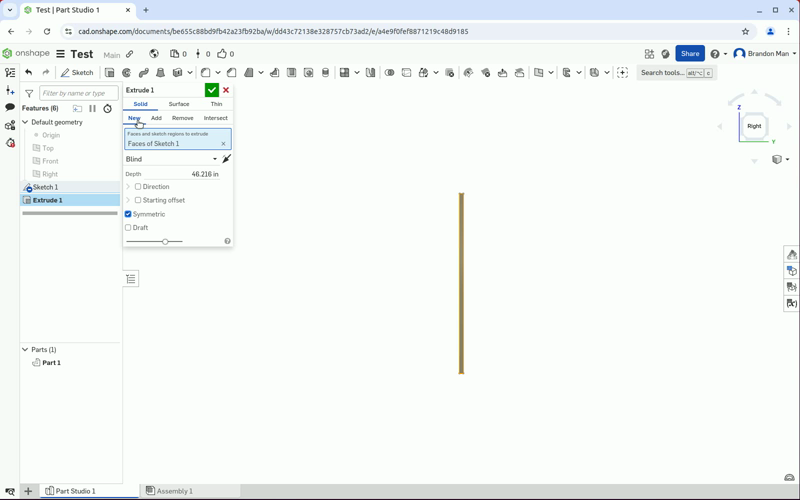
key(enter)
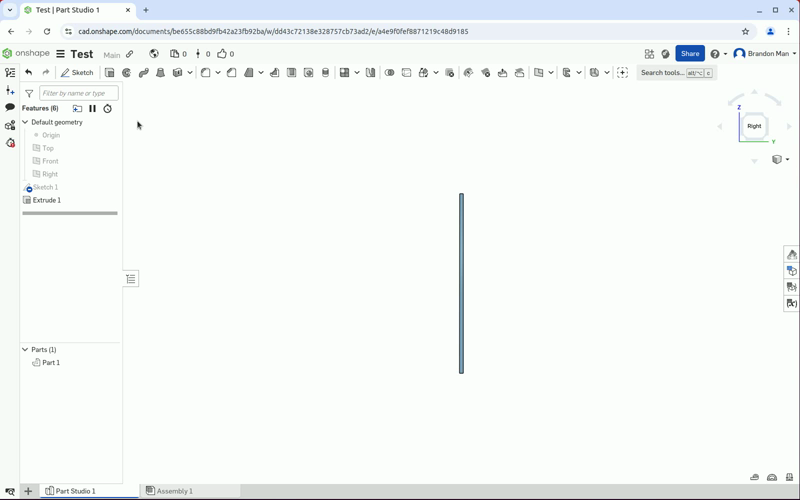
key(shift+h)
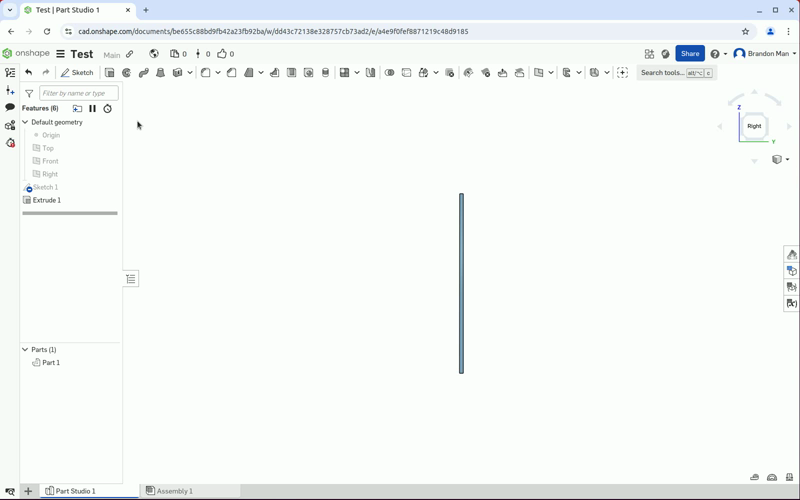
key(shift+h)
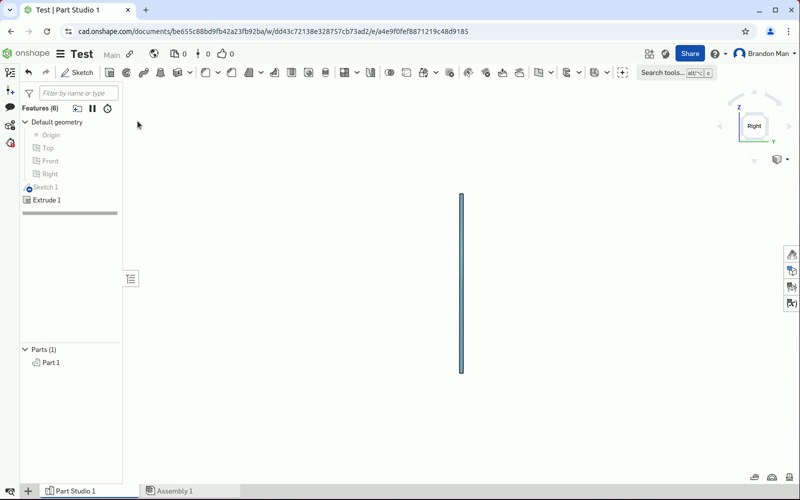
mouse_move(73, 189)
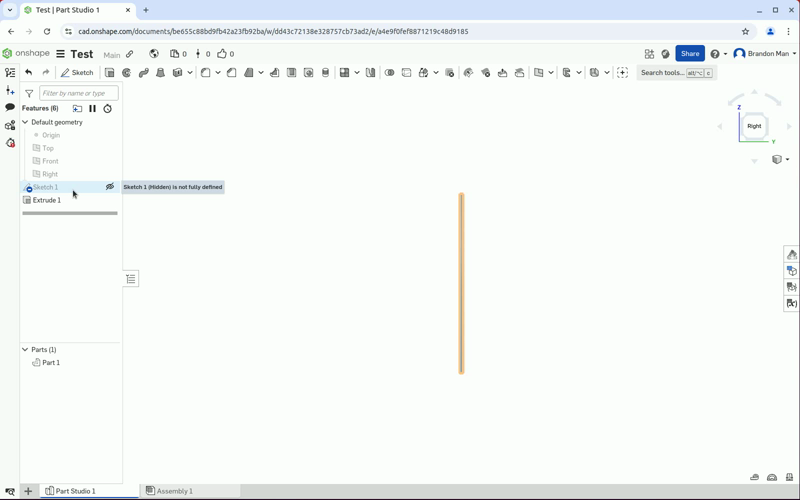
click(73, 189)
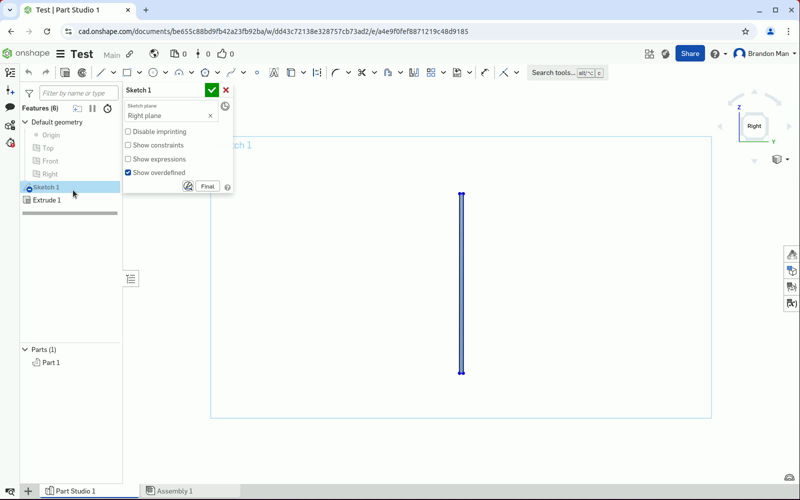
mouse_move(229, 92)
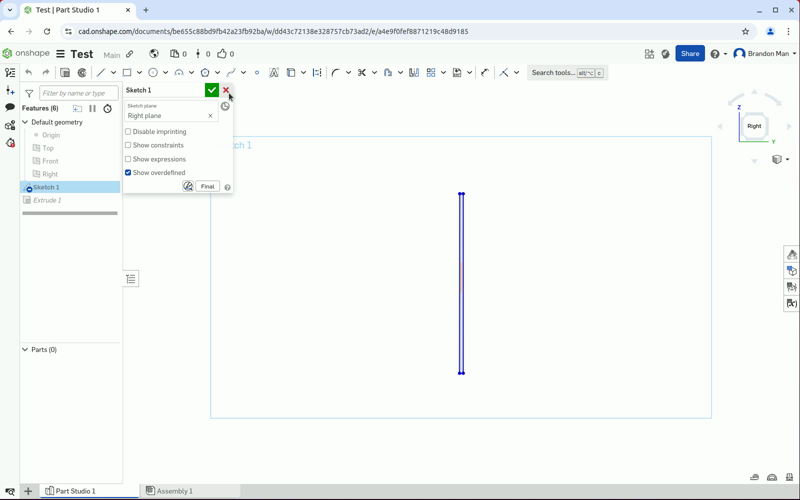
click(229, 92)
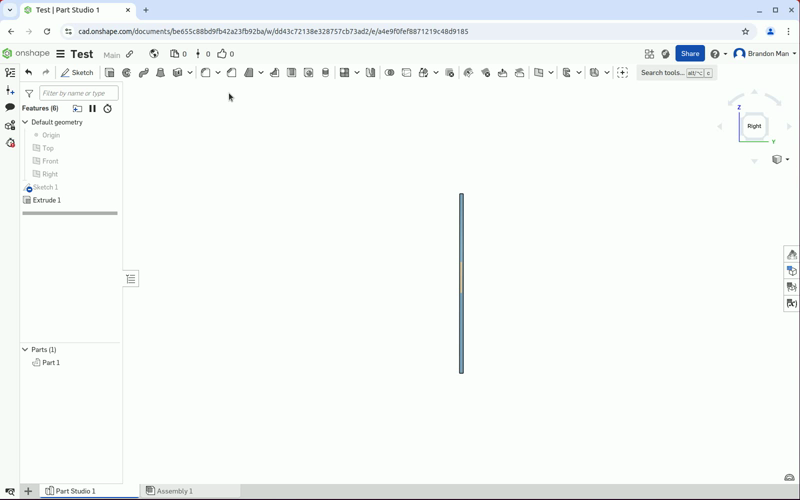
mouse_move(541, 75)
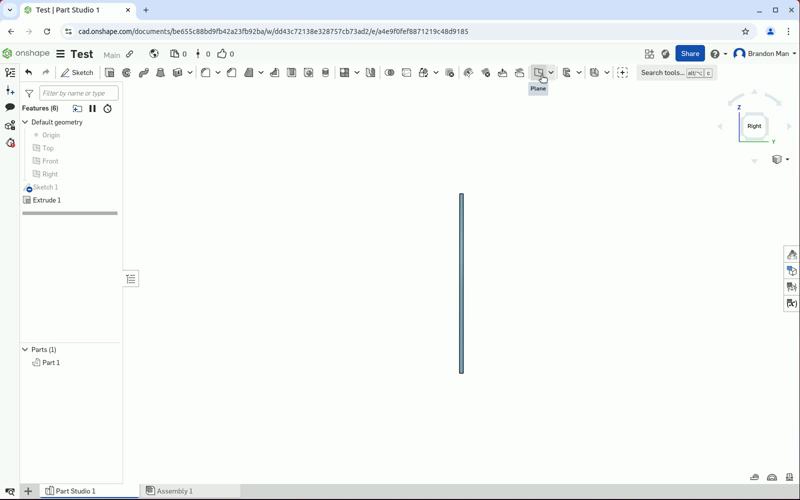
click(541, 75)
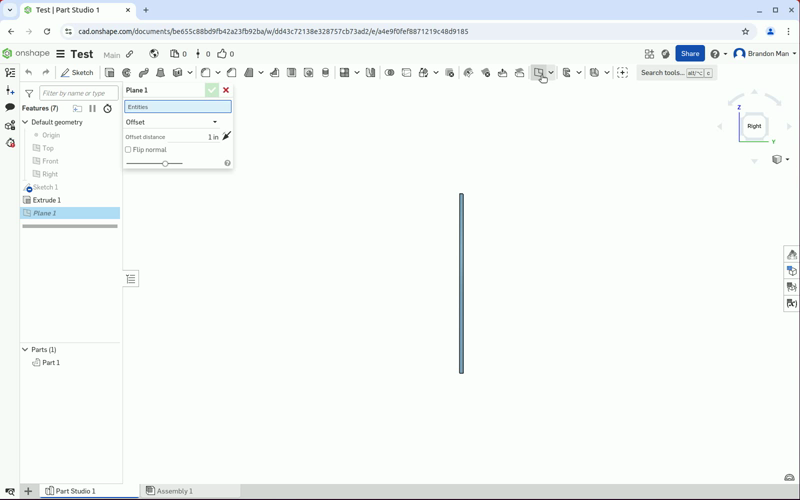
mouse_move(73, 176)
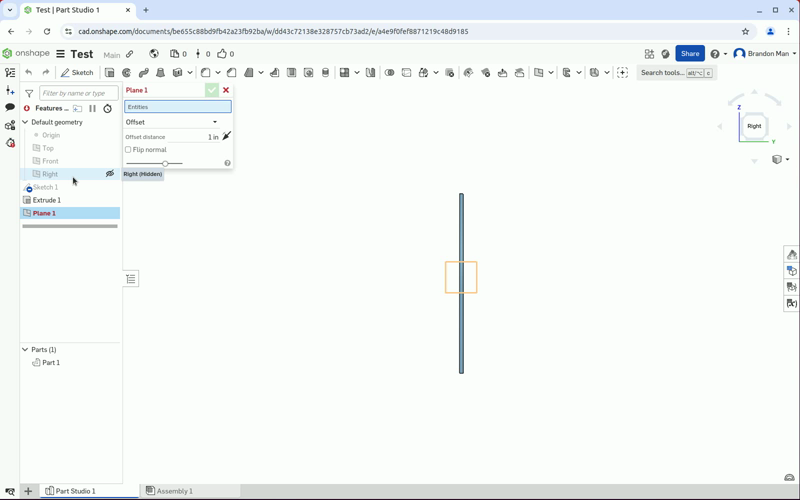
click(73, 176)
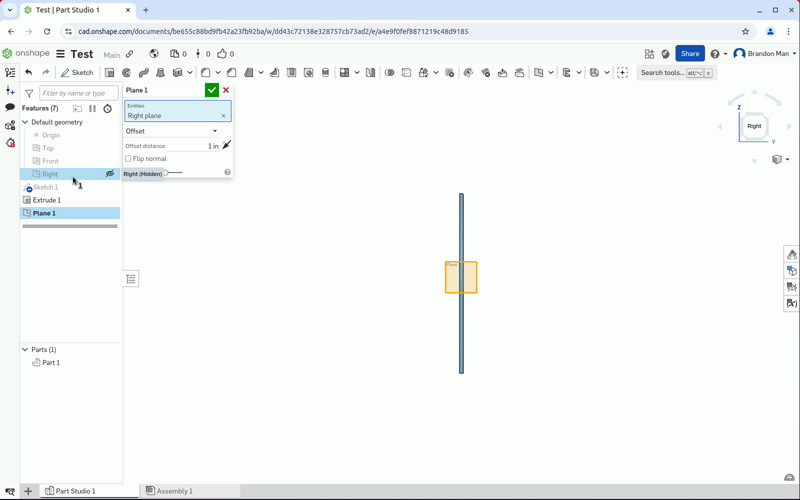
key(tab, 2)
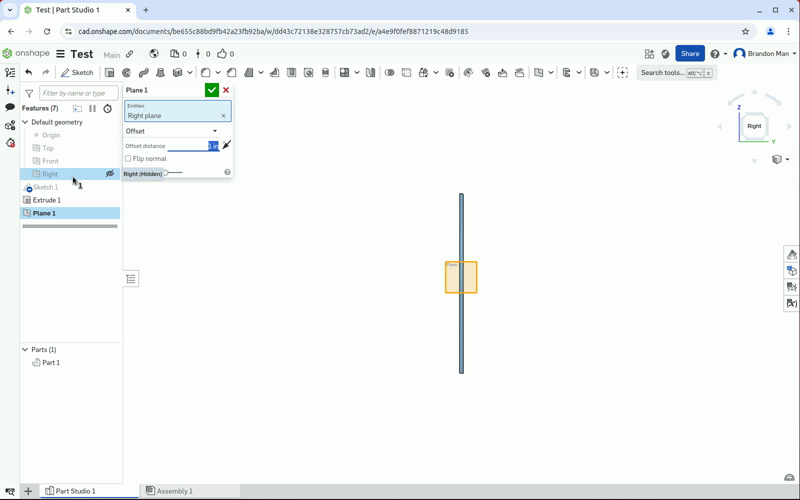
text(23.108)
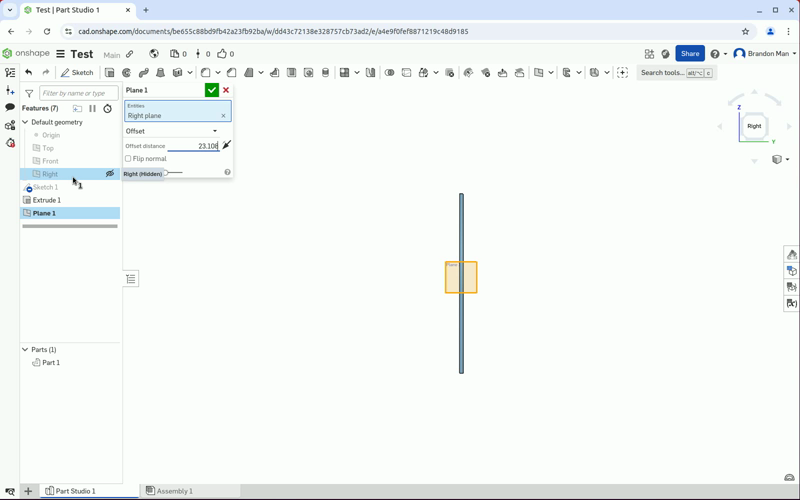
key(enter, 2)
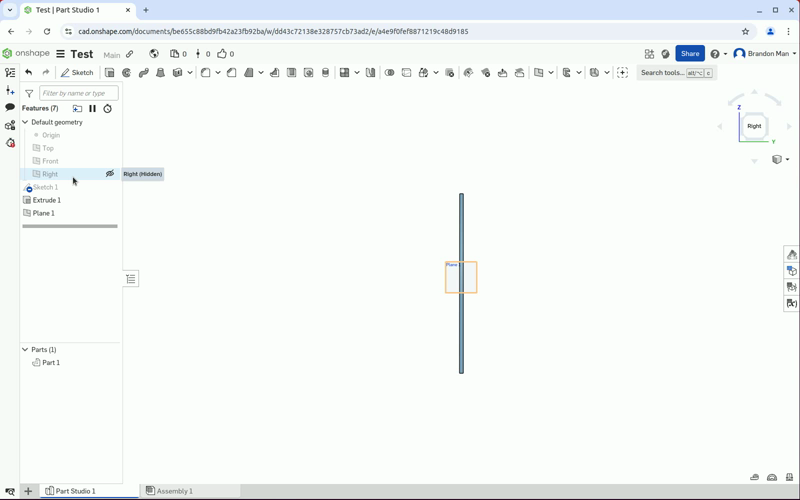
key(shift+s)
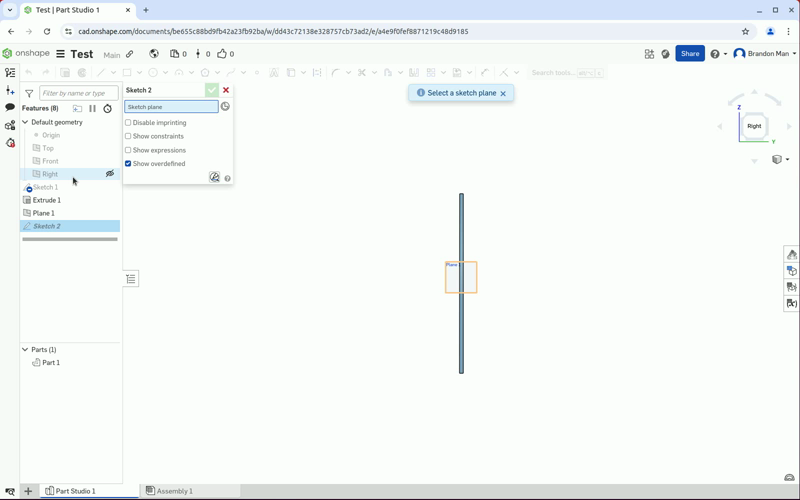
mouse_move(73, 215)
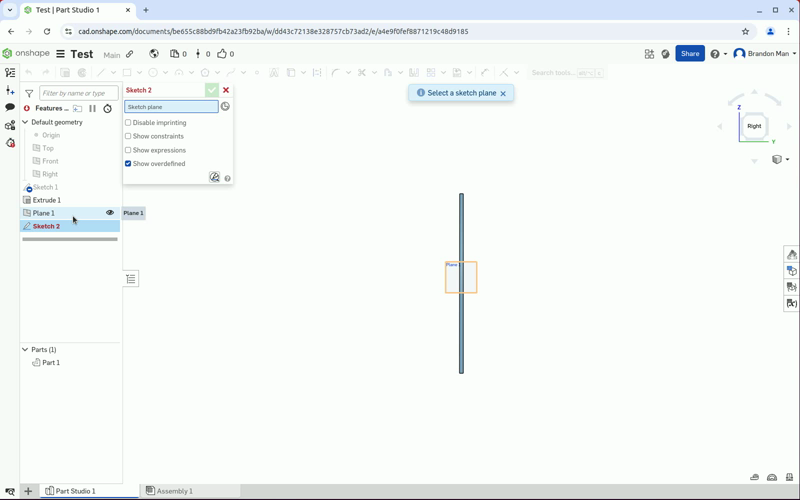
click(73, 215)
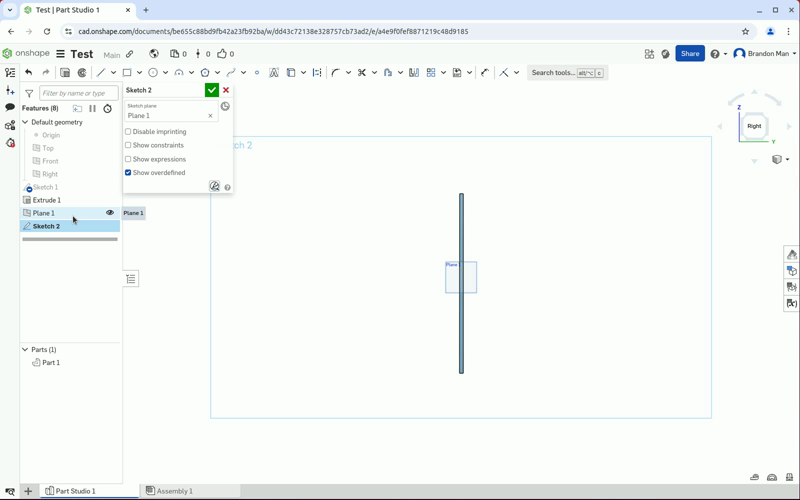
mouse_move(73, 352)
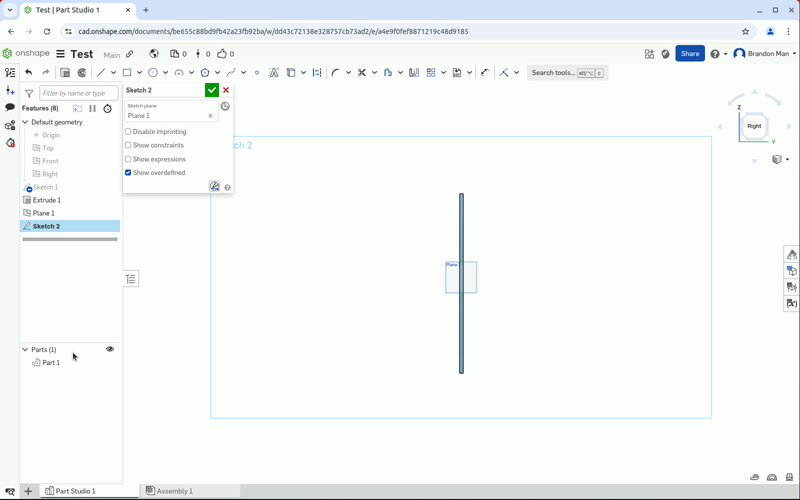
key(y)
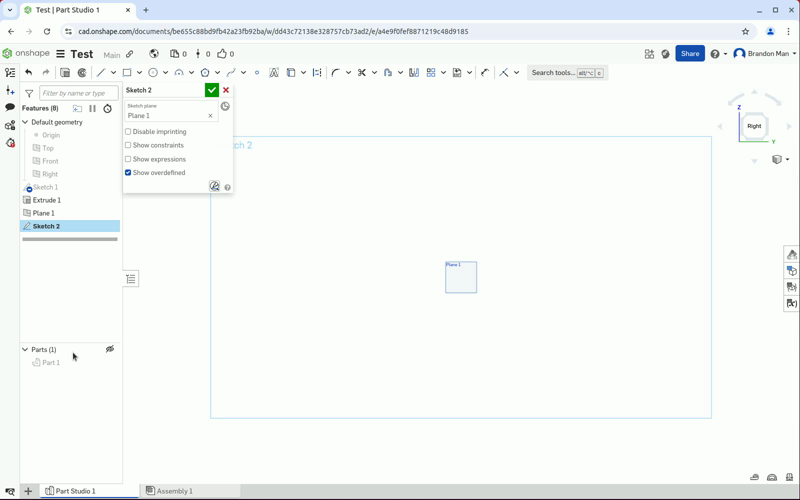
key(l)
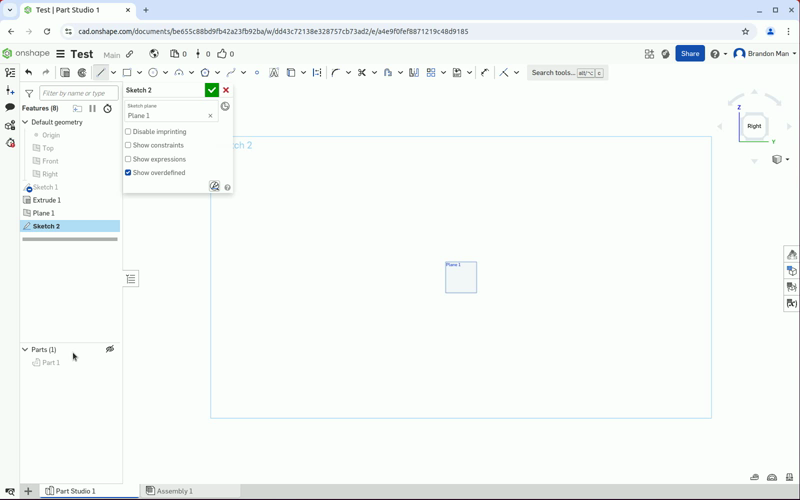
key_down(shift)
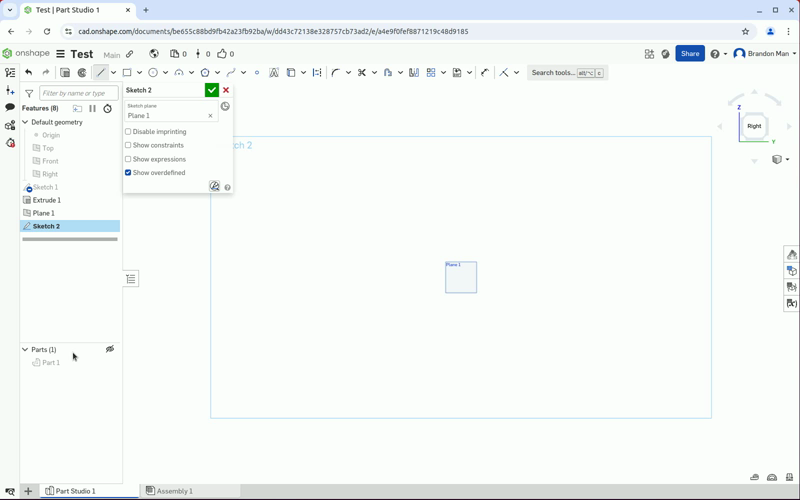
mouse_move(459, 369)
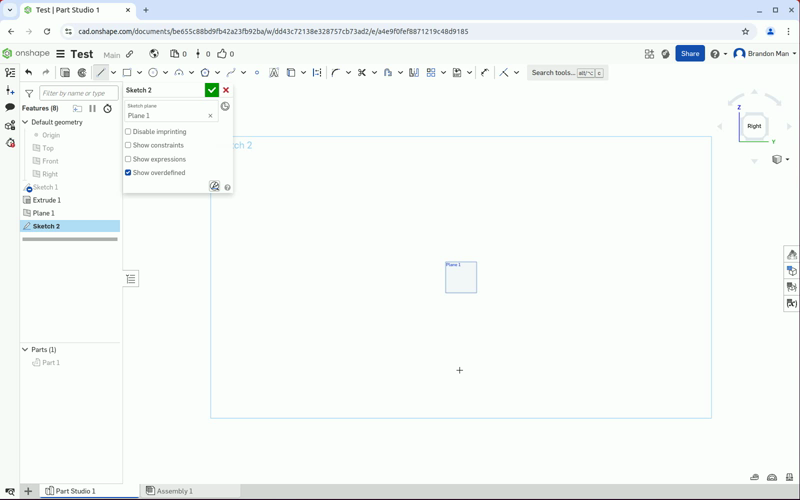
click(459, 369)
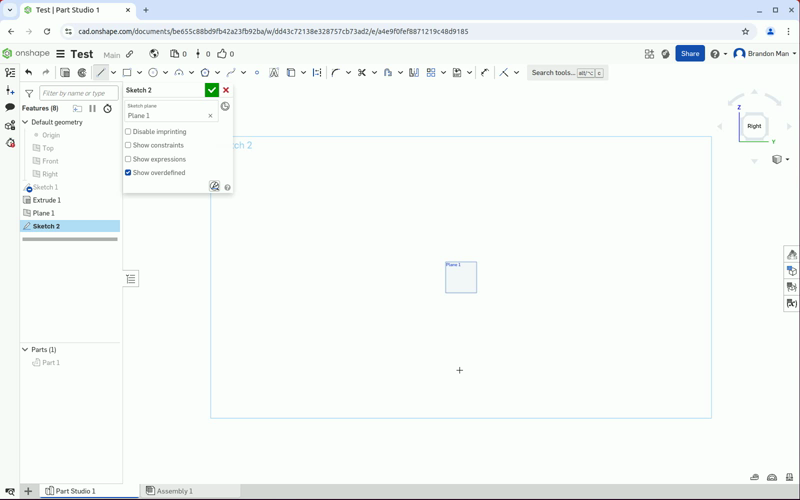
key_up(shift)
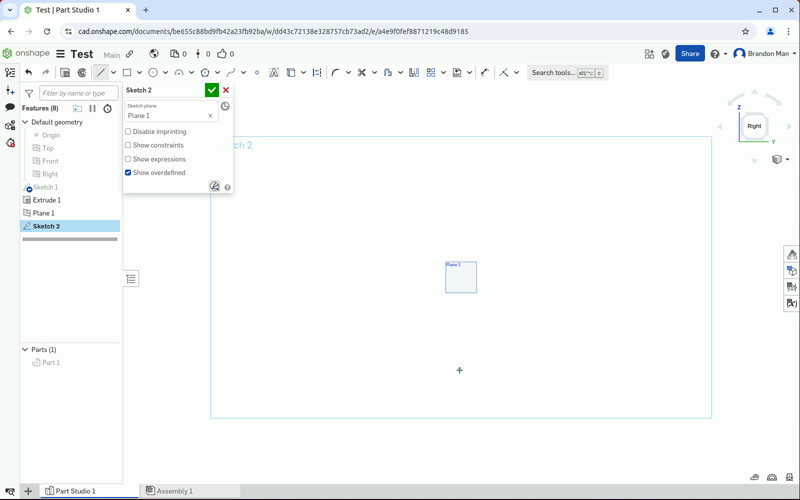
key_down(shift)
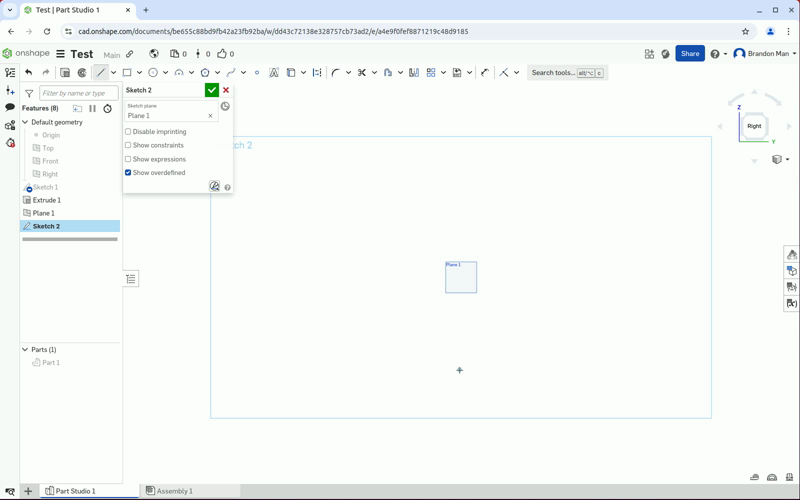
mouse_move(489, 369)
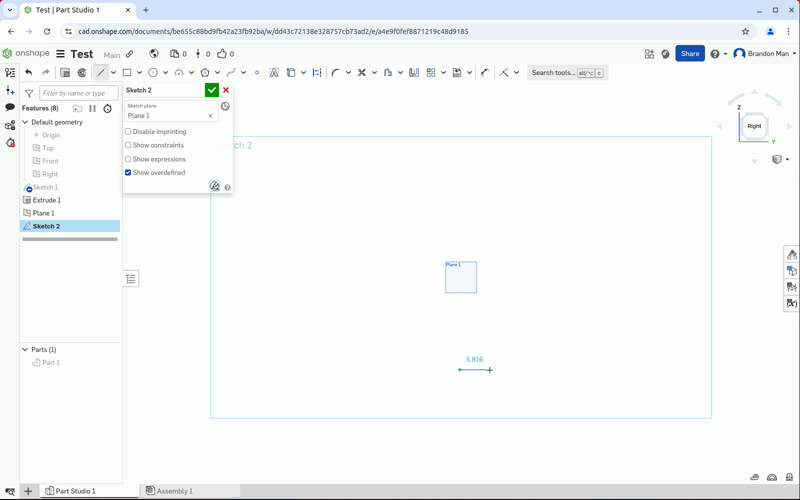
mouse_move(463, 369)
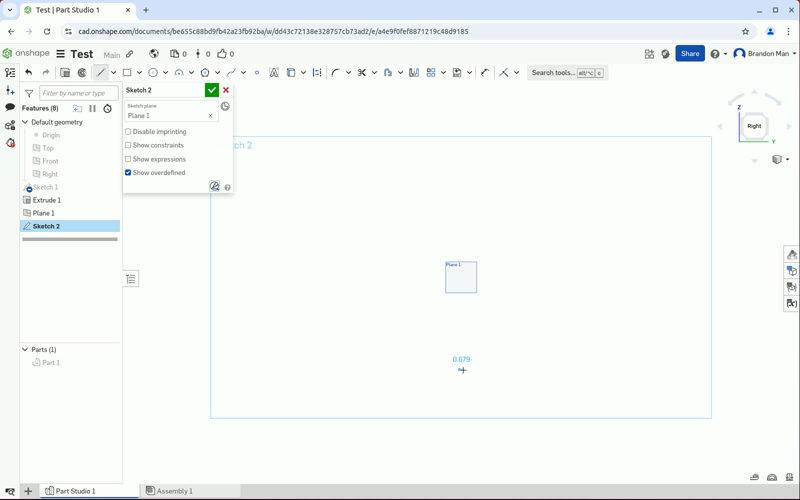
scroll(6)
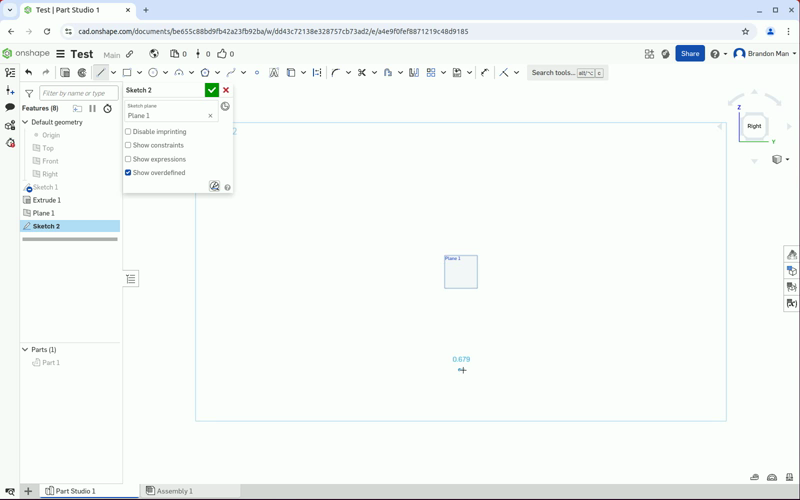
scroll(6)
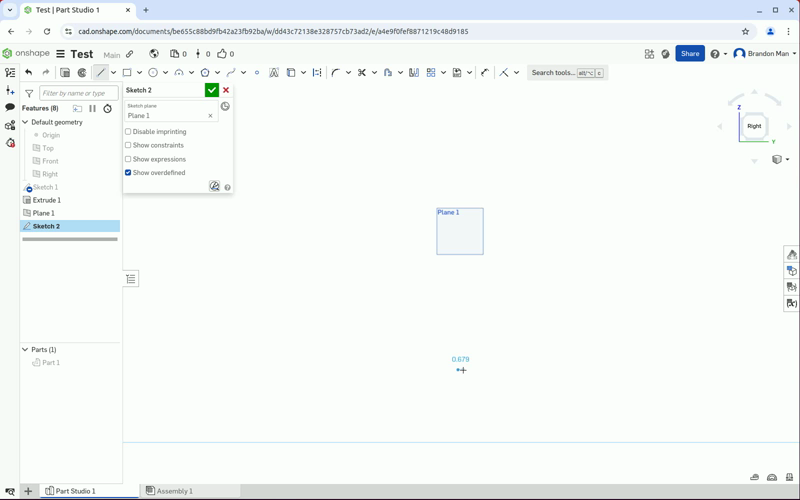
scroll(6)
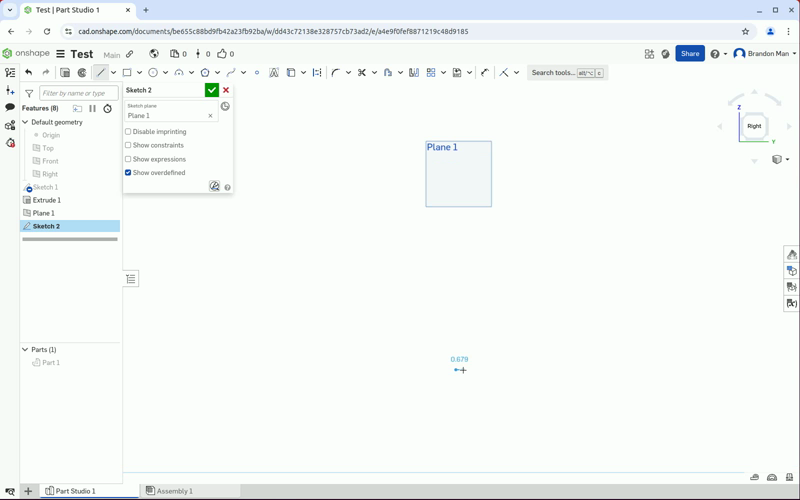
scroll(6)
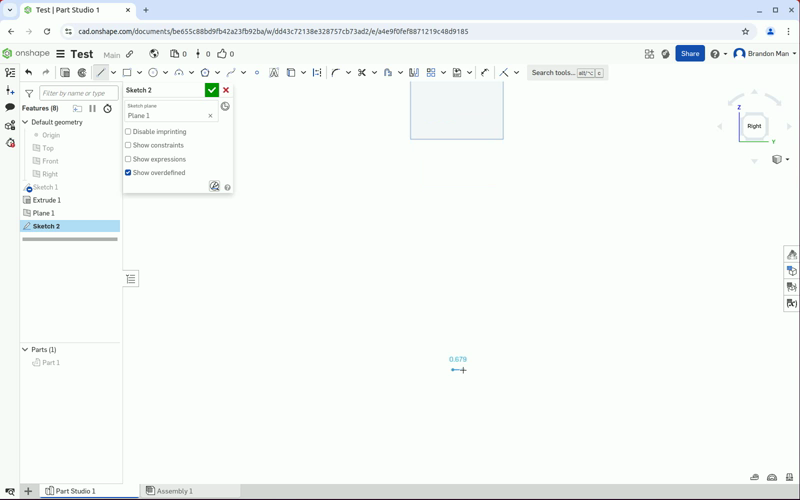
scroll(6)
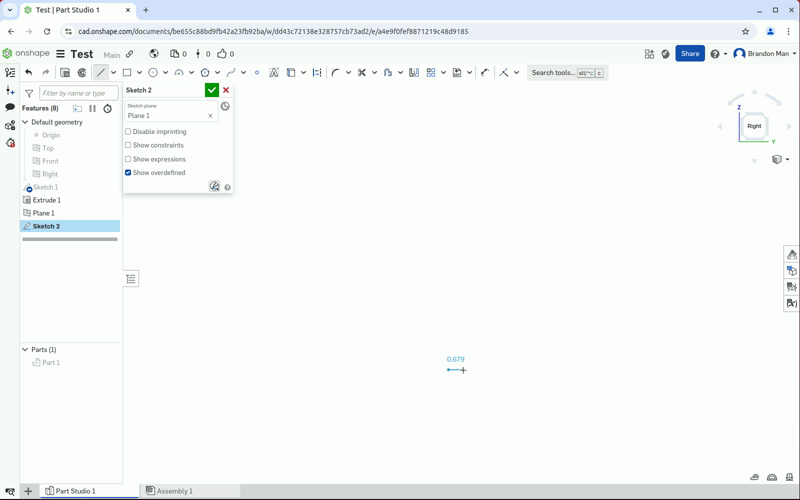
scroll(6)
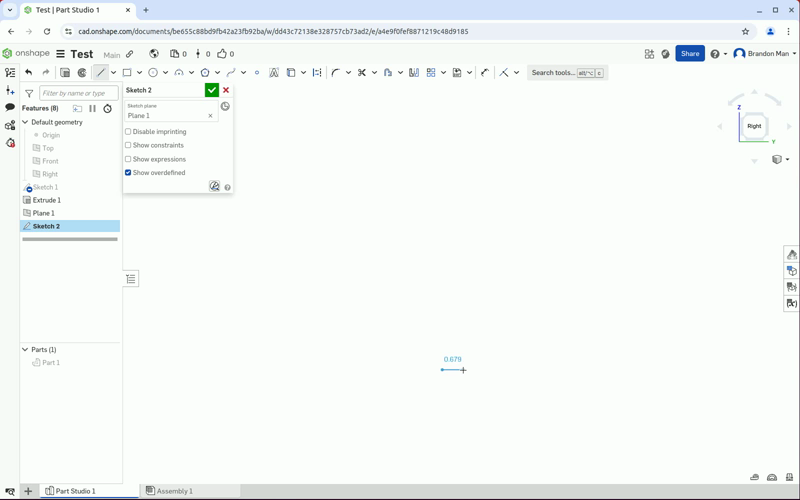
scroll(6)
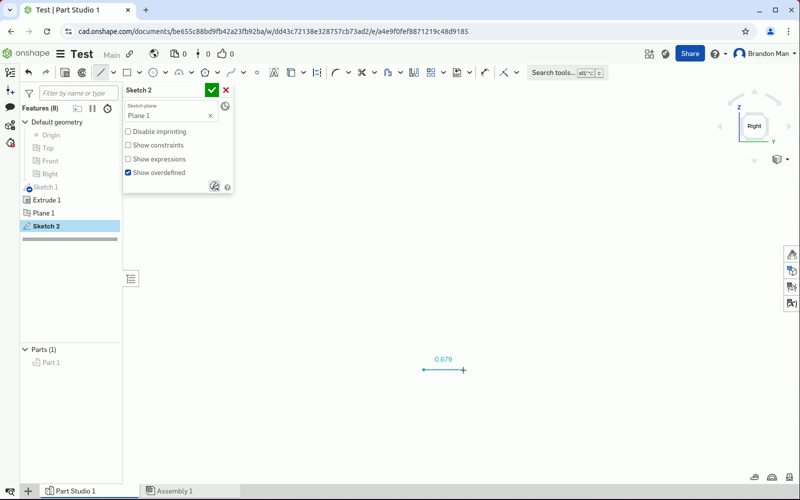
click(463, 369)
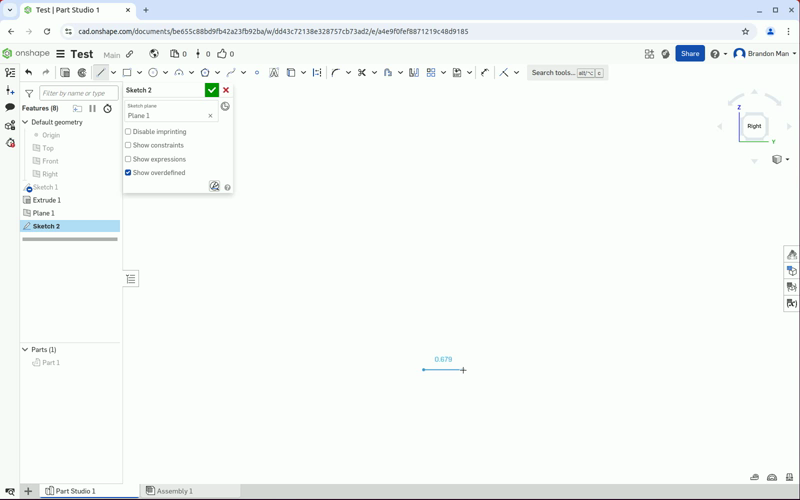
scroll(-6)
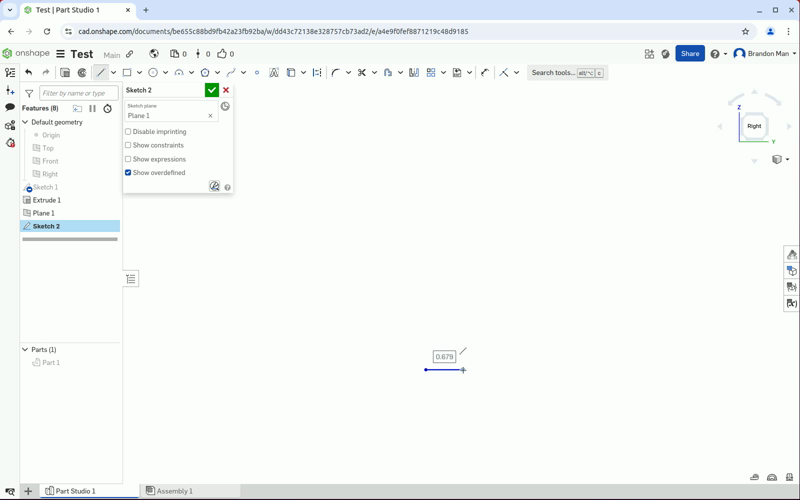
scroll(-6)
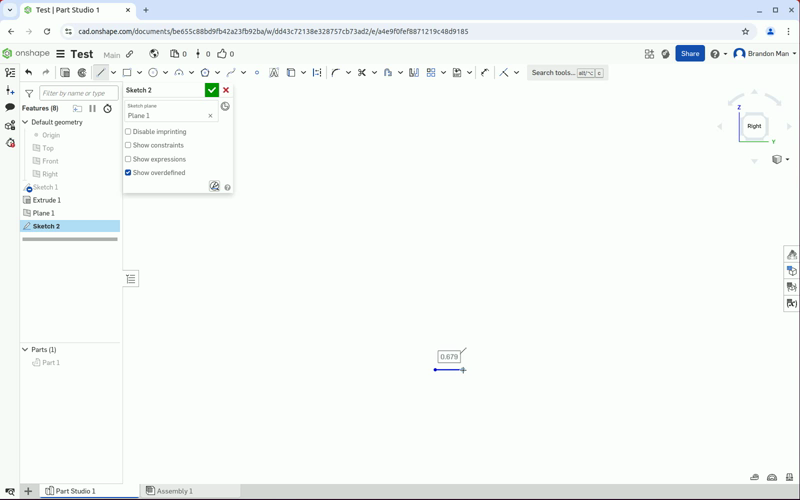
scroll(-6)
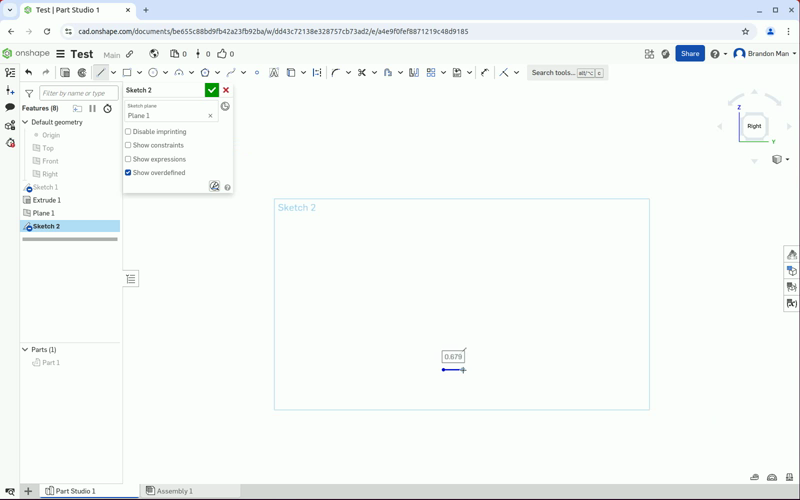
scroll(-6)
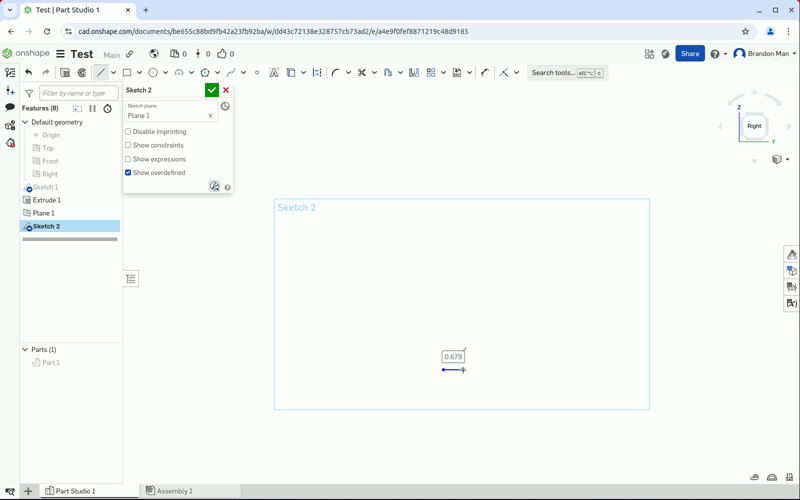
scroll(-6)
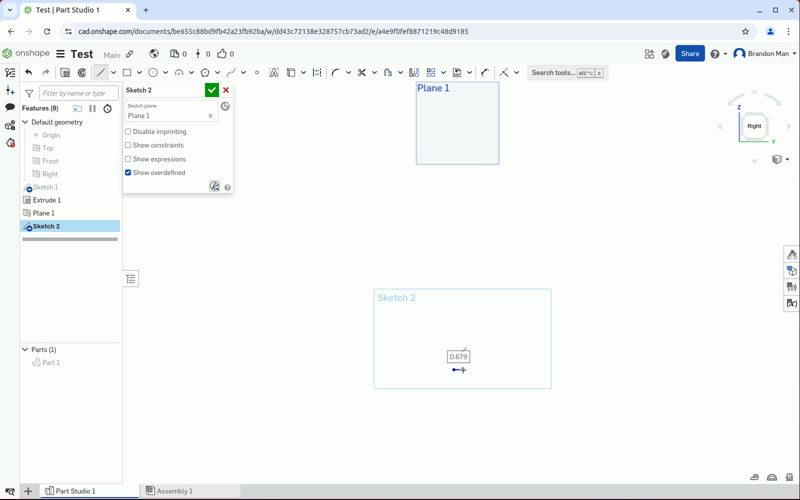
scroll(-6)
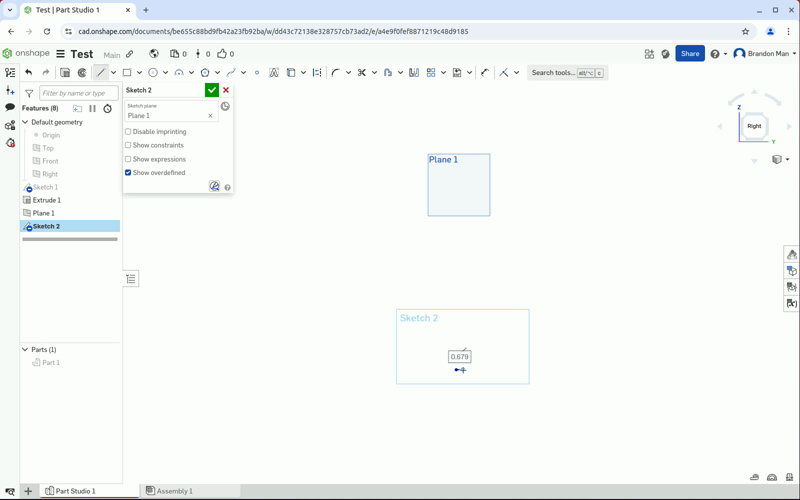
scroll(-6)
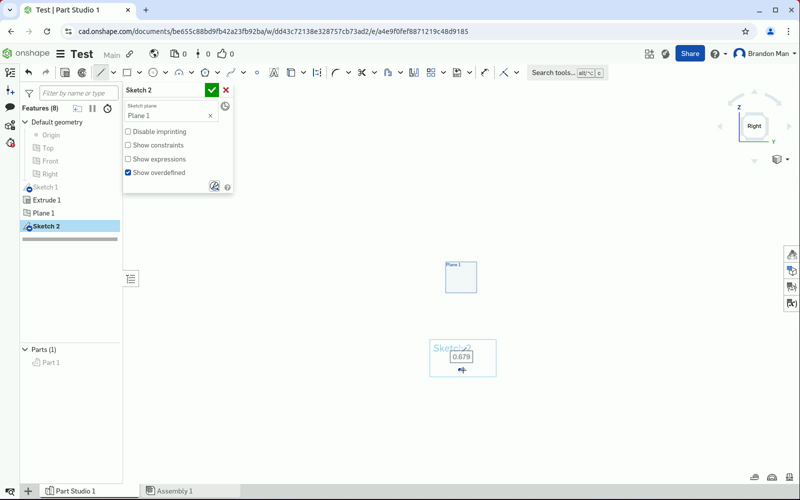
key_up(shift)
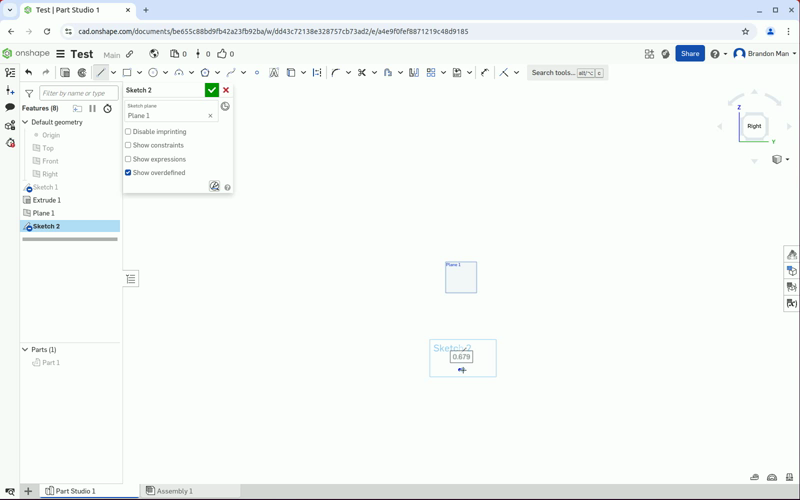
key_down(shift)
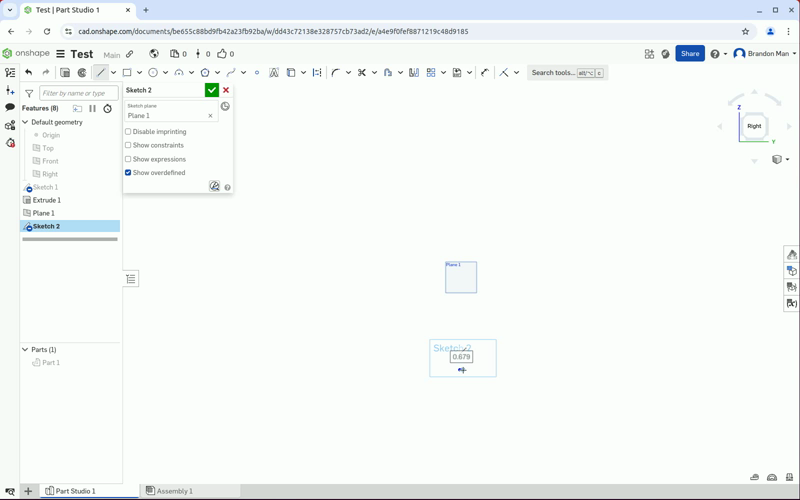
mouse_move(493, 369)
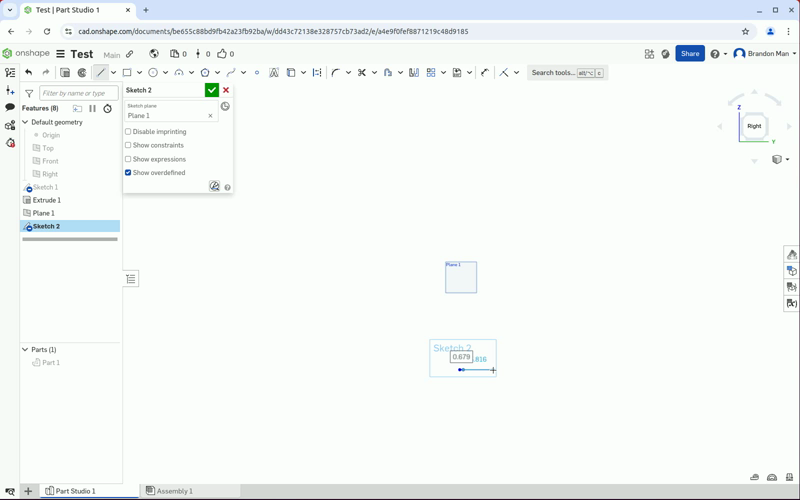
mouse_move(463, 341)
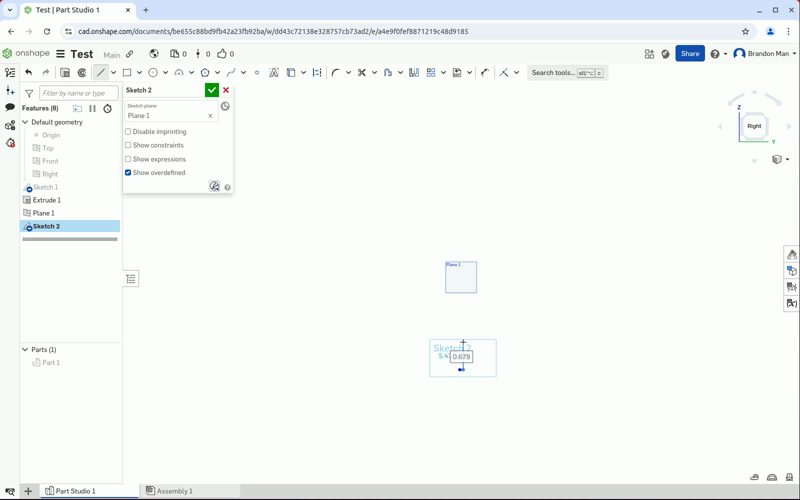
click(463, 341)
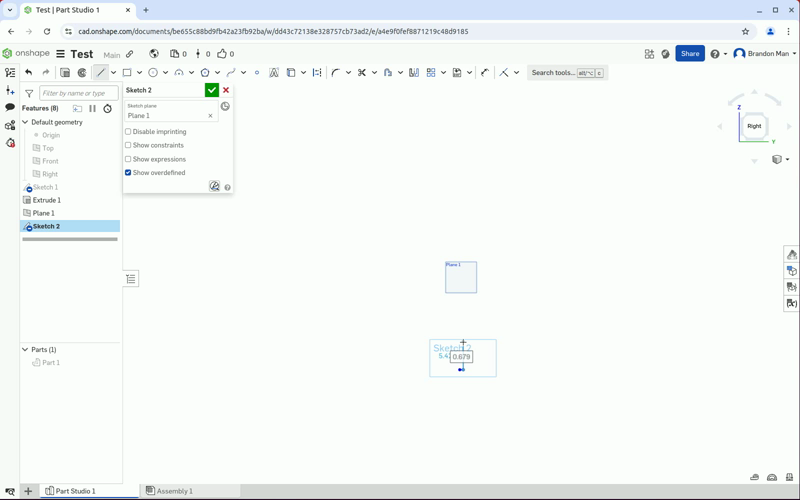
key_up(shift)
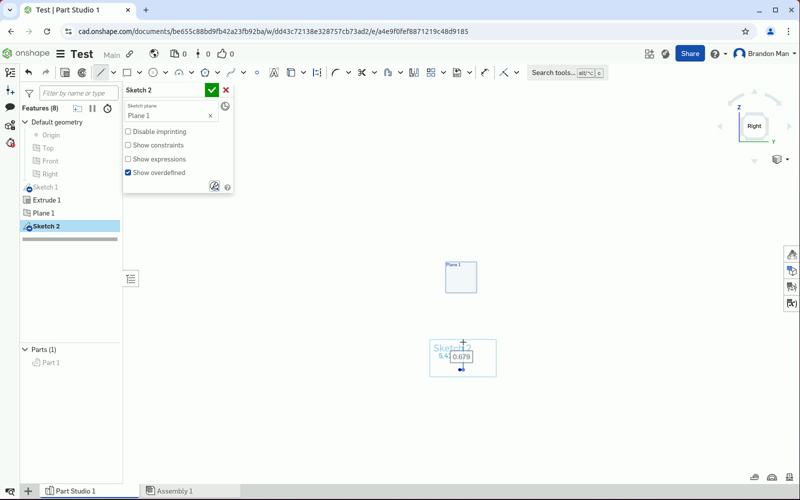
key_down(shift)
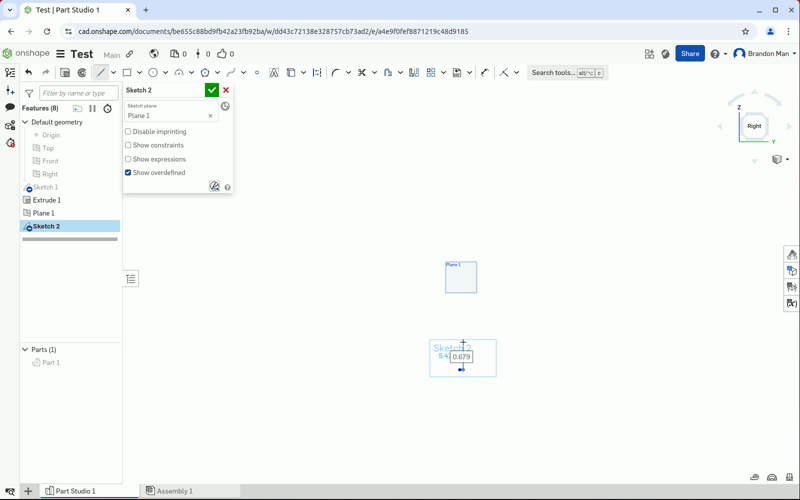
mouse_move(493, 341)
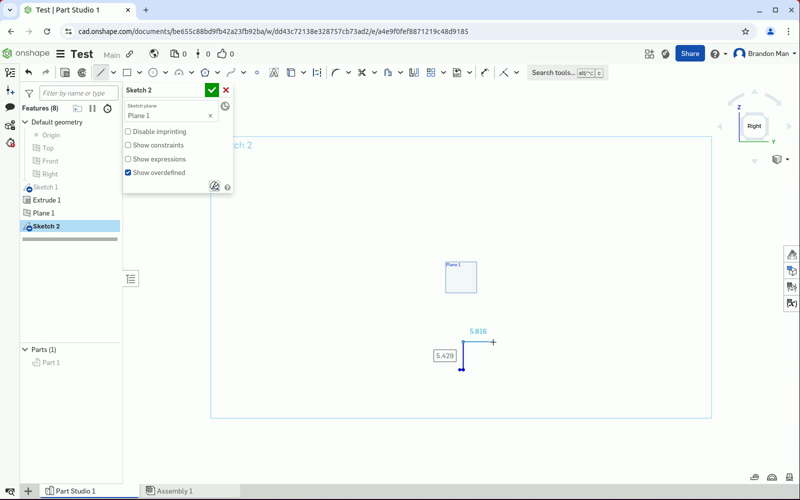
mouse_move(459, 341)
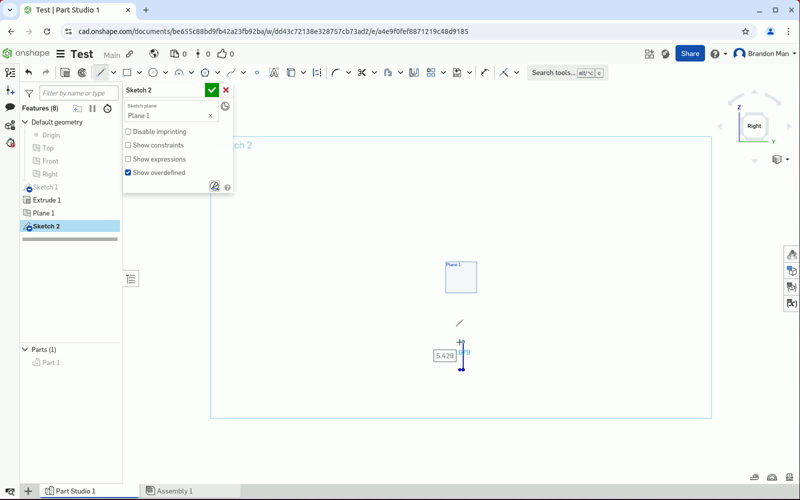
scroll(6)
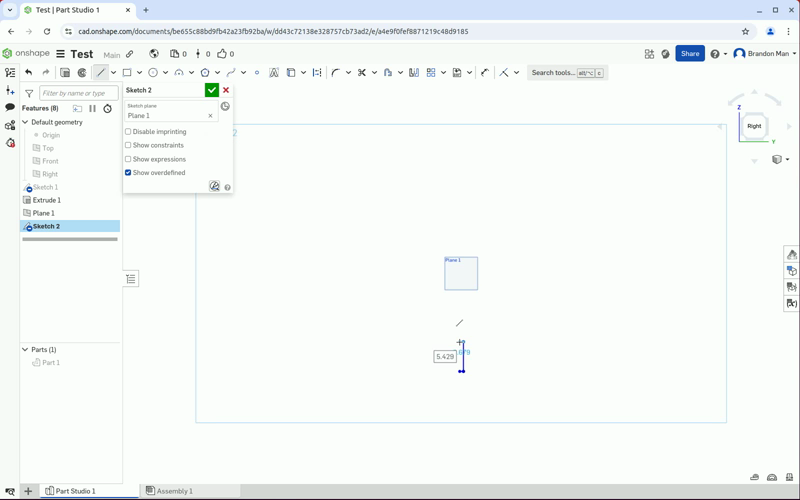
scroll(6)
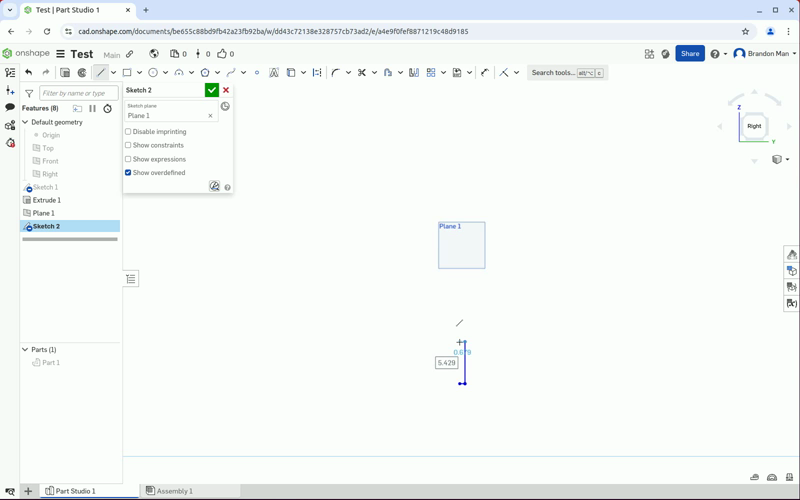
scroll(6)
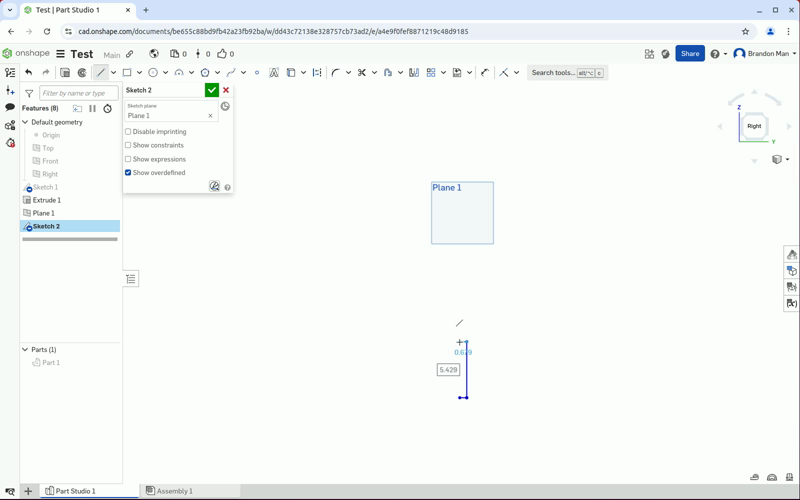
scroll(6)
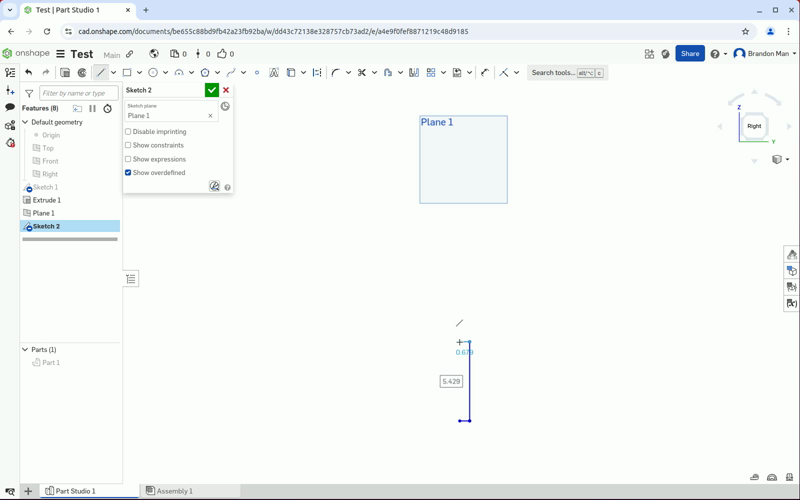
scroll(6)
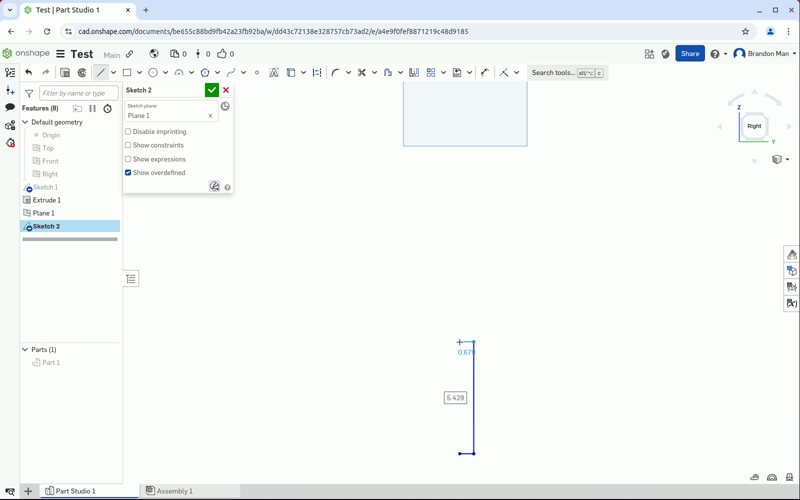
scroll(6)
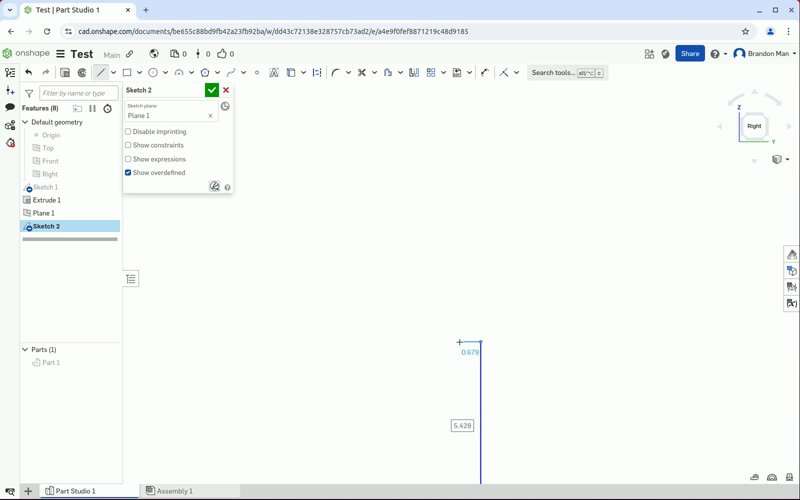
scroll(6)
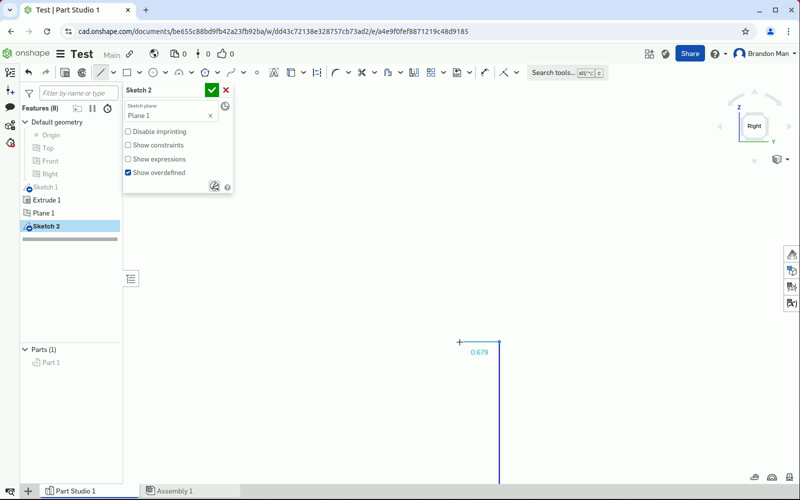
click(459, 341)
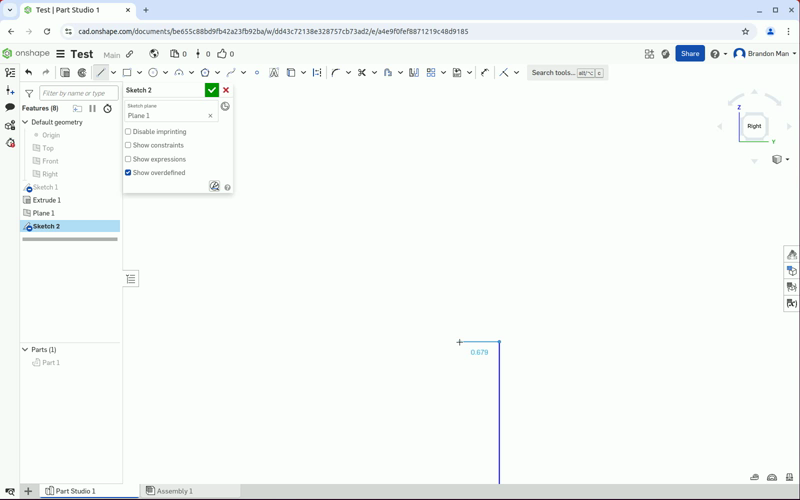
scroll(-6)
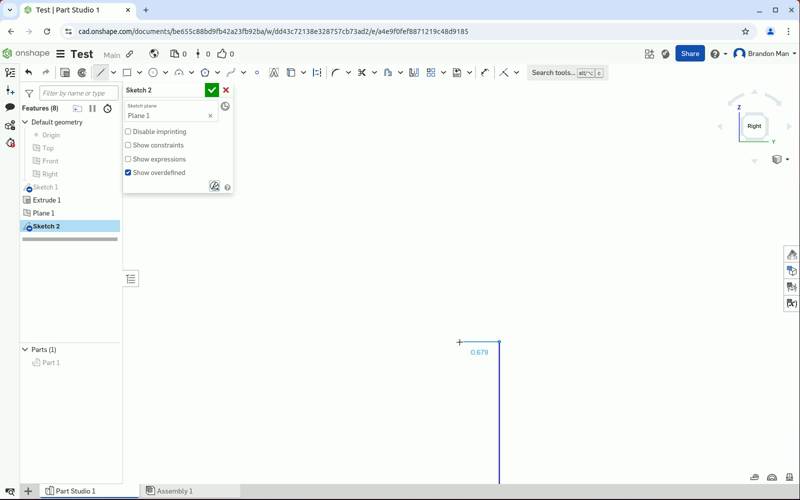
scroll(-6)
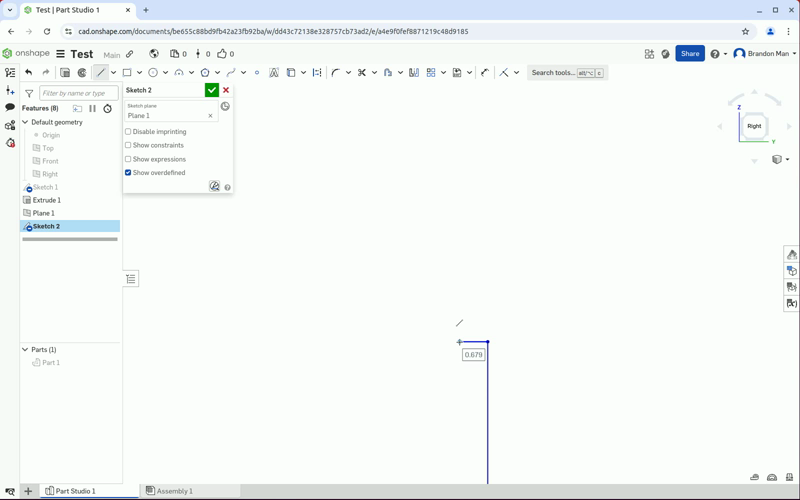
scroll(-6)
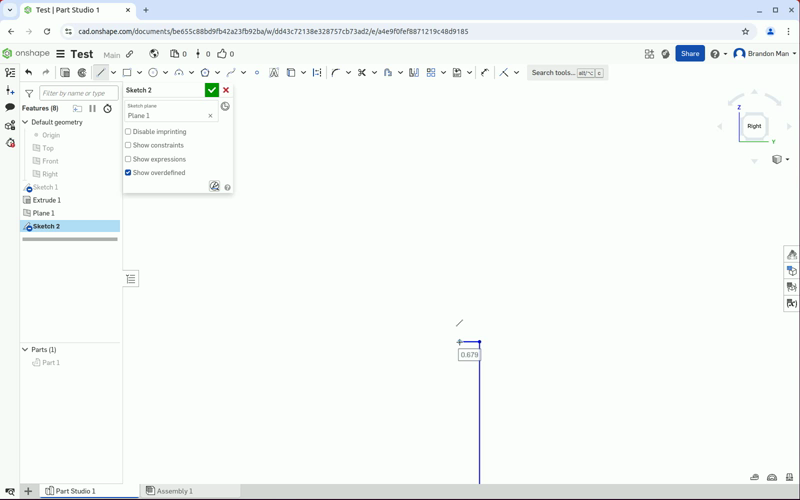
scroll(-6)
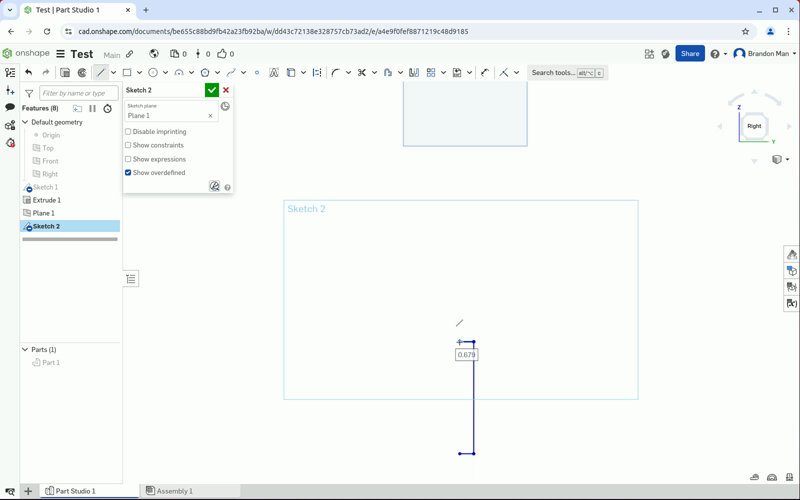
scroll(-6)
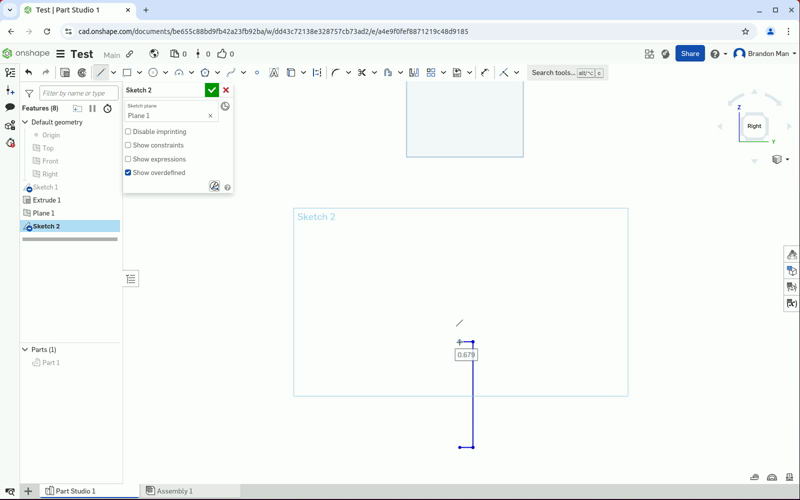
scroll(-6)
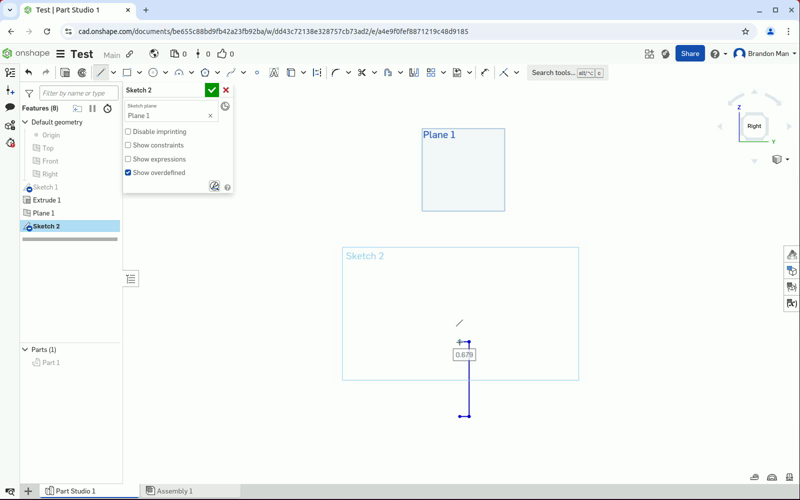
scroll(-6)
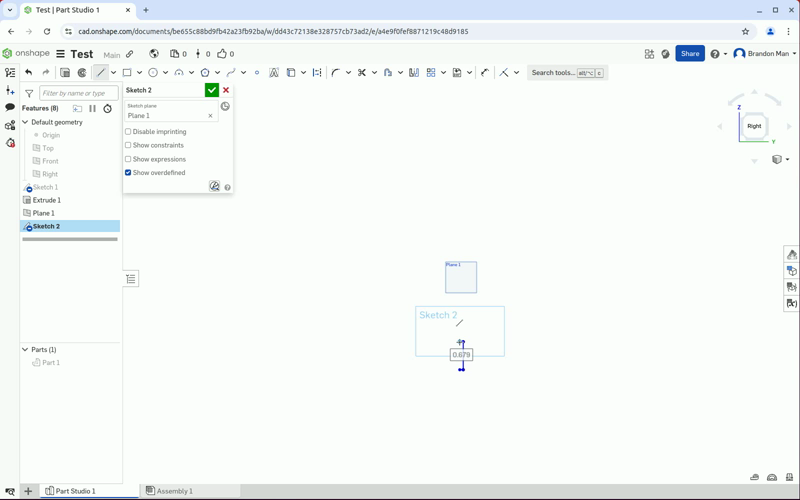
key_up(shift)
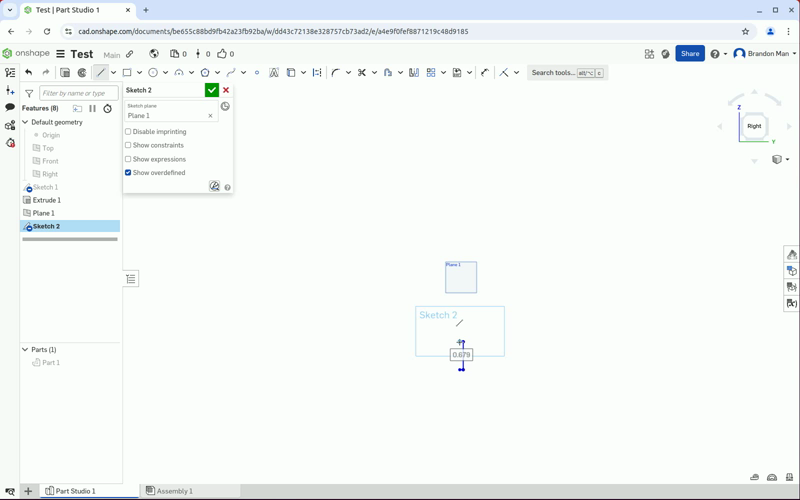
mouse_move(489, 341)
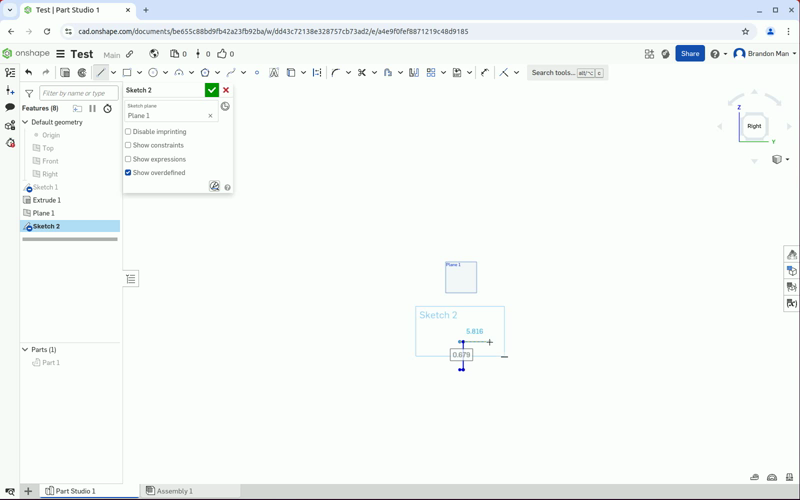
key_down(shift)
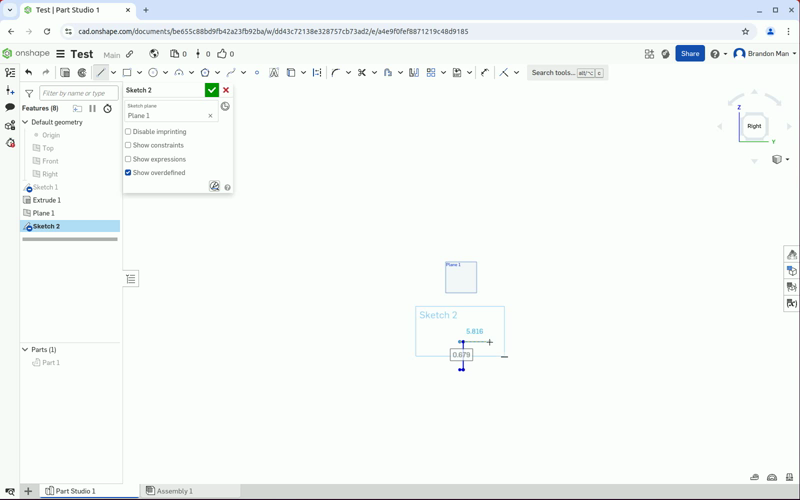
mouse_move(459, 369)
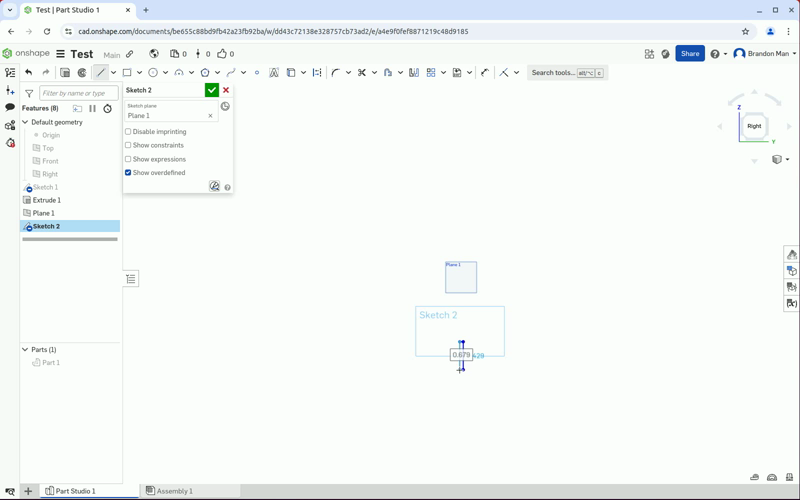
scroll(6)
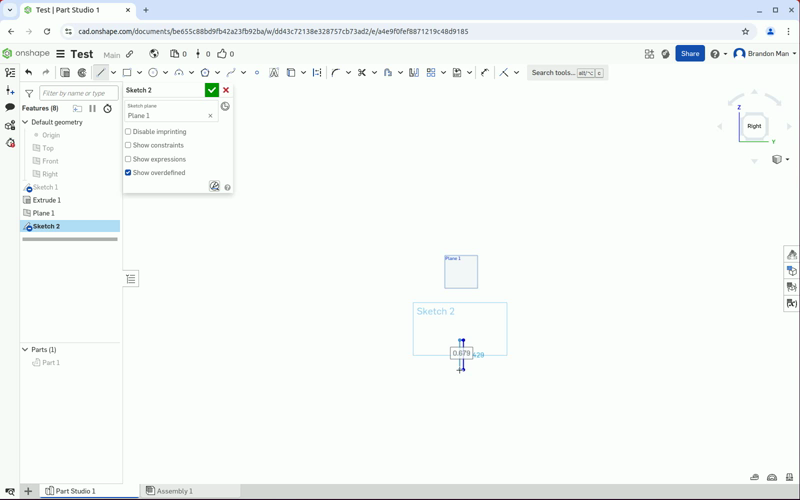
scroll(6)
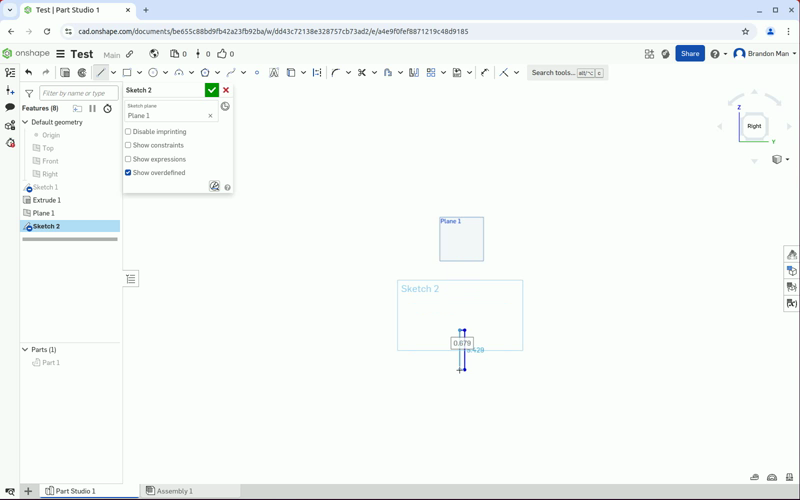
scroll(6)
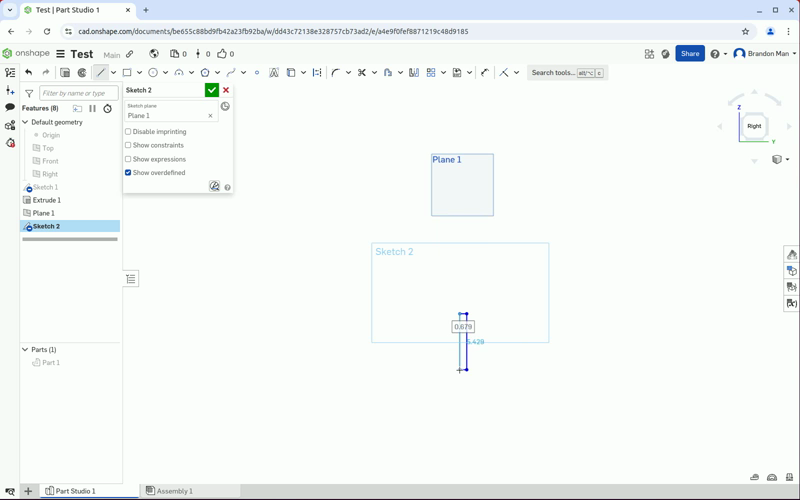
scroll(6)
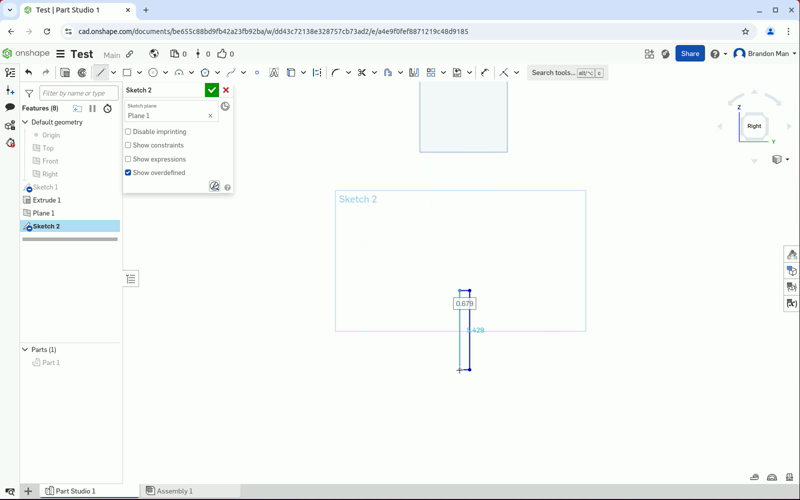
scroll(6)
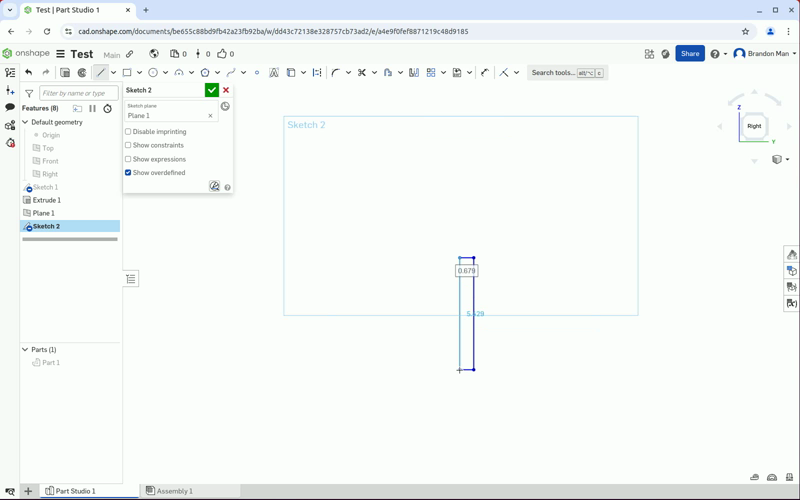
scroll(6)
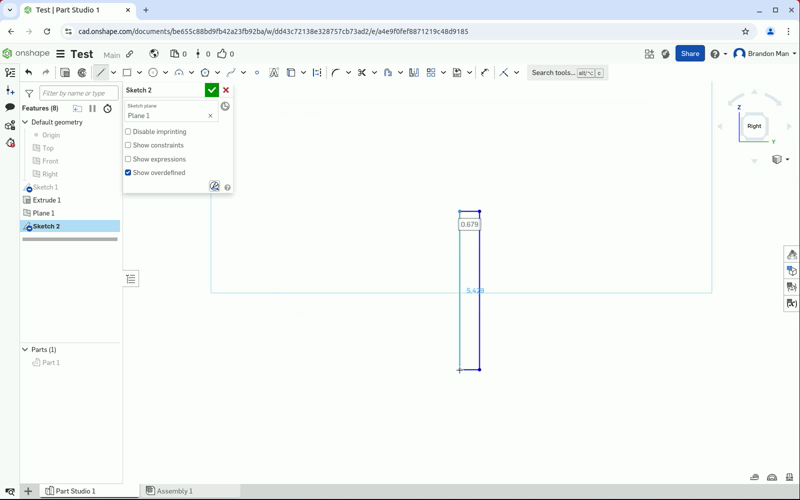
scroll(6)
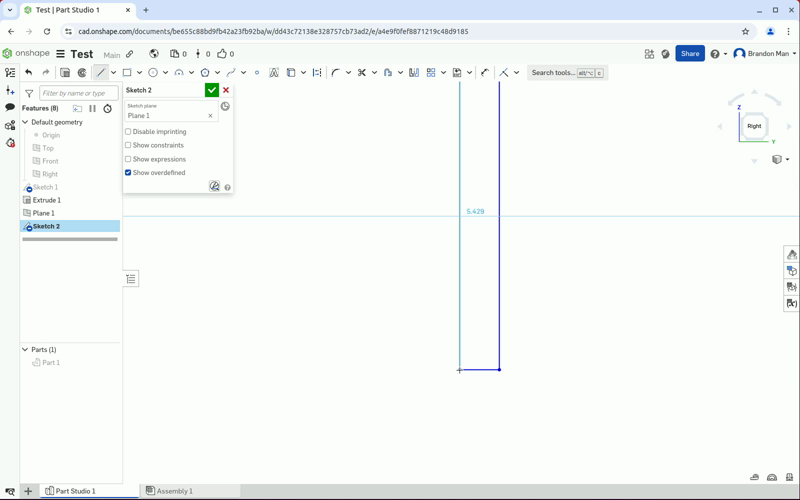
key_up(shift)
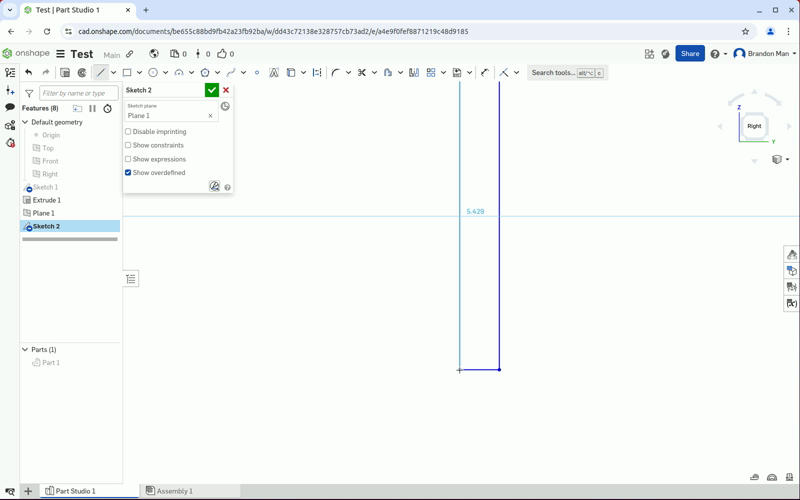
click(459, 369)
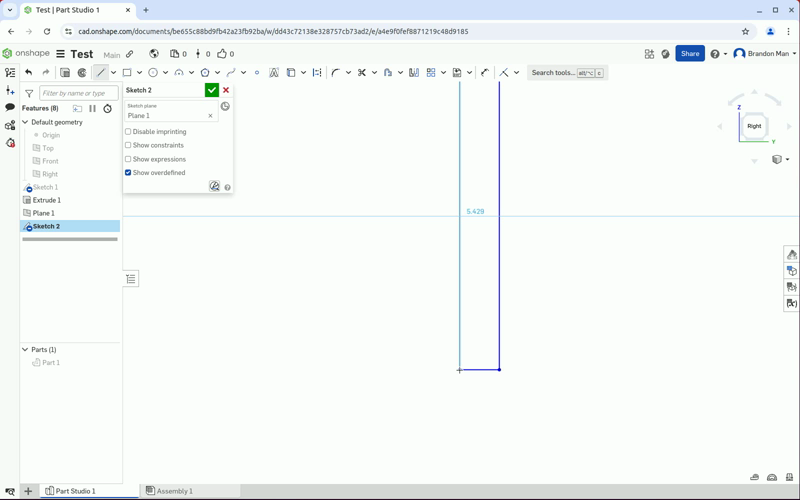
scroll(-6)
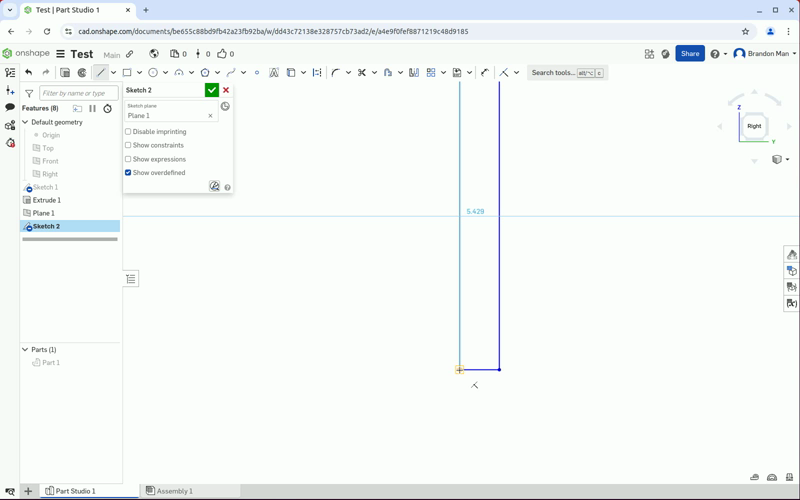
scroll(-6)
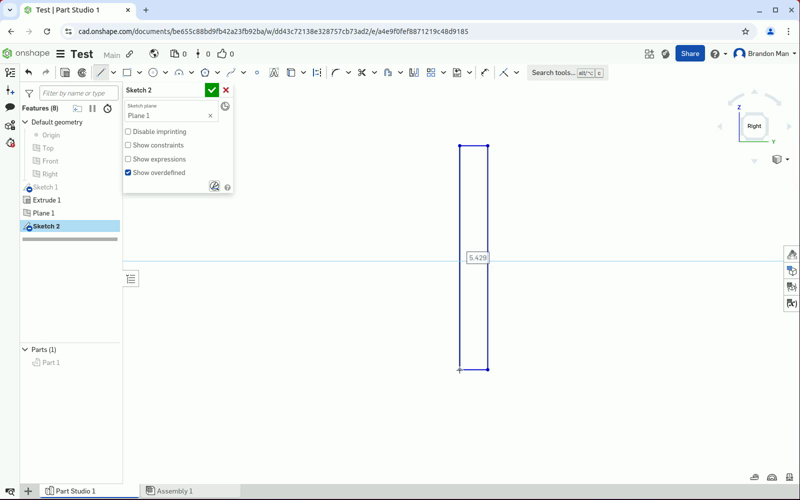
scroll(-6)
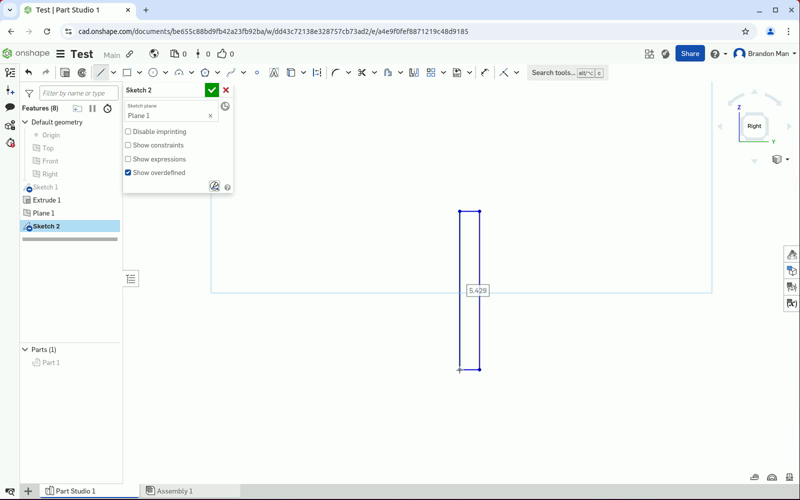
scroll(-6)
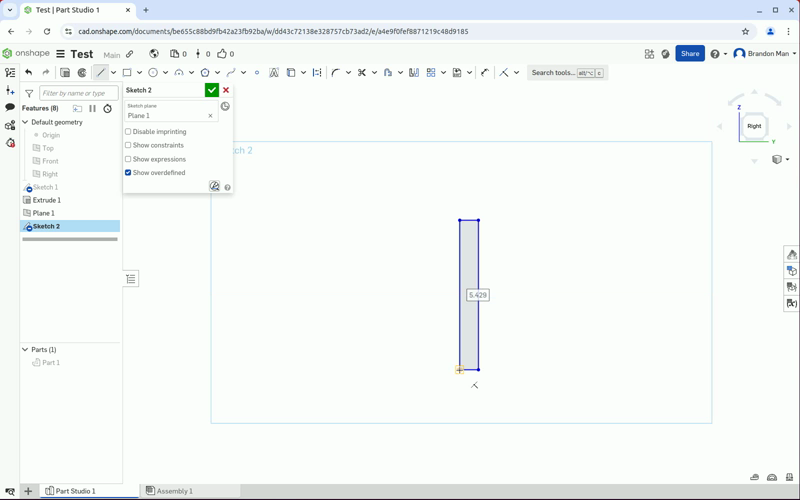
scroll(-6)
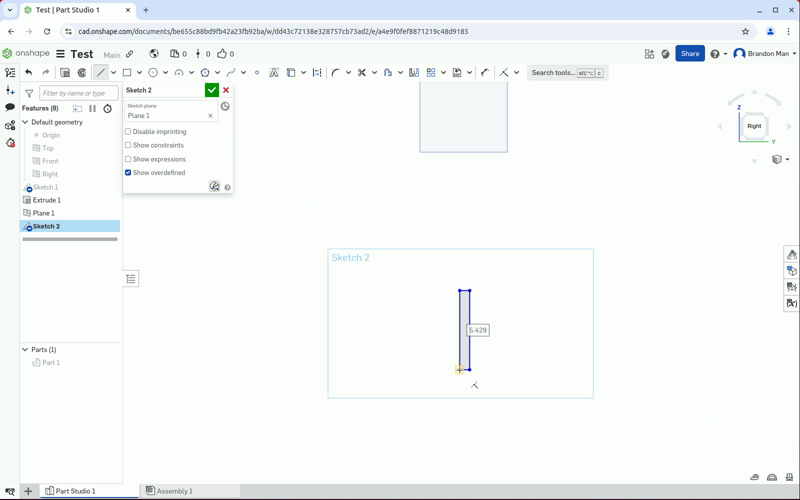
scroll(-6)
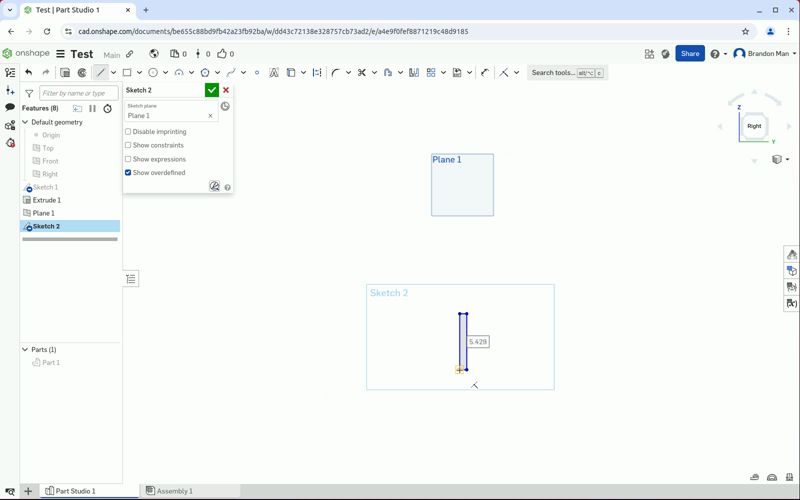
scroll(-6)
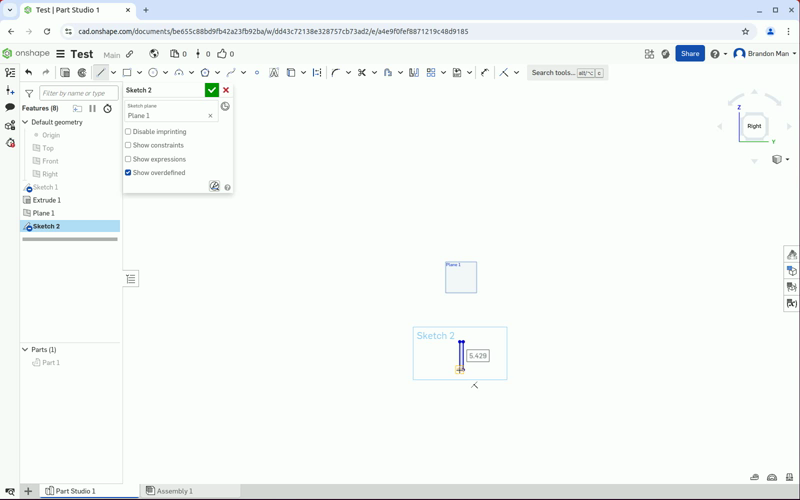
key(esc)
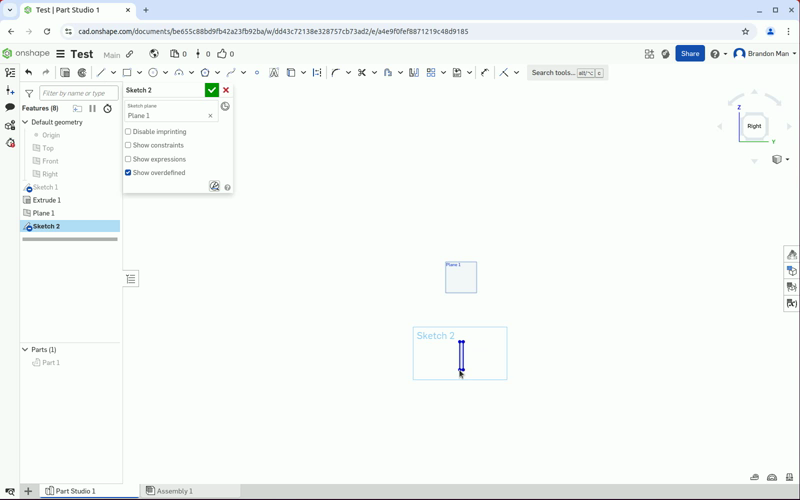
mouse_move(462, 362)
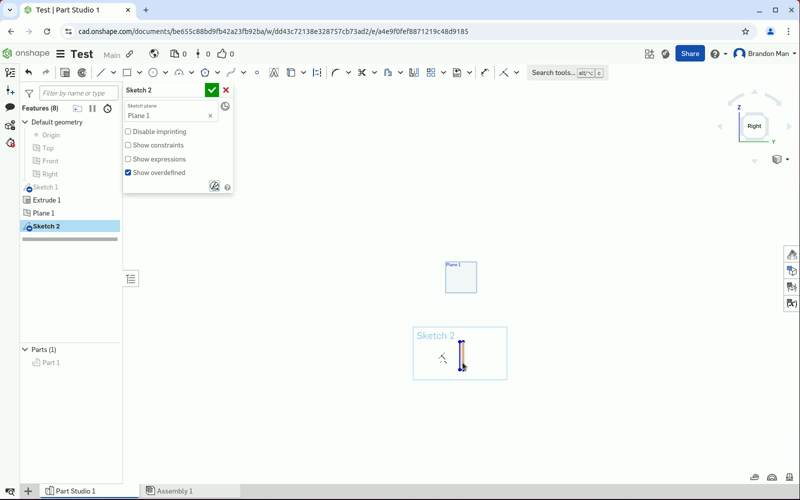
scroll(6)
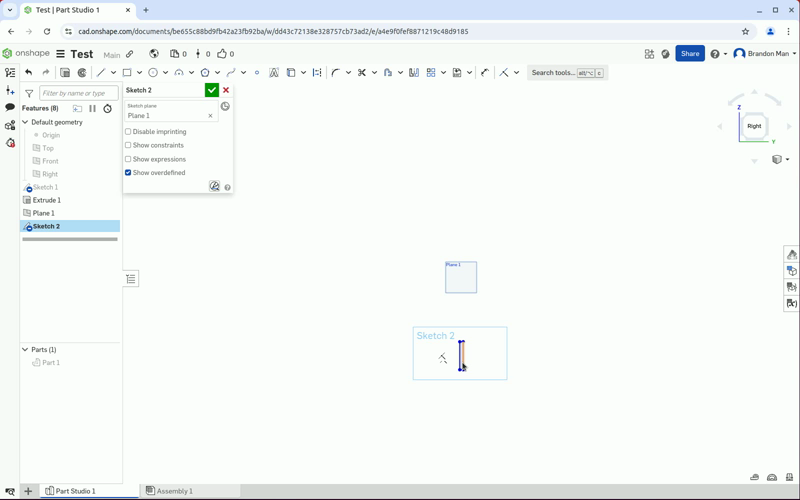
scroll(6)
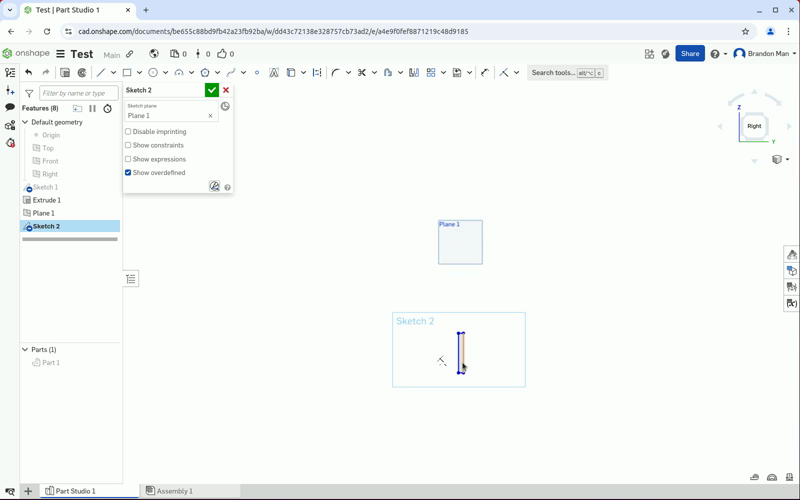
scroll(6)
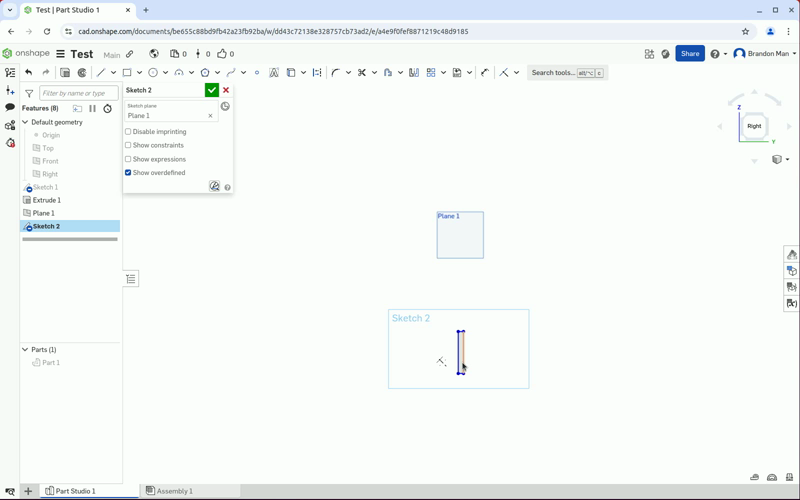
scroll(6)
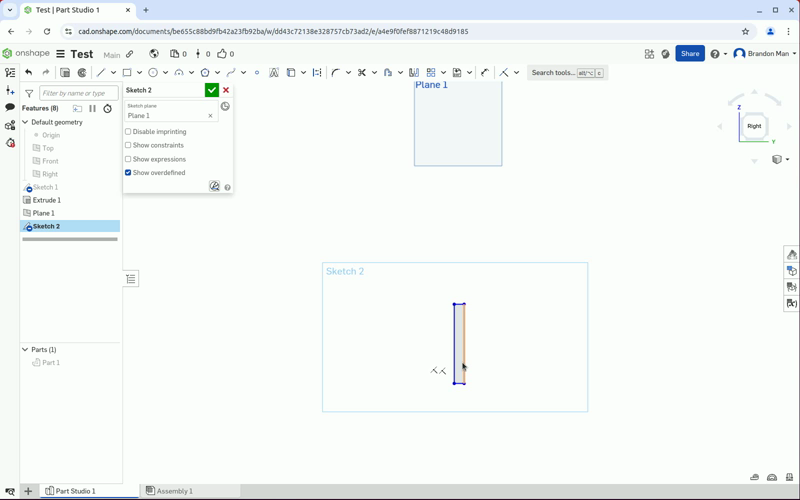
scroll(6)
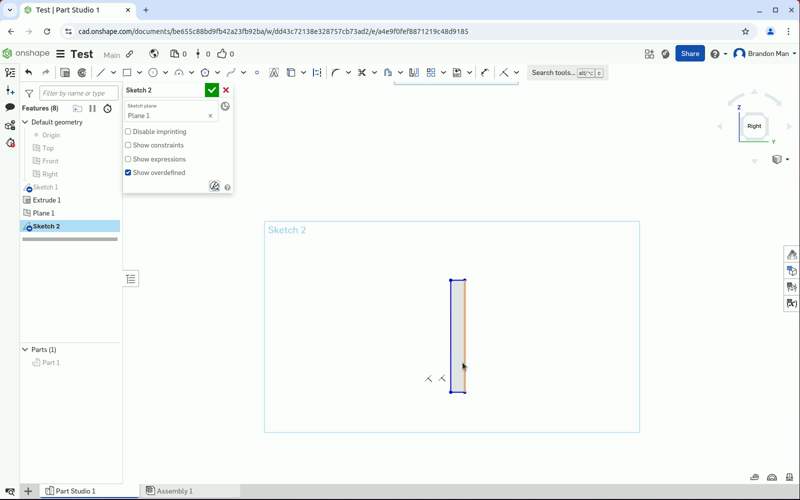
scroll(6)
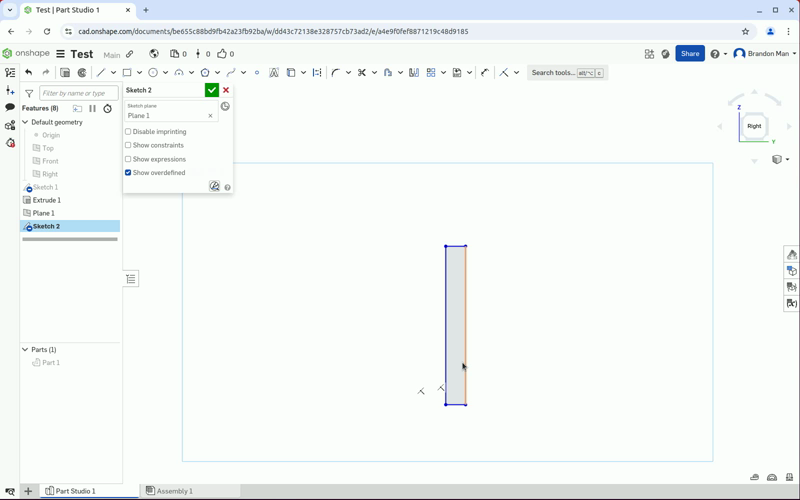
scroll(6)
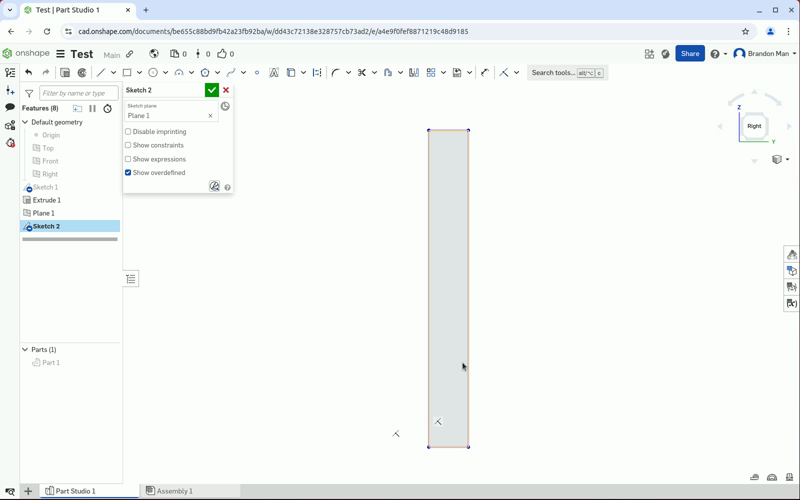
click(462, 362)
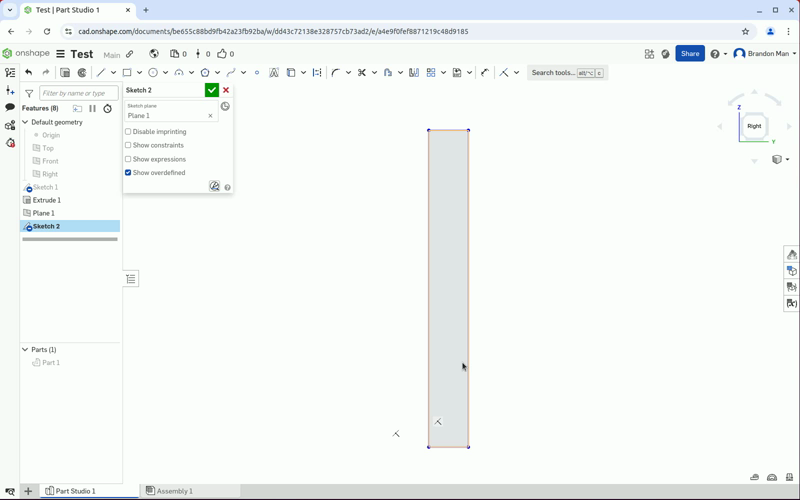
scroll(-6)
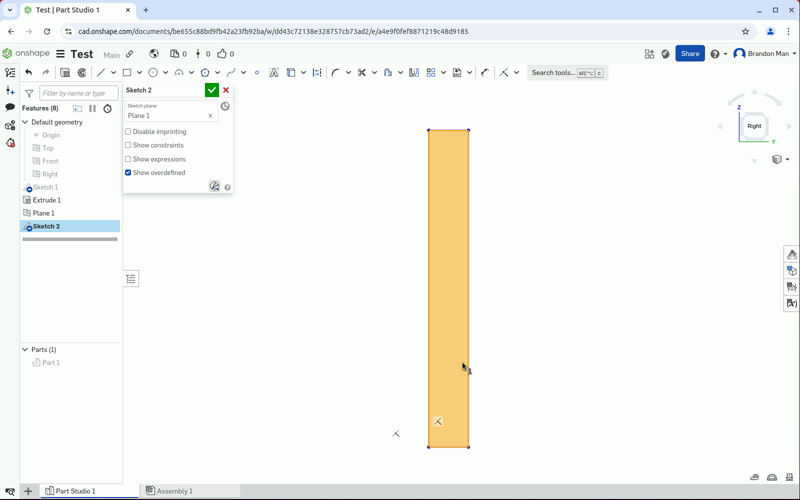
scroll(-6)
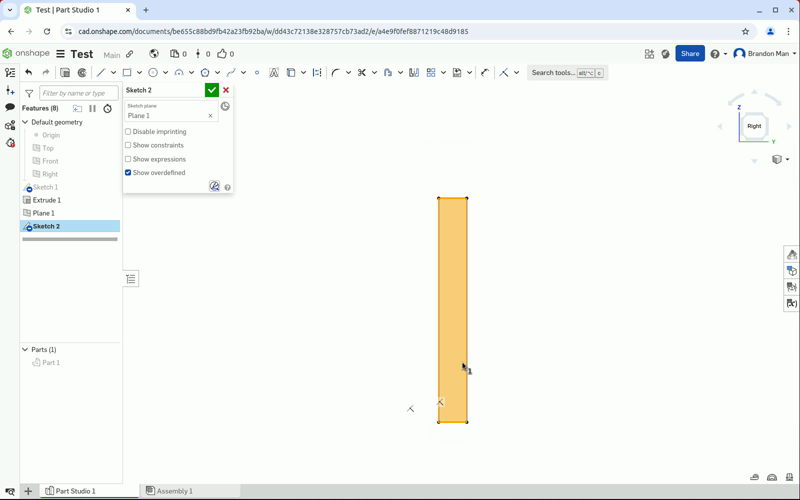
scroll(-6)
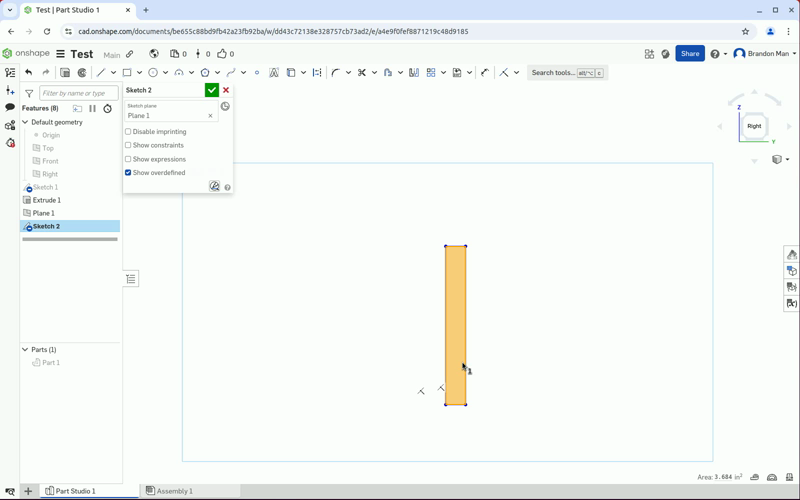
scroll(-6)
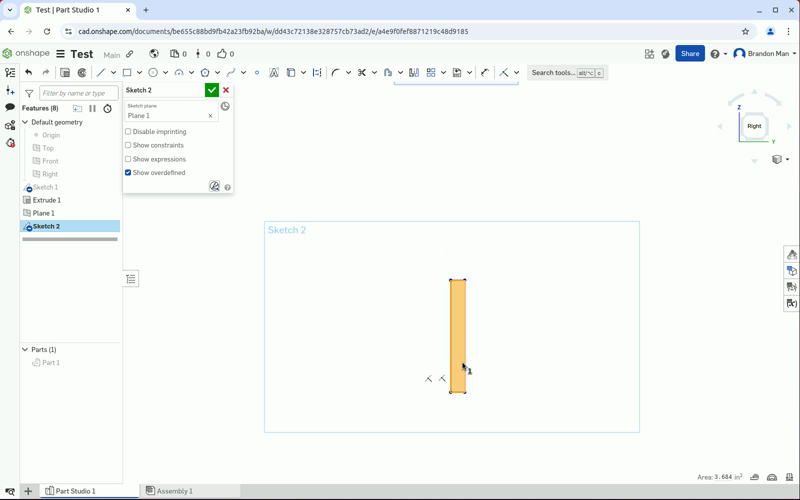
scroll(-6)
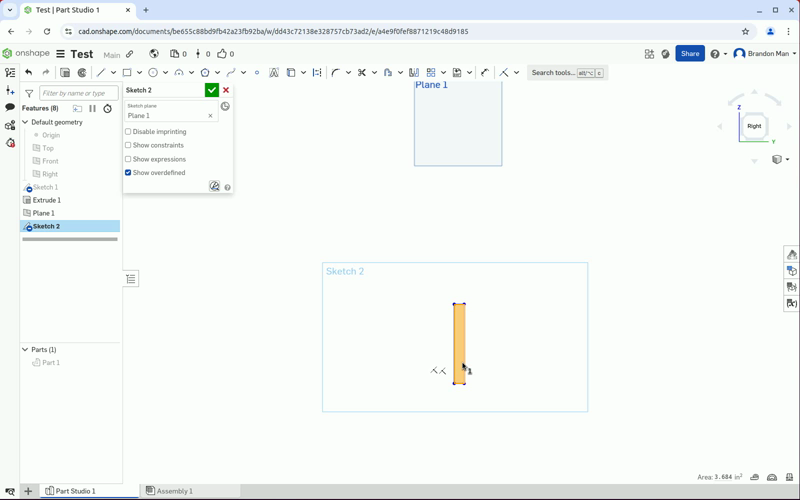
scroll(-6)
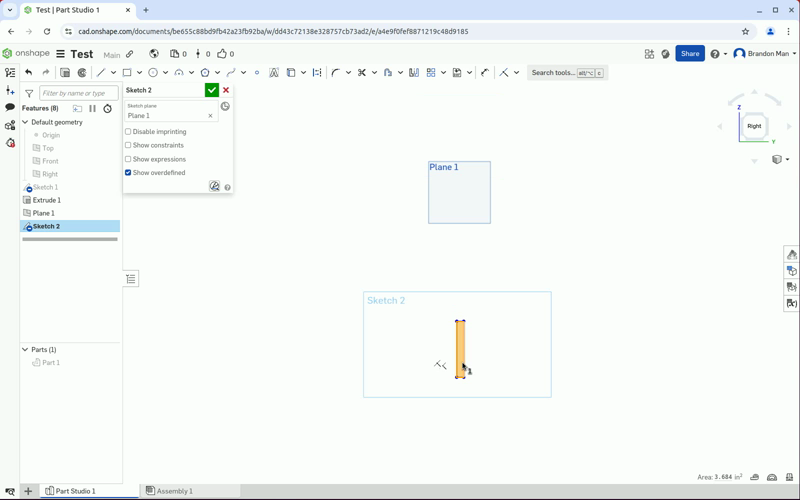
scroll(-6)
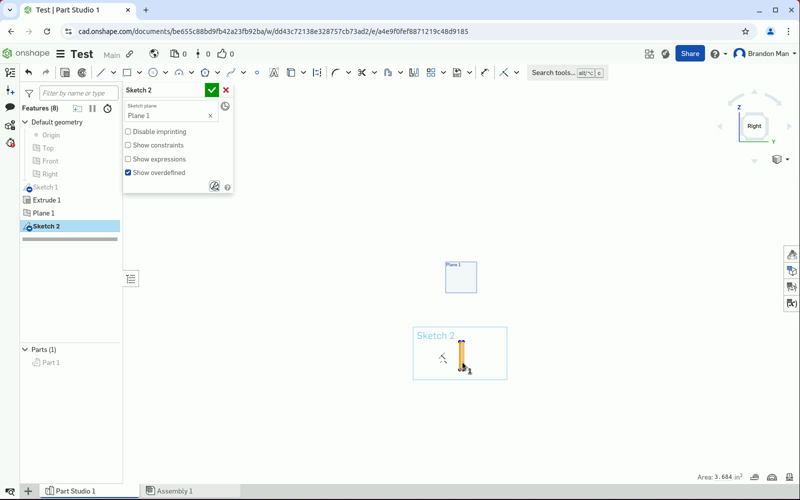
mouse_move(73, 352)
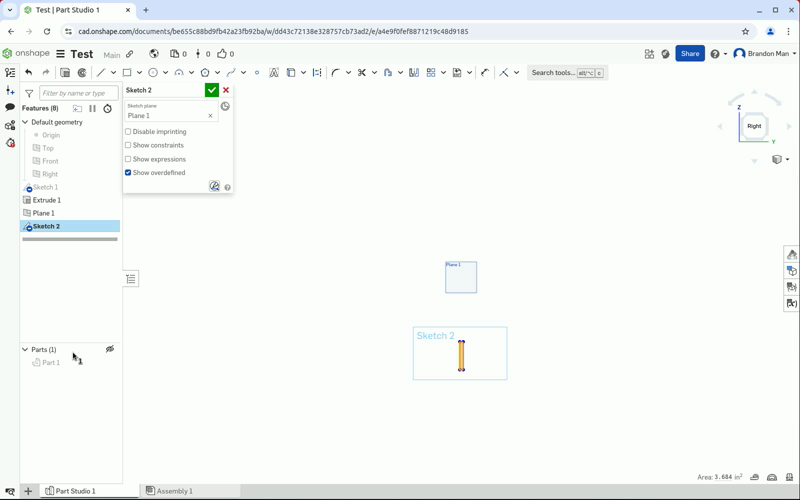
key(shift+y)
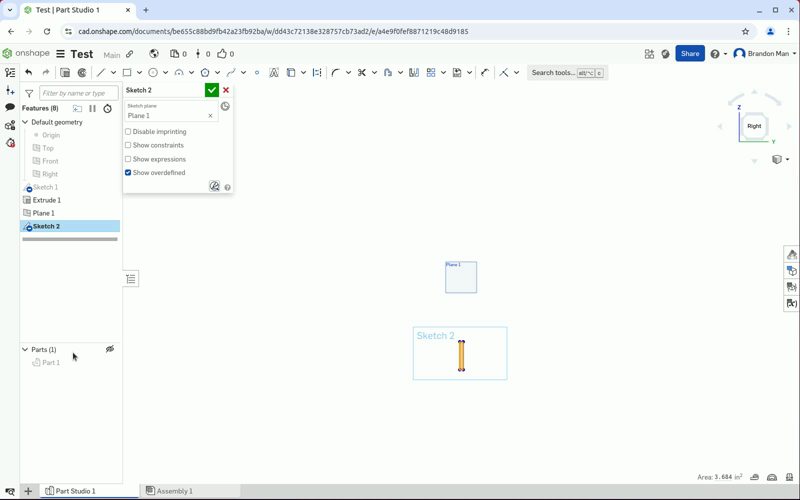
key(shift+e)
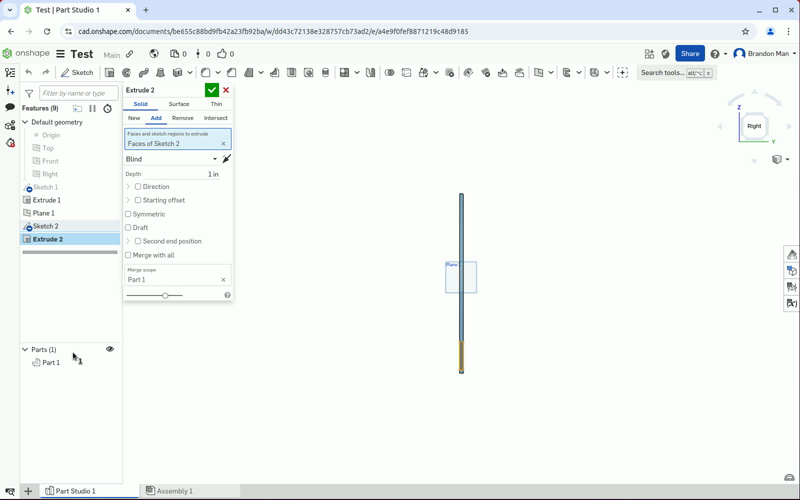
mouse_move(143, 106)
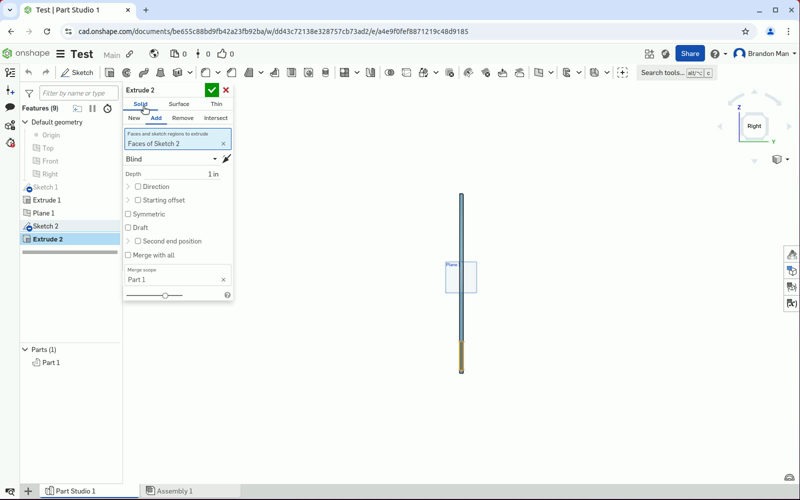
click(143, 106)
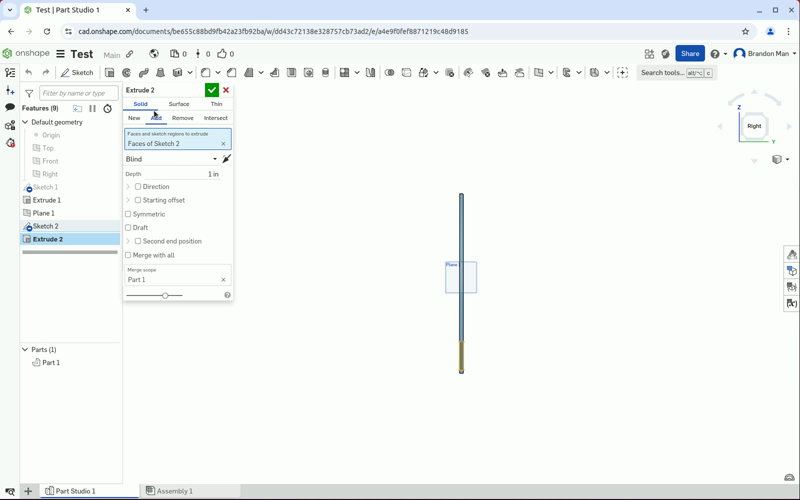
mouse_move(186, 120)
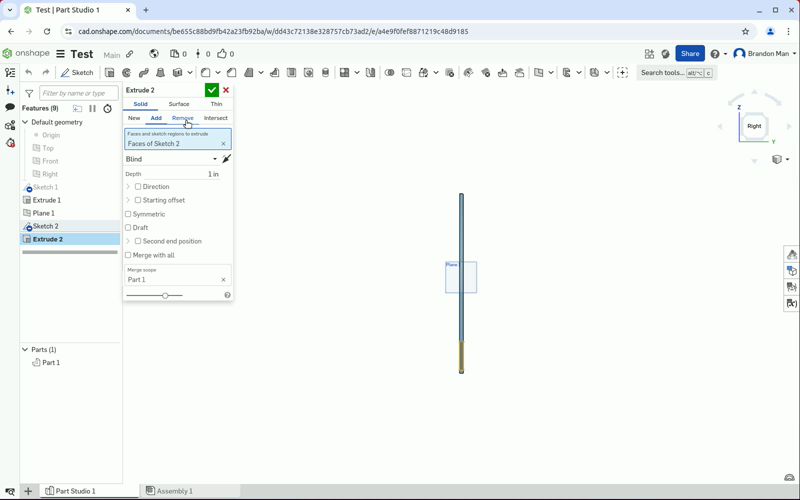
click(186, 120)
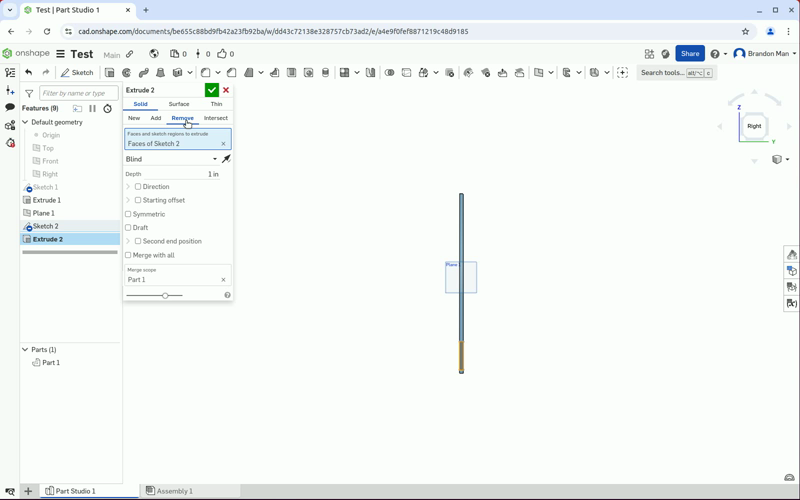
key(tab, 4)
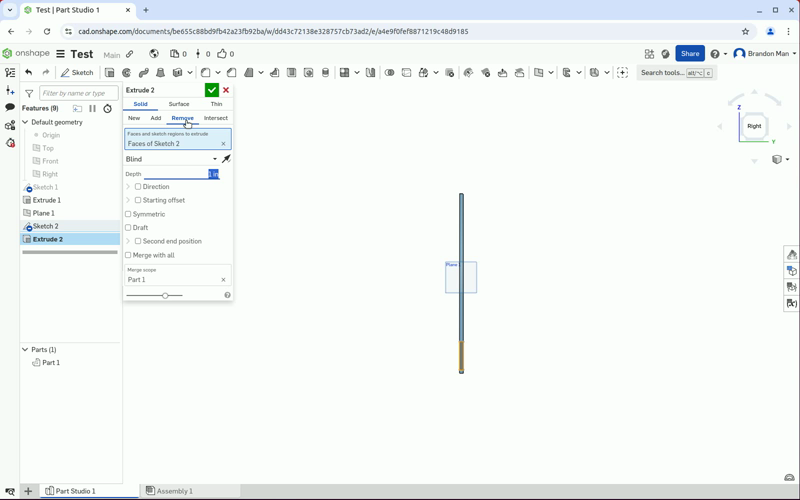
text(2.889)
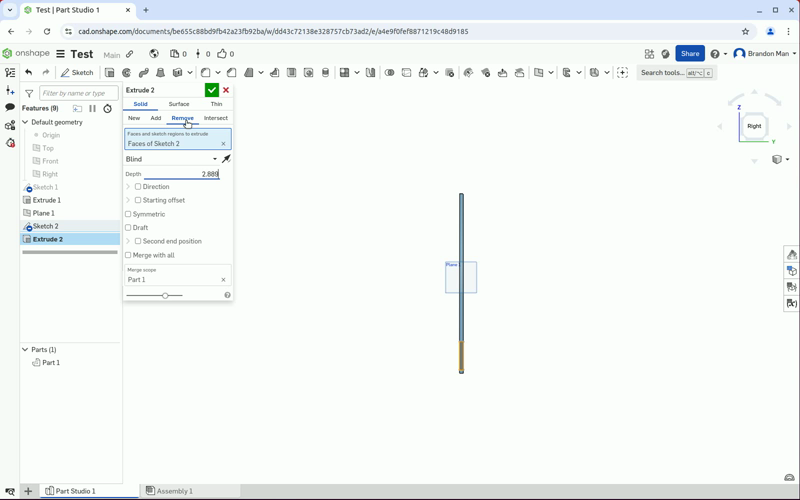
key(tab, 6)
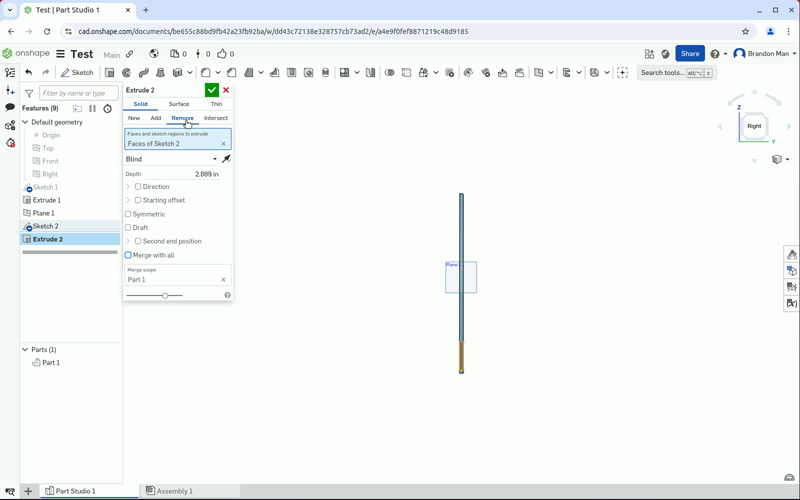
key(space)
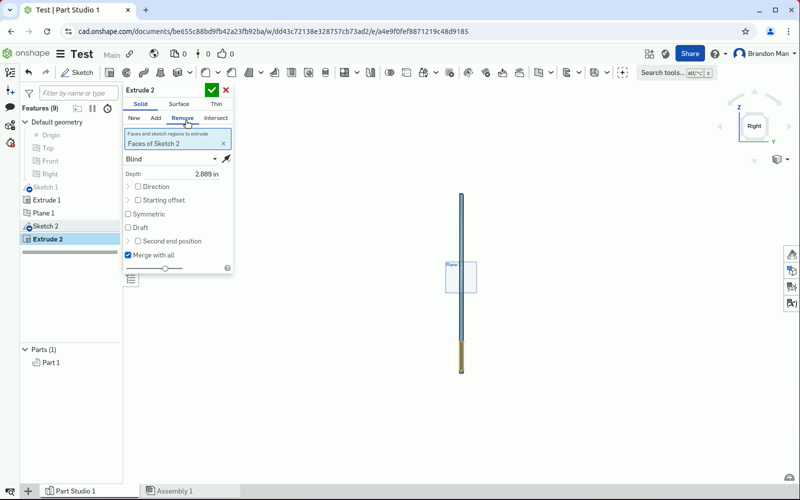
key(enter)
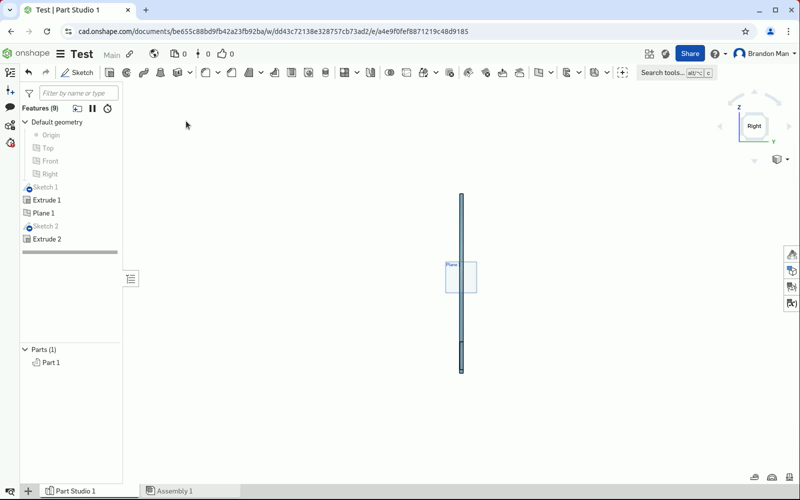
key(shift+h)
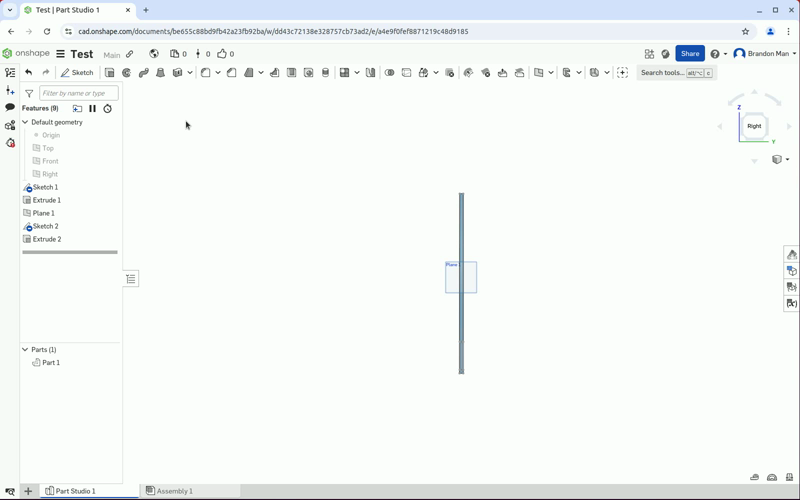
key(shift+h)
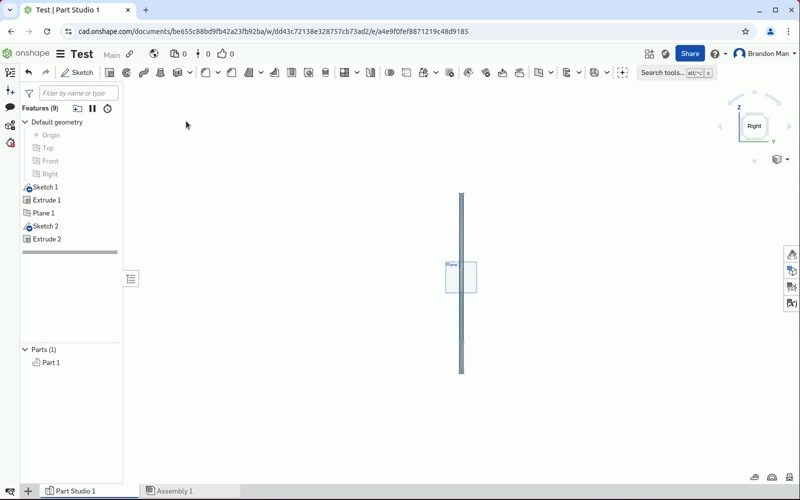
key(shift+7)
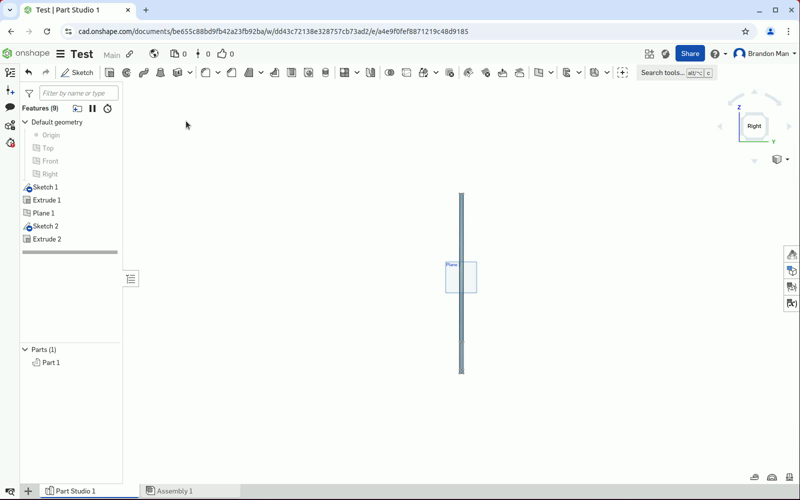
key(right, 2)
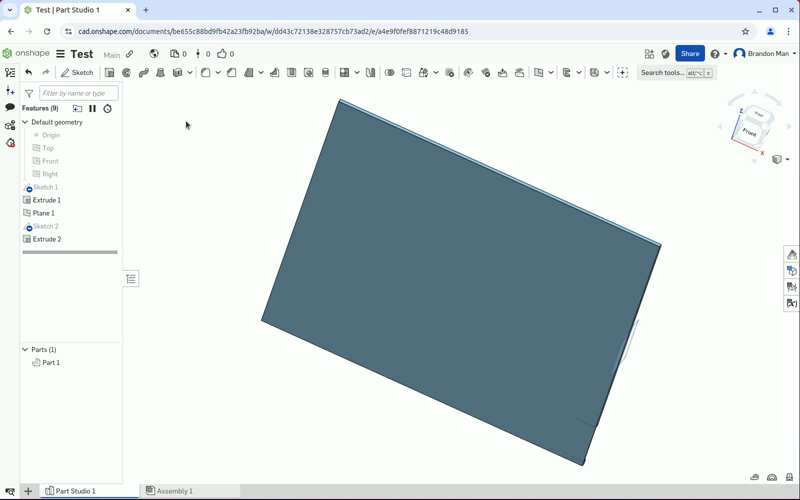
key(down, 2)
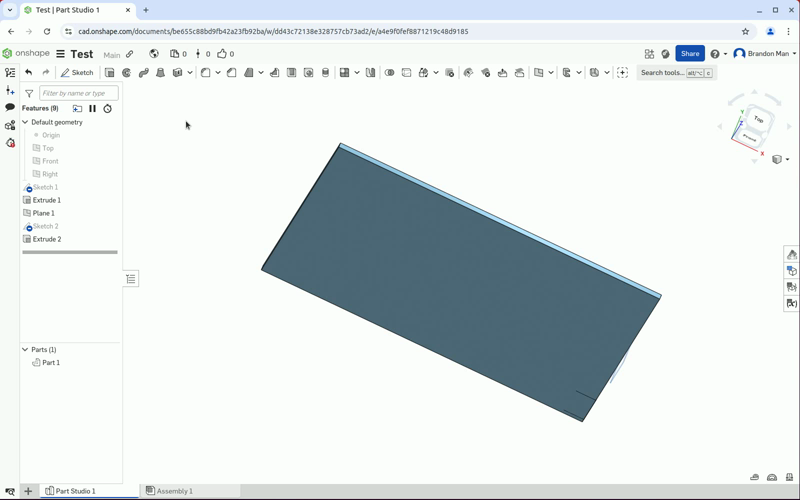
key(up, 2)
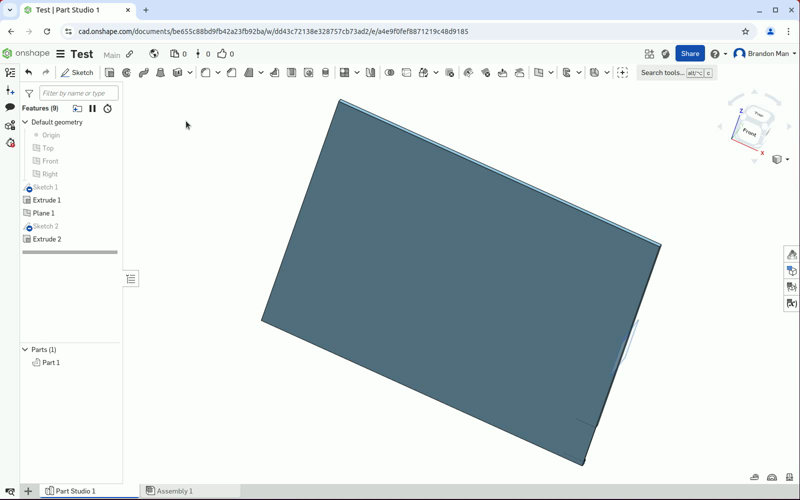
key(left, 2)
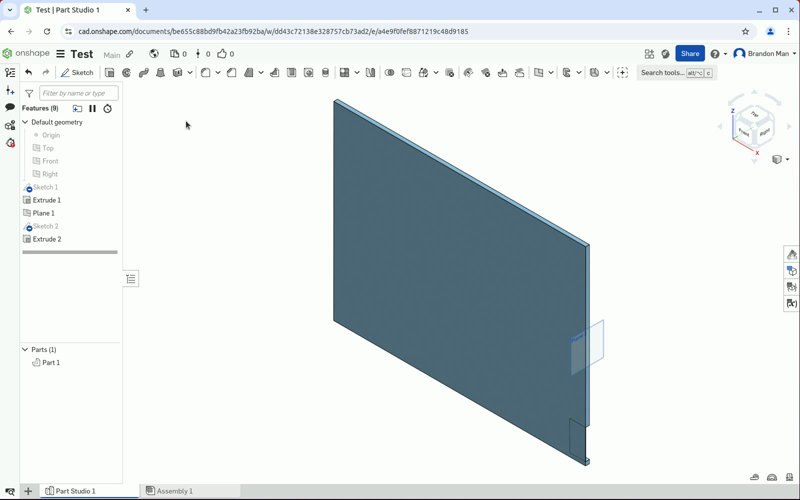
mouse_move(73, 189)
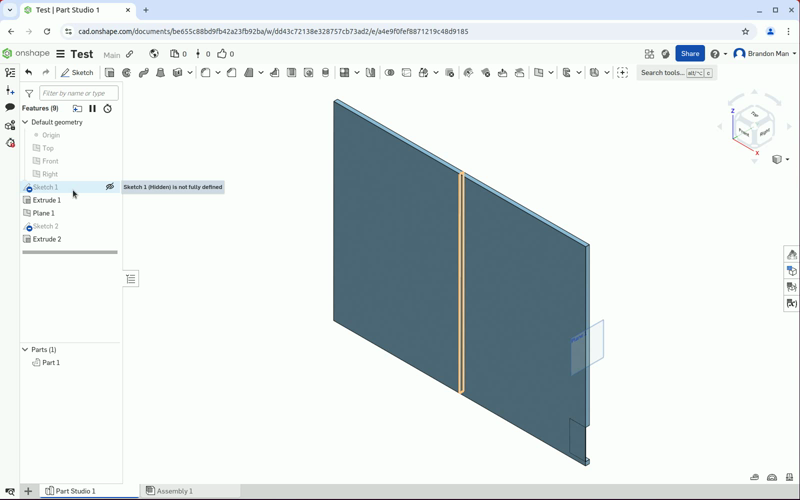
click(73, 189)